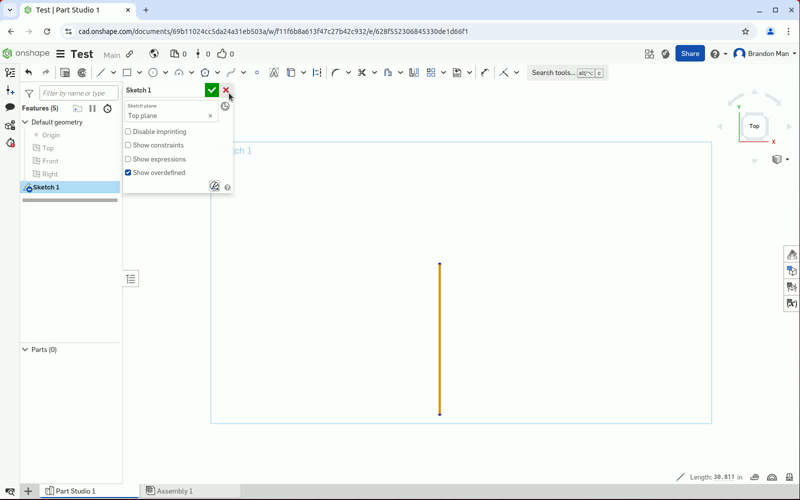
key(shift+h)
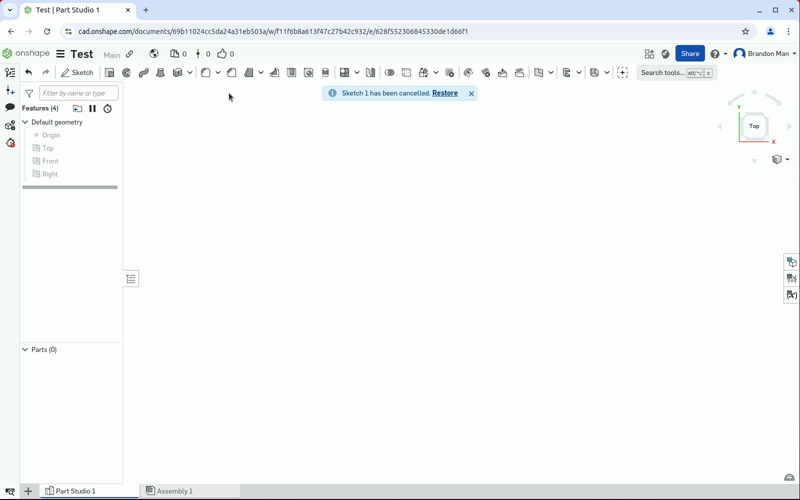
mouse_move(73, 352)
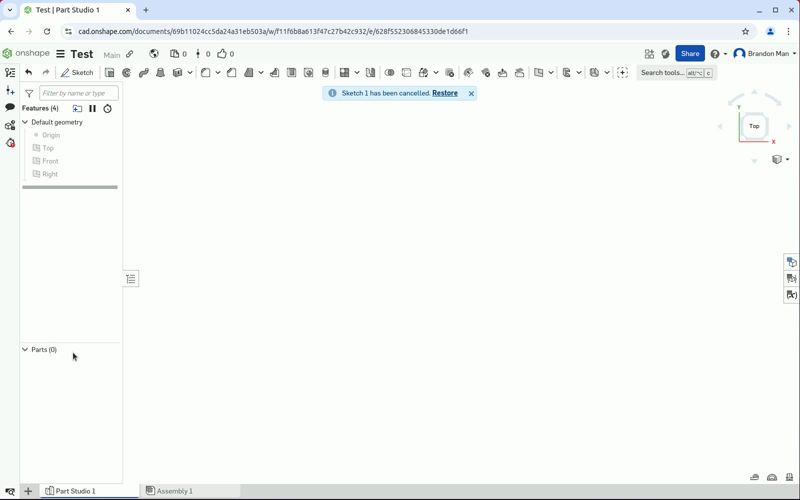
key(y)
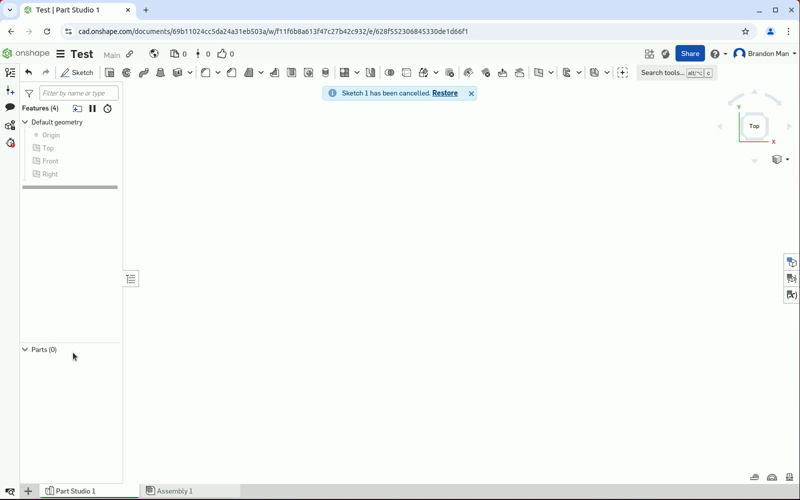
key(shift+p)
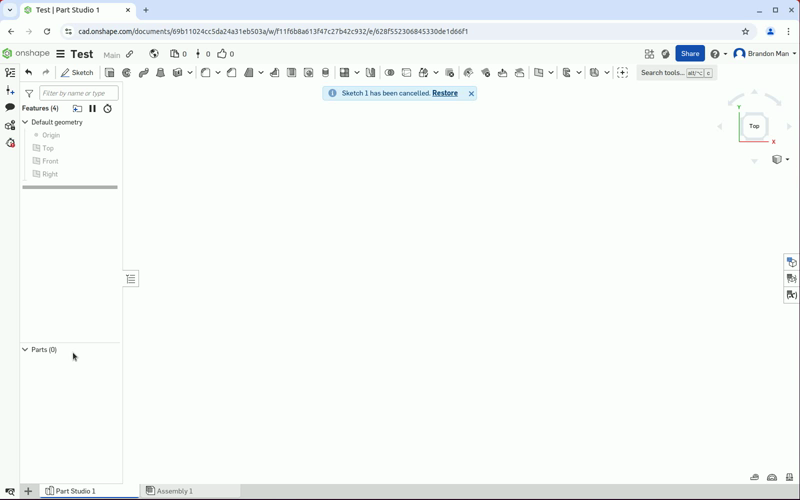
key(space)
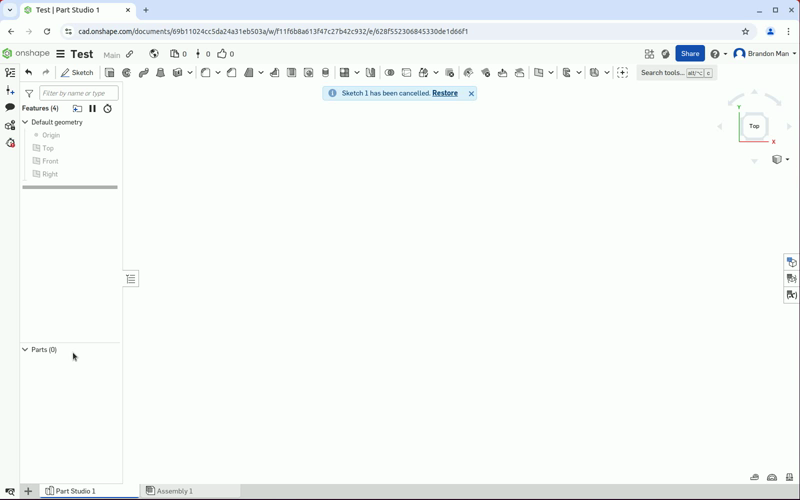
key_down(shift)
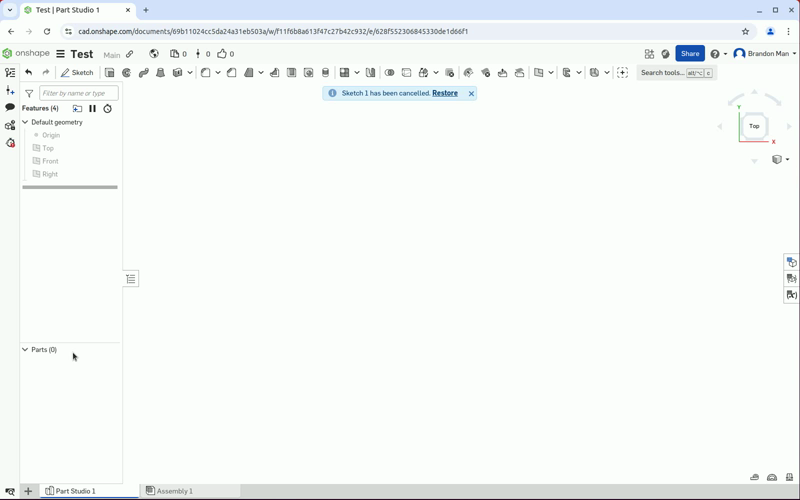
key(up)
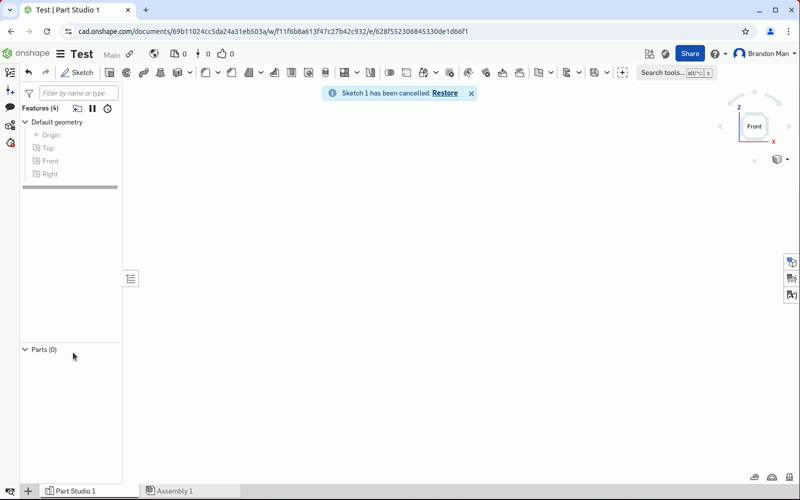
key_up(shift)
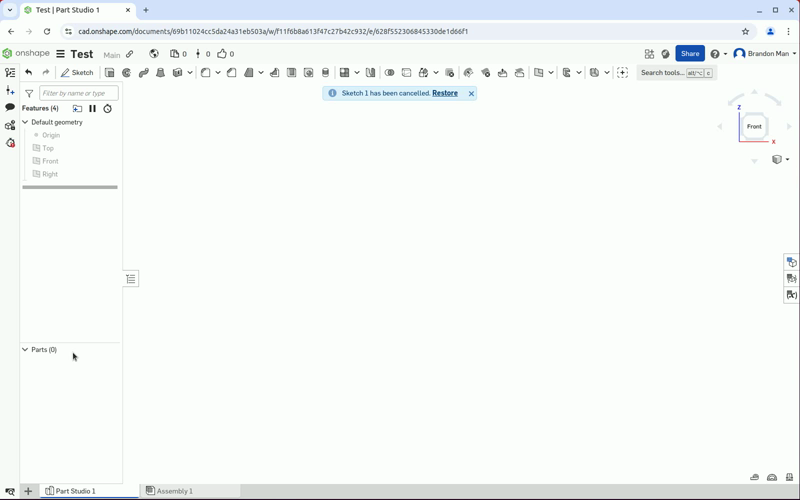
mouse_move(73, 352)
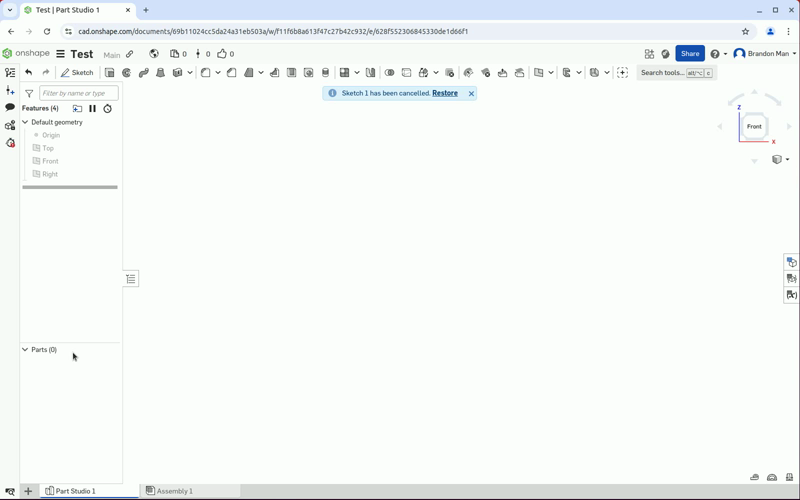
key(shift+y)
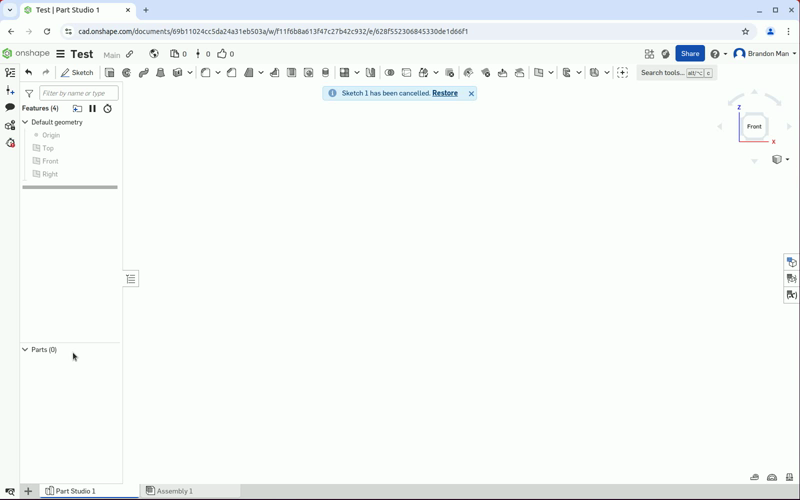
key(shift+s)
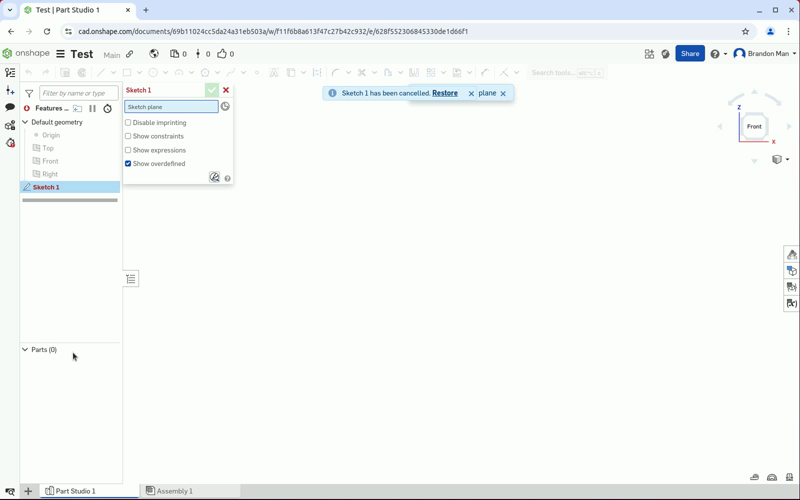
mouse_move(73, 163)
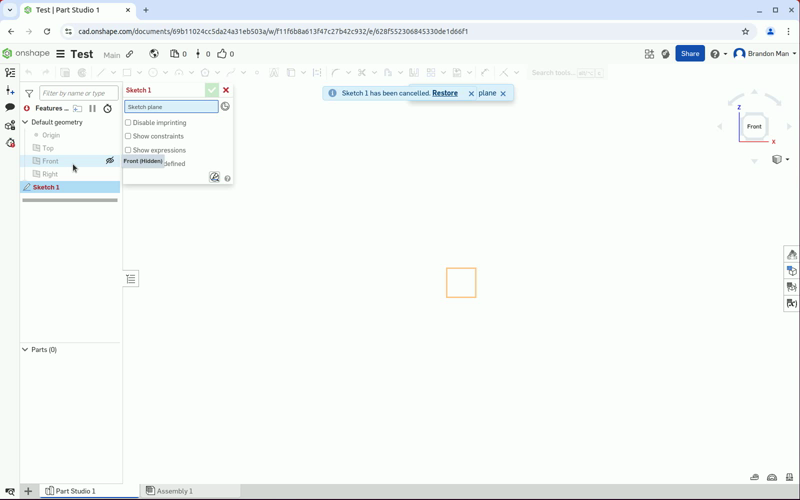
click(73, 163)
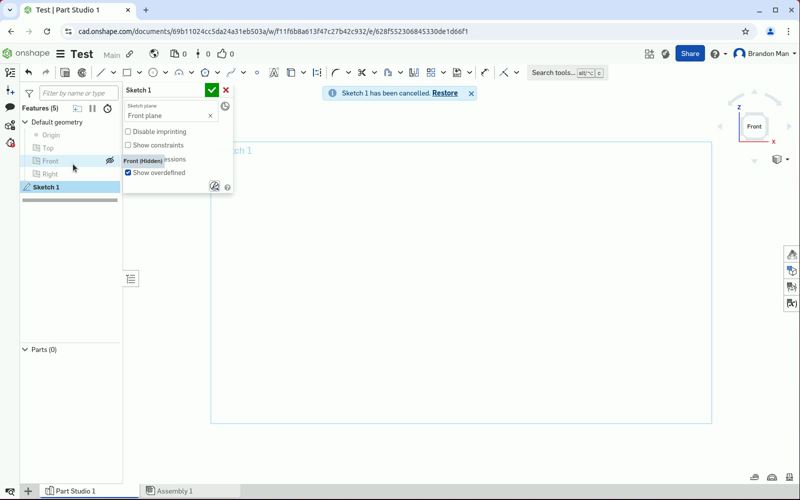
mouse_move(73, 352)
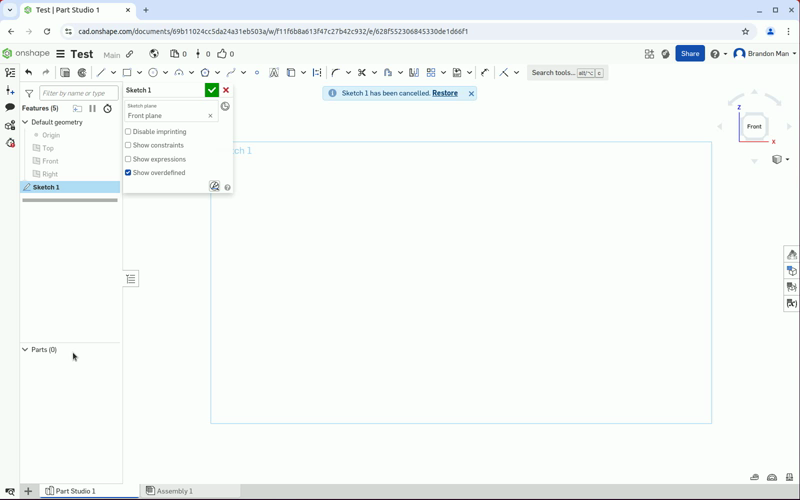
key(y)
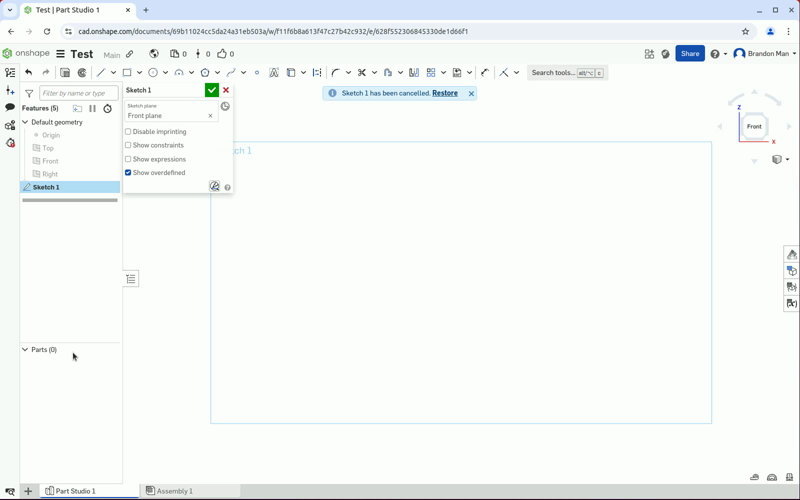
key(l)
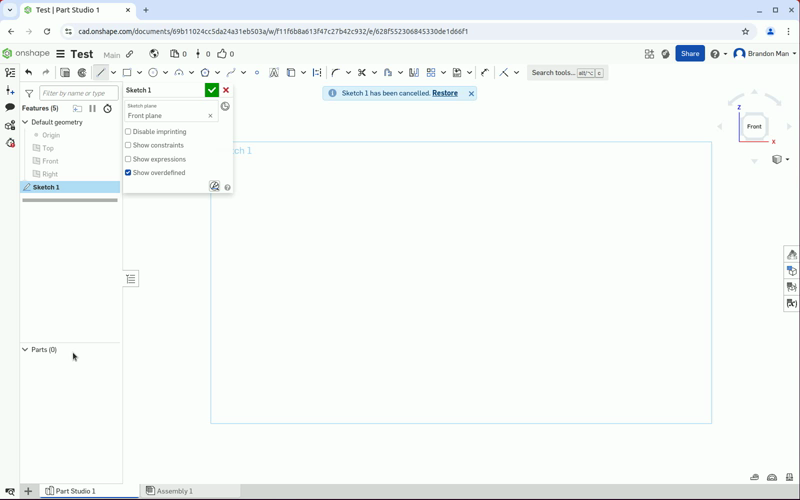
key_down(shift)
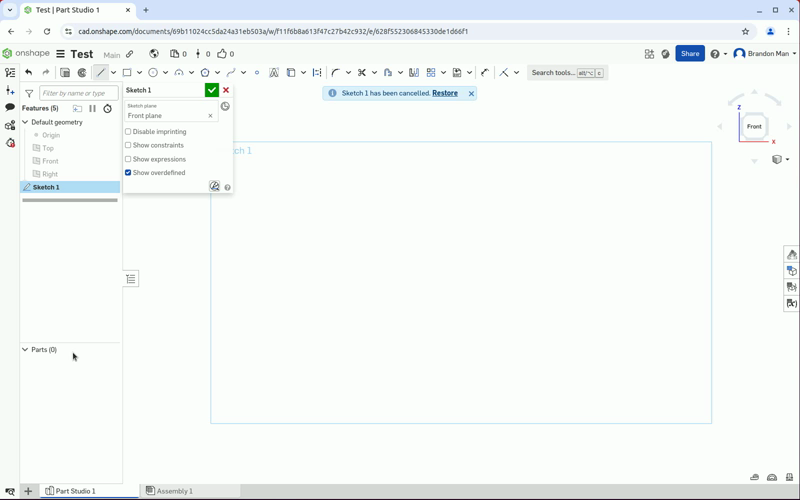
mouse_move(413, 334)
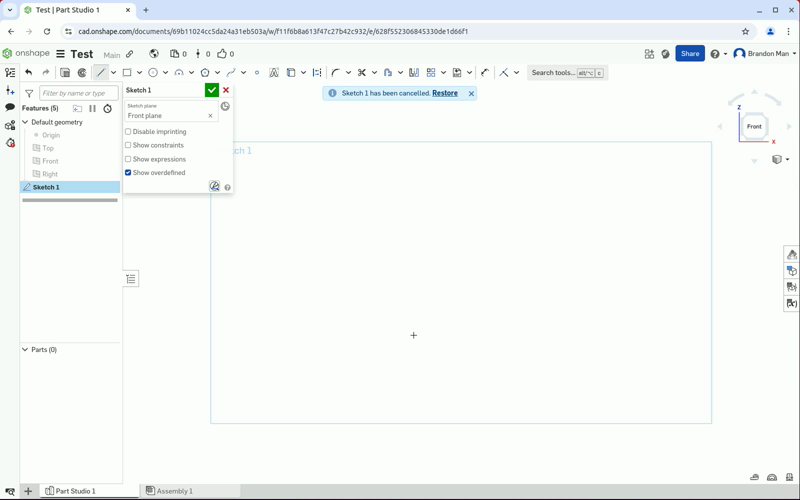
click(413, 334)
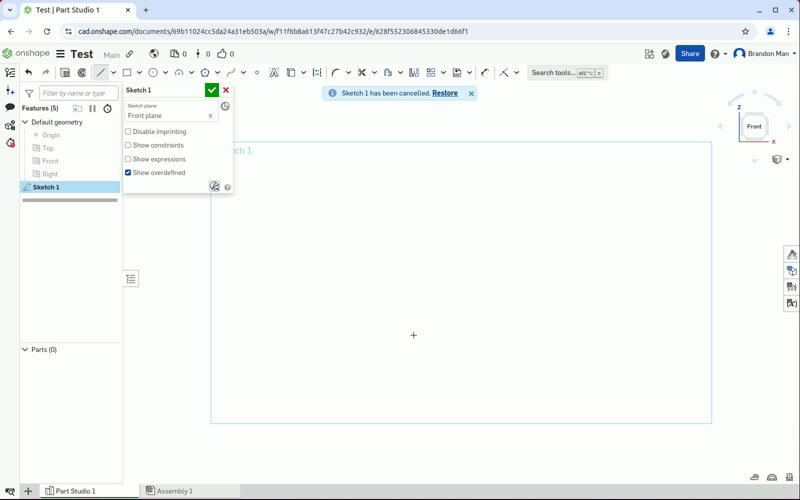
key_up(shift)
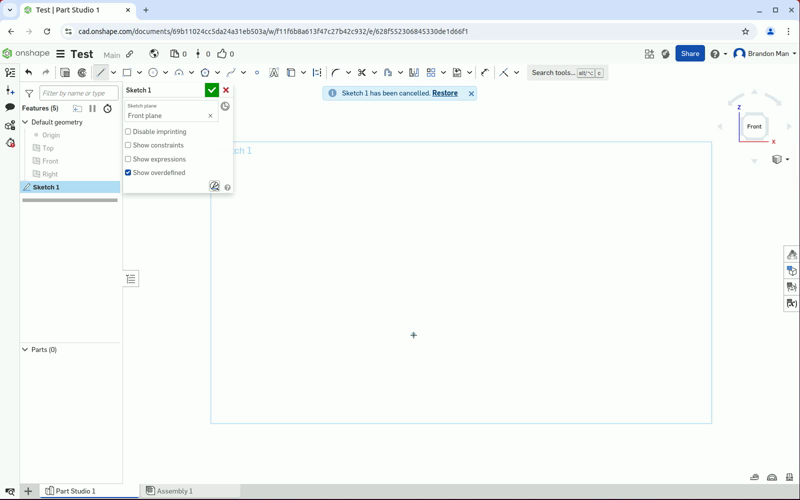
key_down(shift)
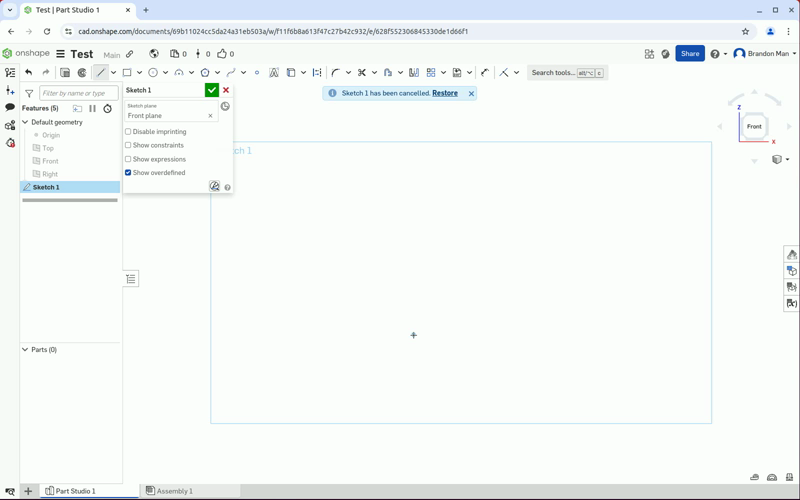
mouse_move(444, 334)
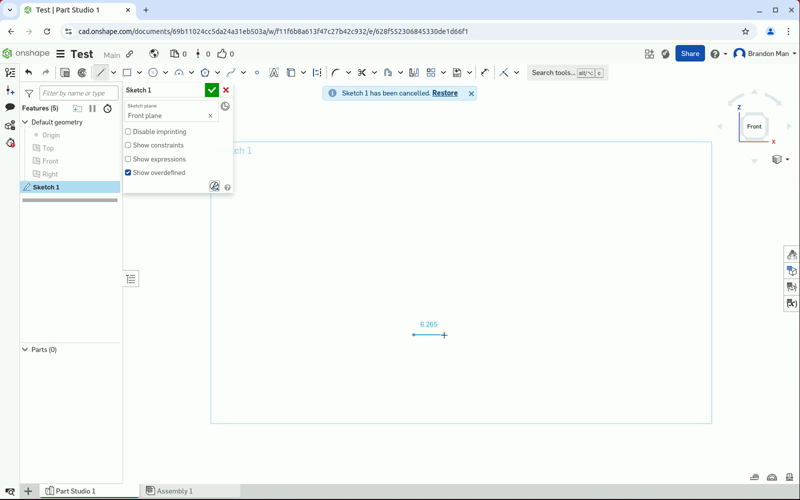
mouse_move(470, 334)
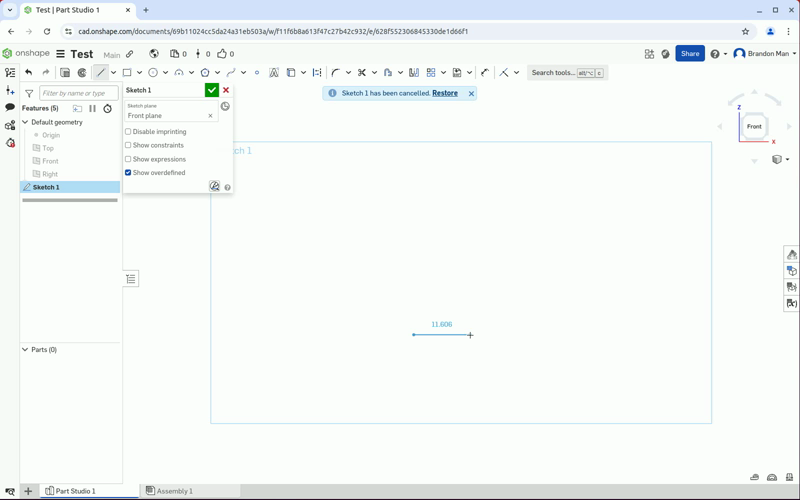
click(470, 334)
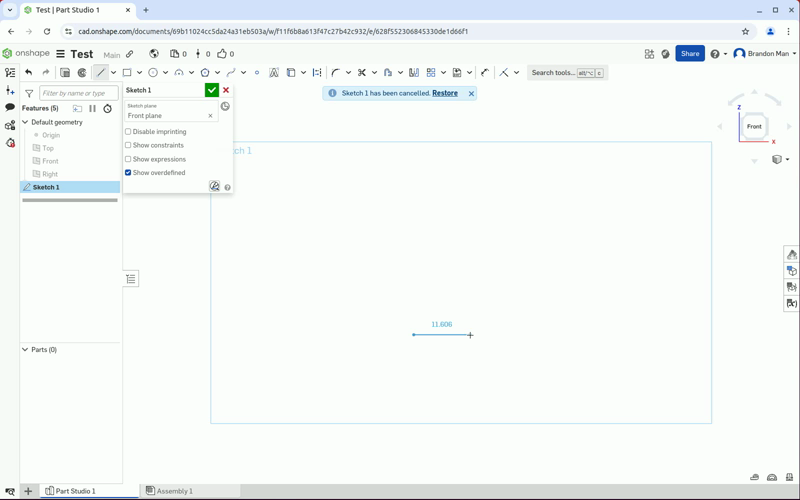
key_up(shift)
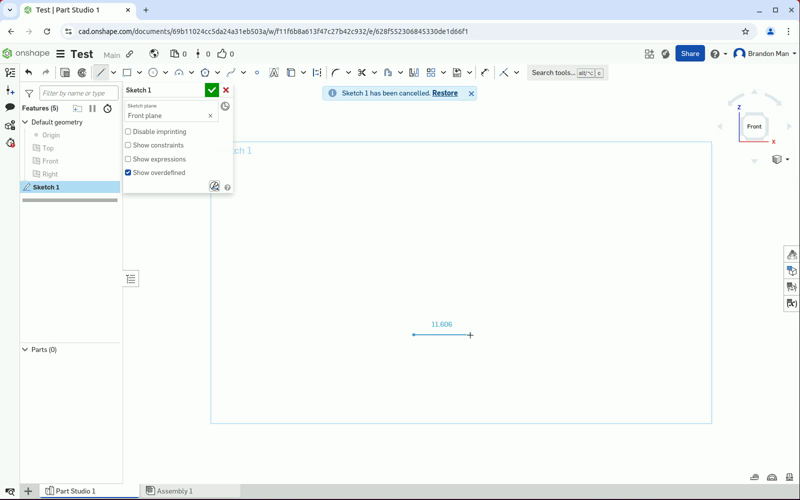
key_down(shift)
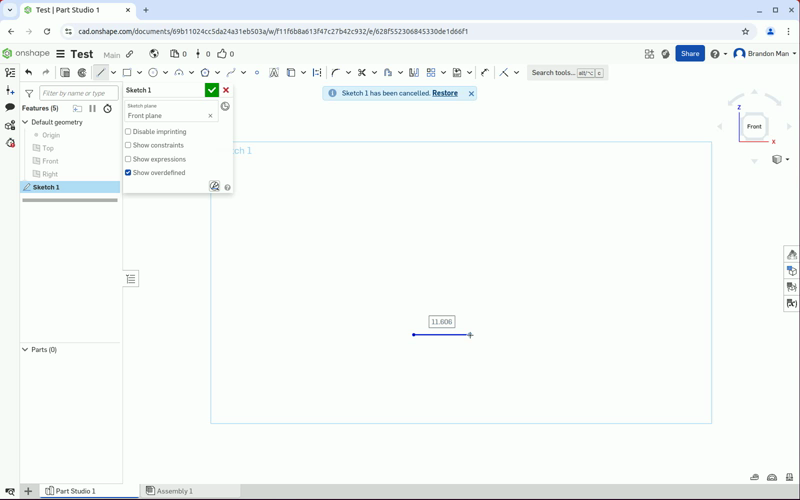
mouse_move(470, 231)
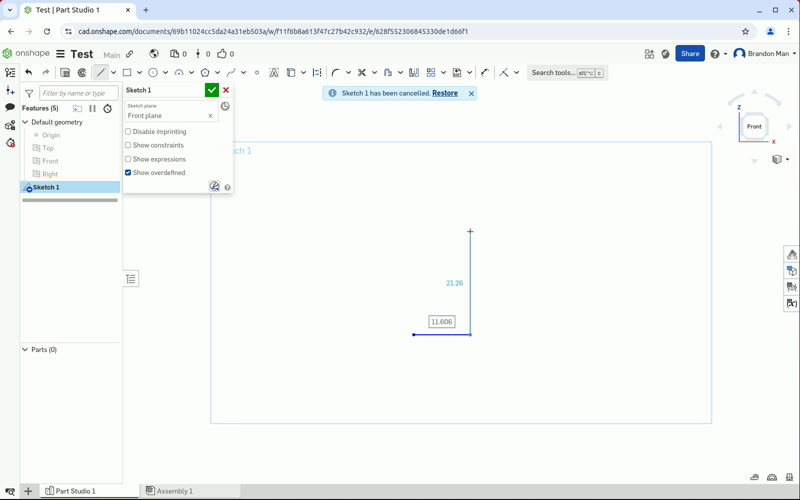
click(470, 231)
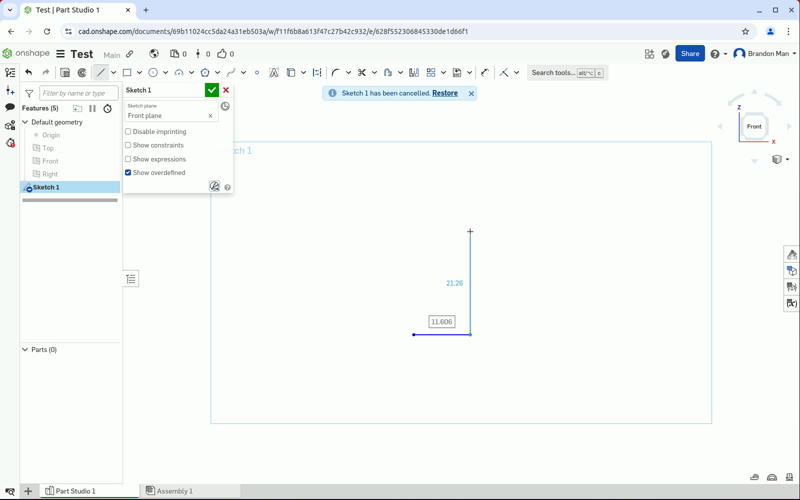
key_up(shift)
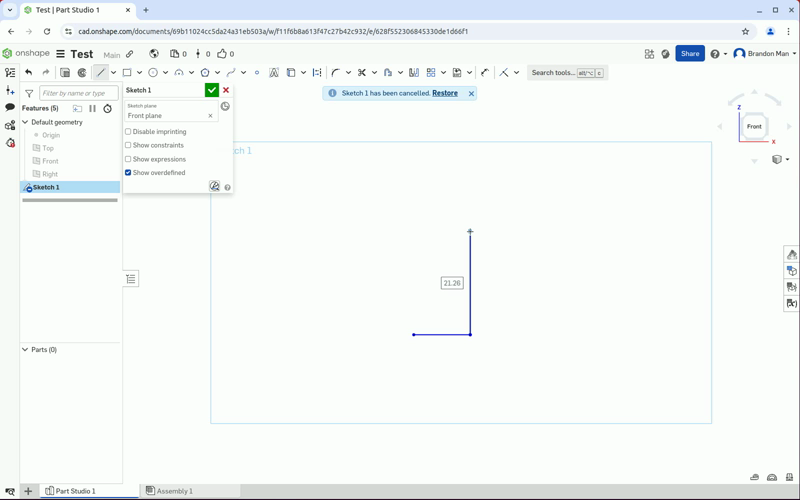
key_down(shift)
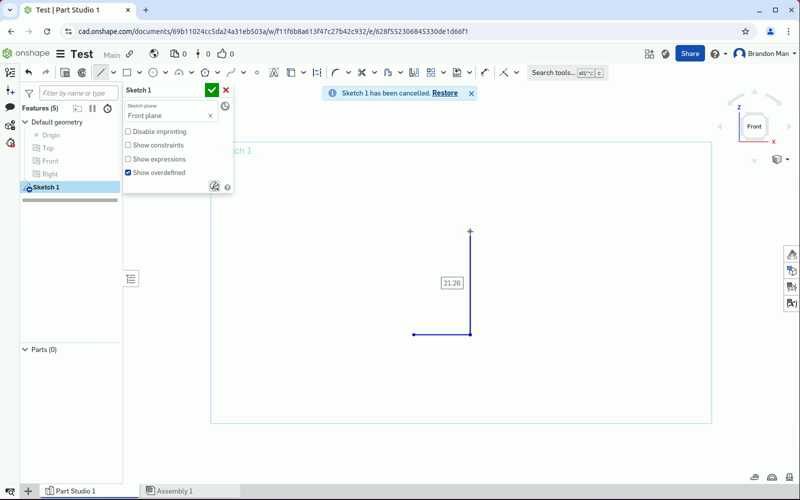
mouse_move(500, 231)
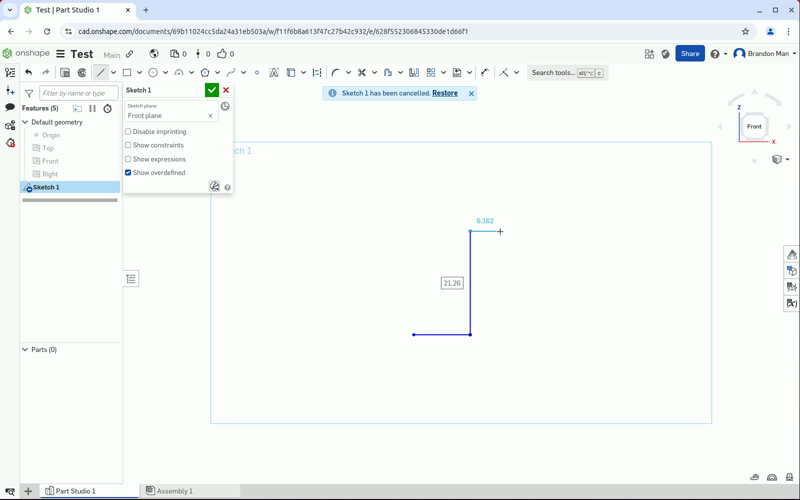
mouse_move(413, 231)
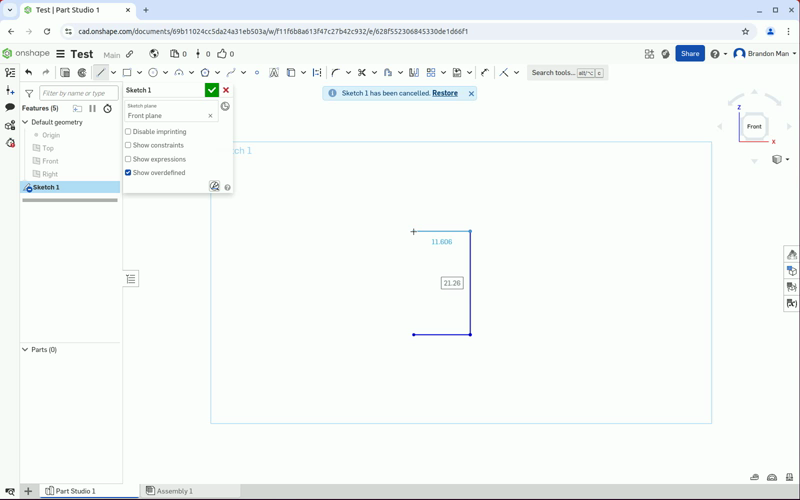
click(413, 231)
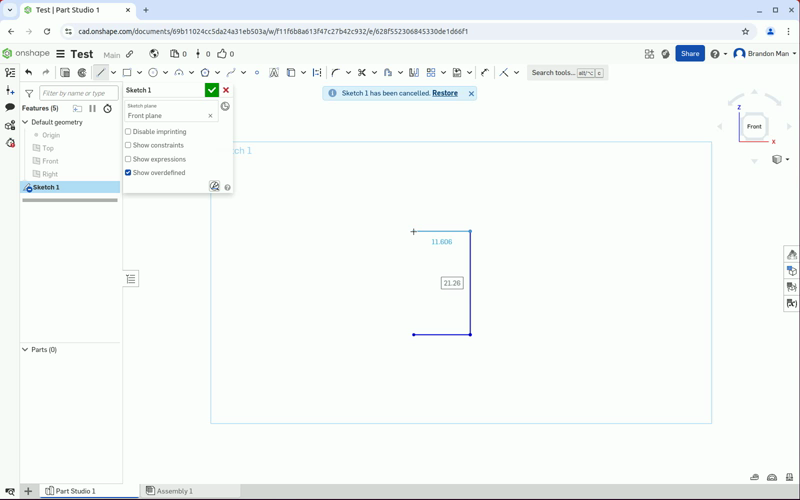
key_up(shift)
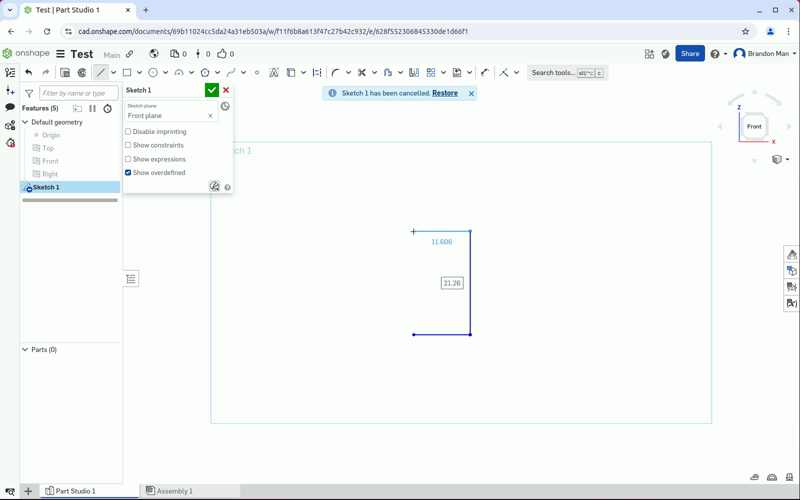
key_down(shift)
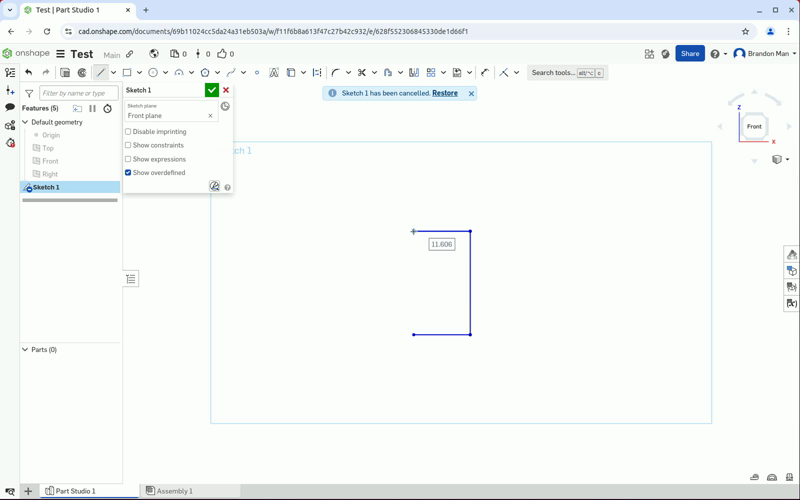
mouse_move(413, 334)
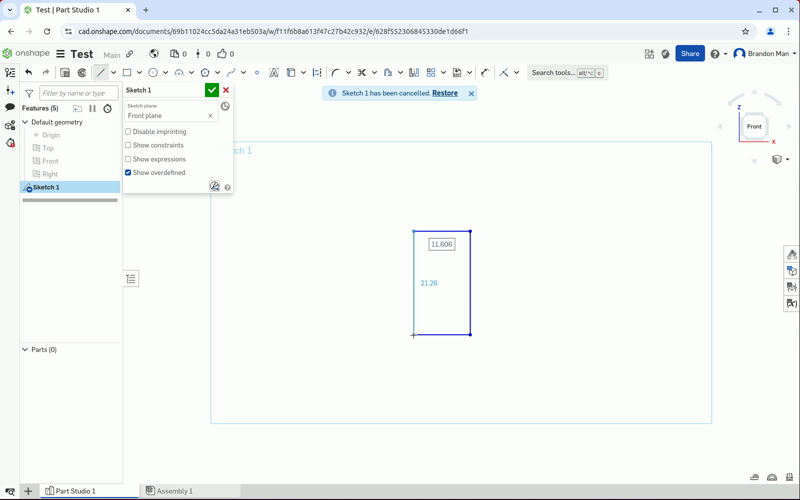
key_up(shift)
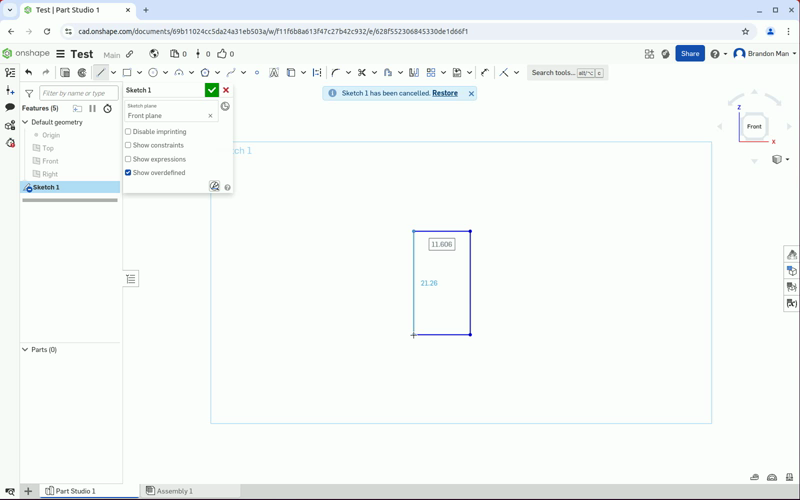
click(413, 334)
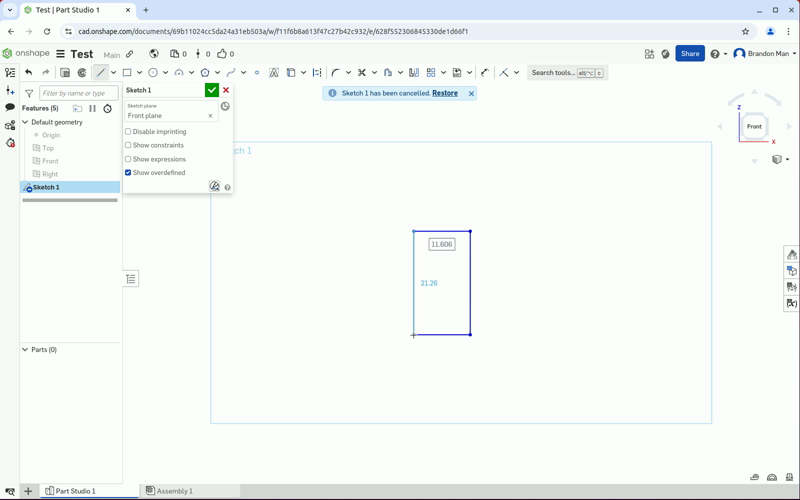
key(esc)
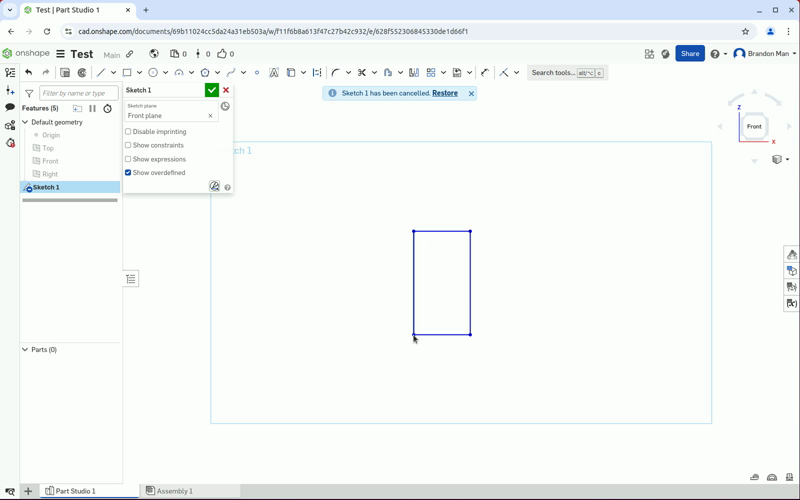
mouse_move(440, 327)
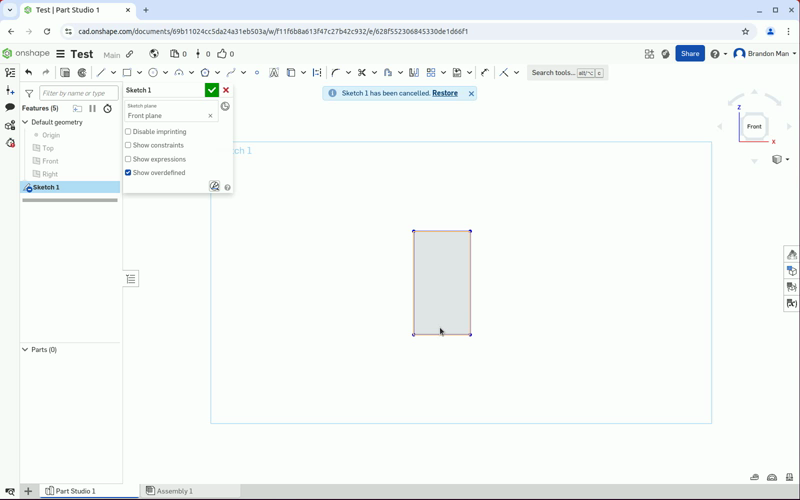
click(440, 327)
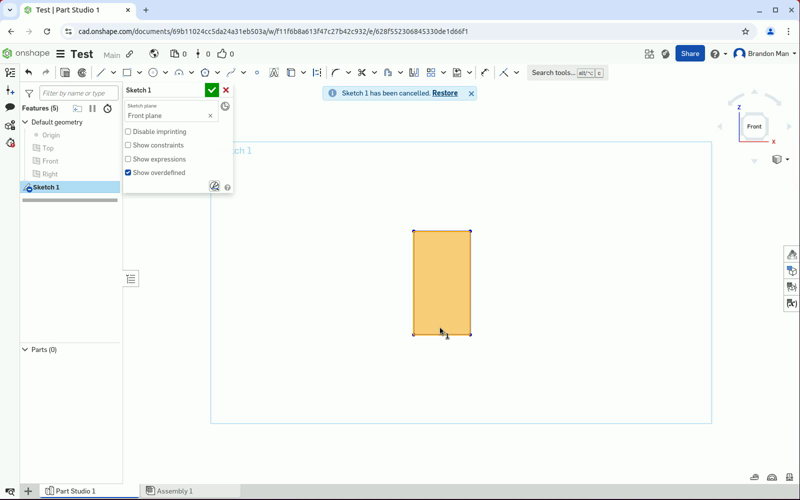
mouse_move(73, 352)
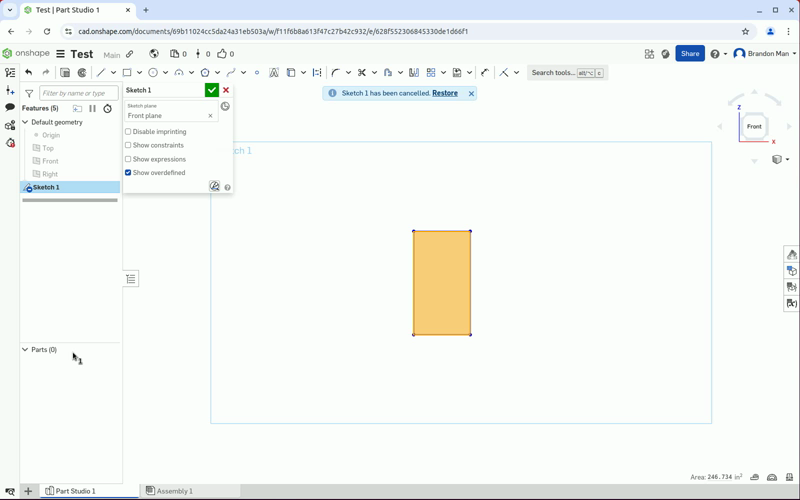
key(shift+y)
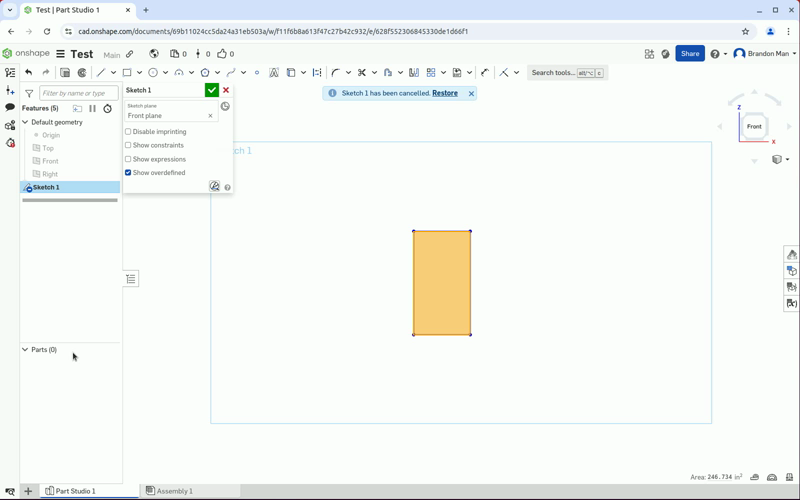
key(shift+e)
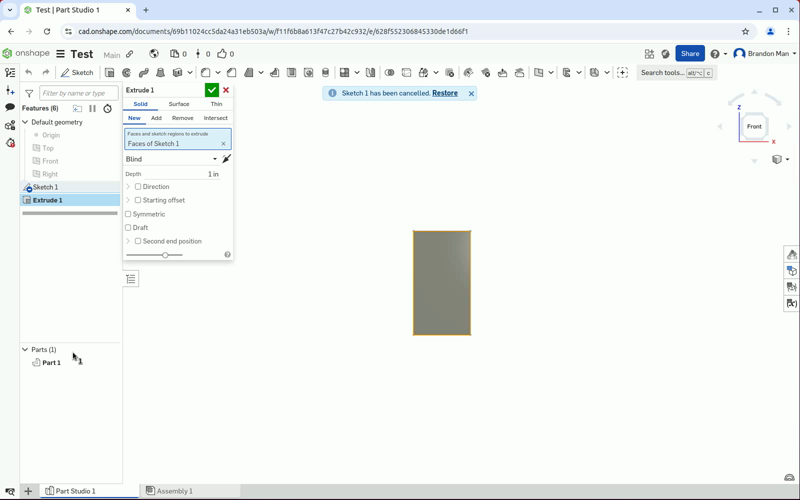
mouse_move(143, 106)
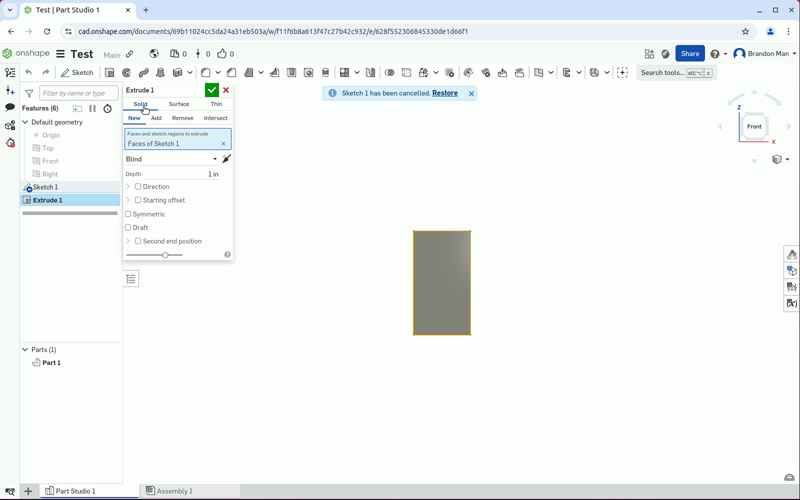
click(143, 106)
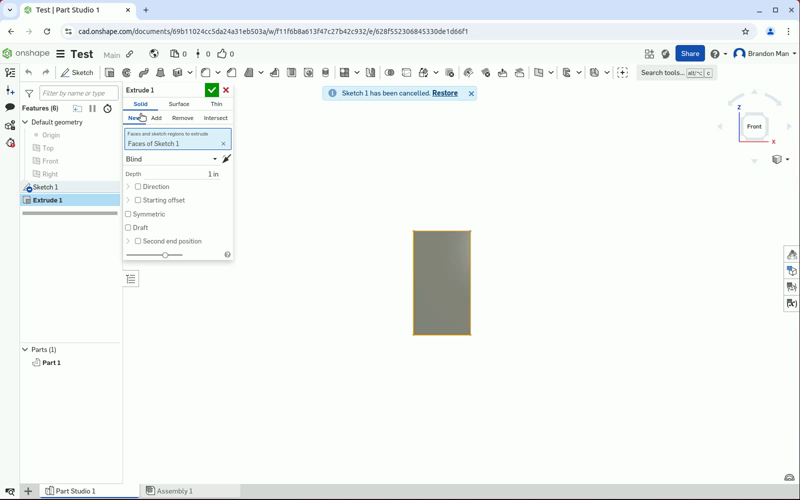
mouse_move(137, 120)
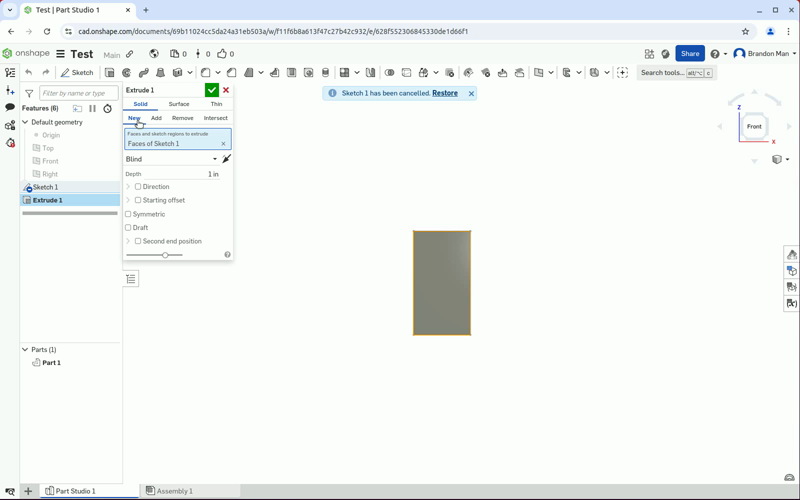
click(137, 120)
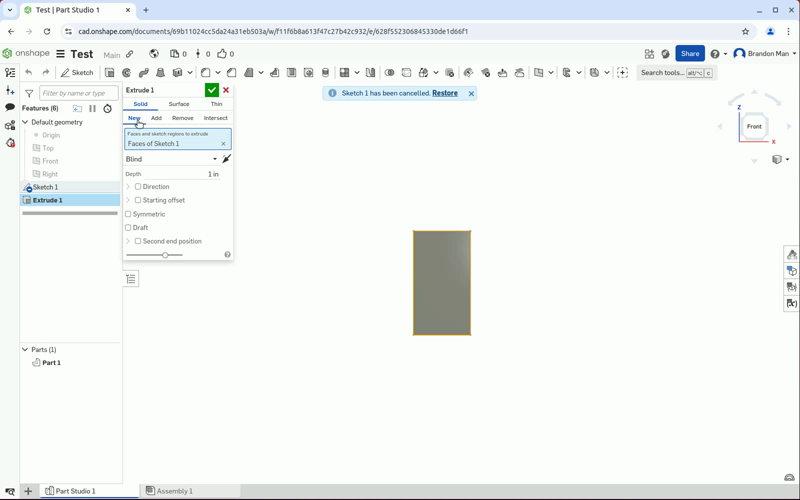
key(tab, 4)
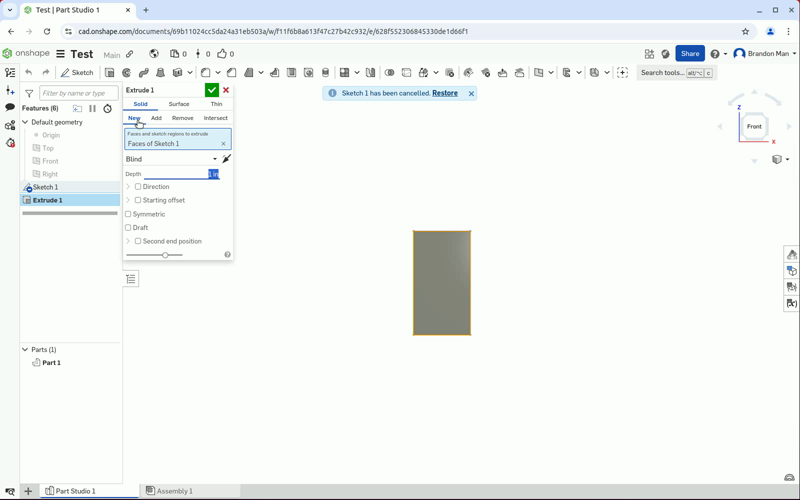
text(18.053)
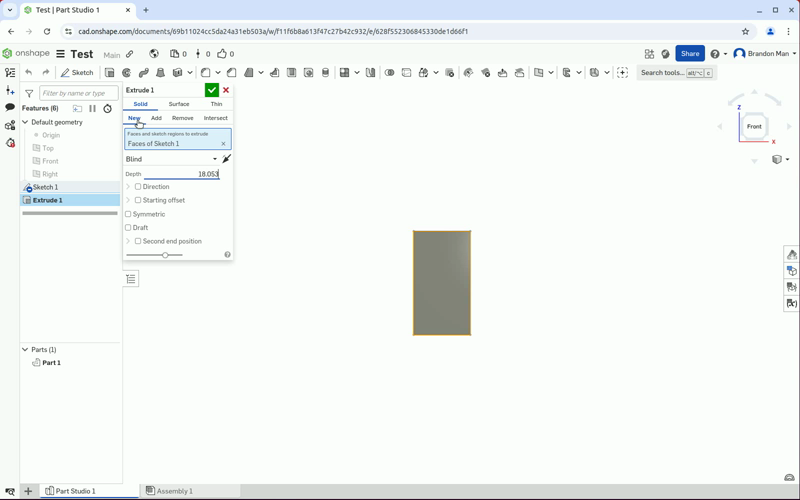
key(enter)
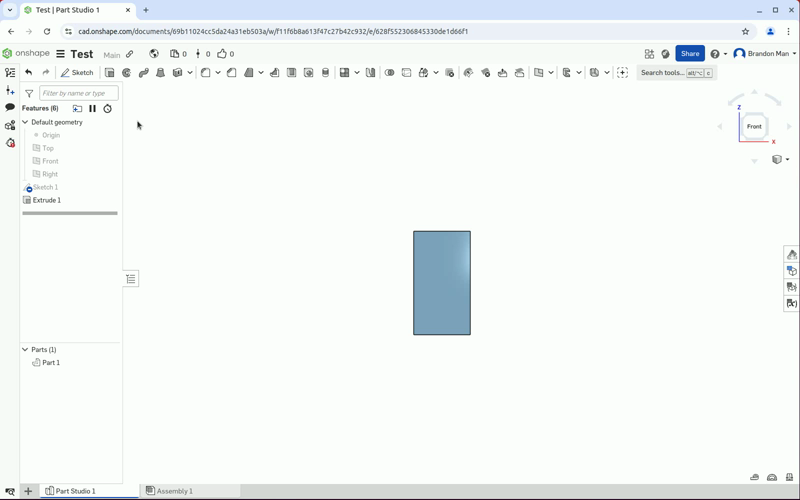
key(shift+h)
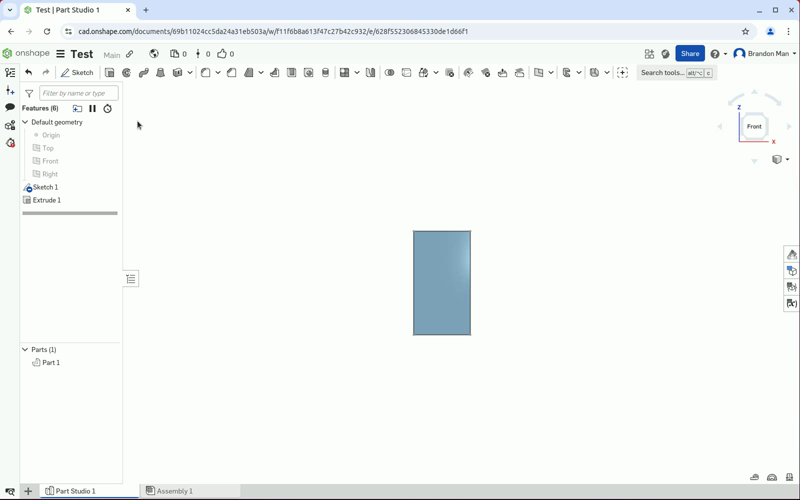
key(shift+h)
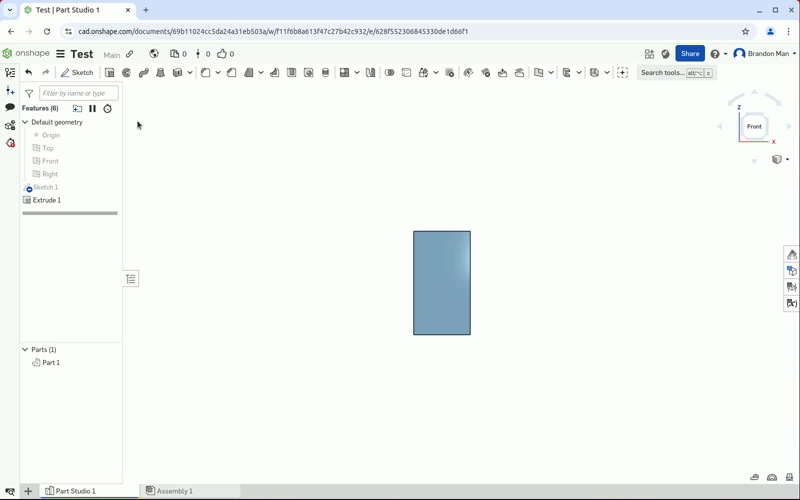
mouse_move(73, 189)
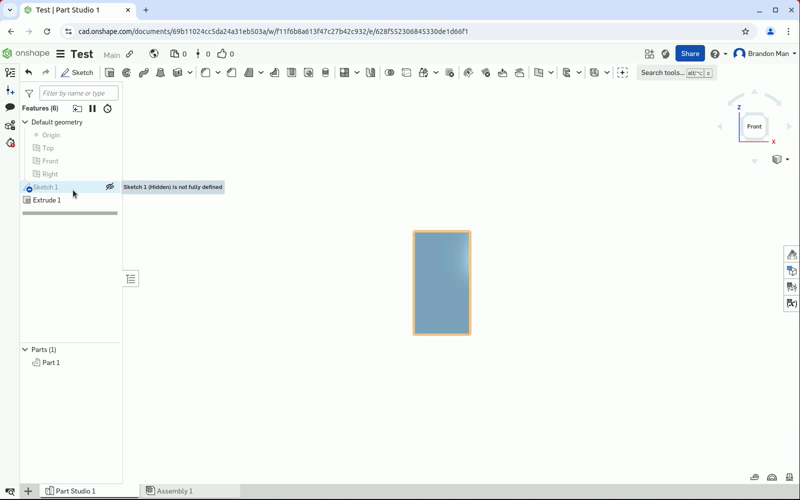
click(73, 189)
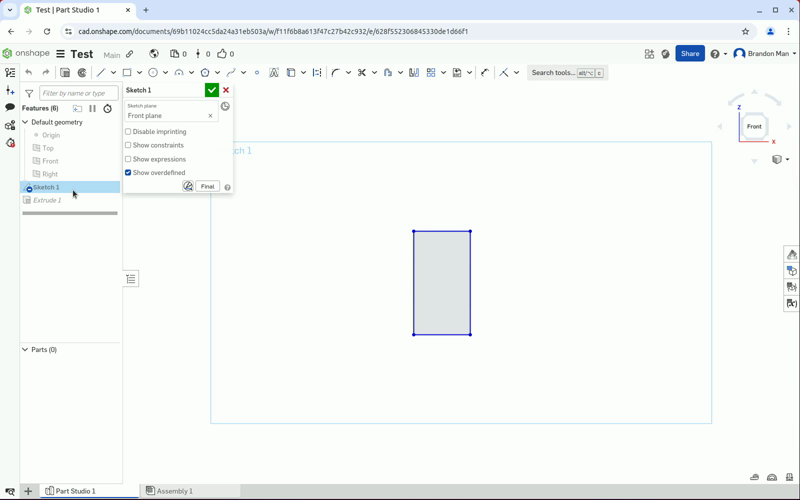
mouse_move(229, 92)
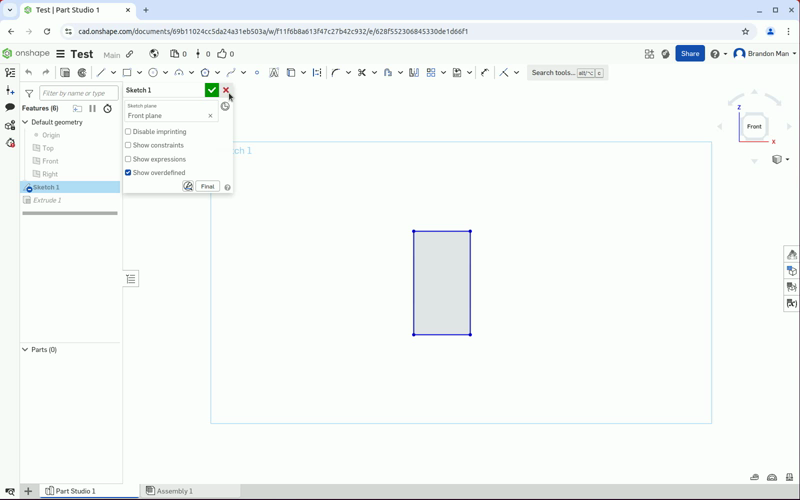
click(229, 92)
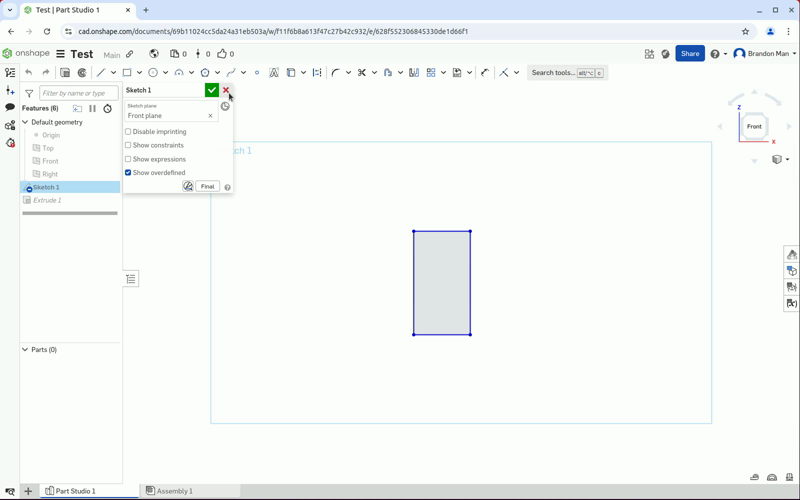
key(shift+s)
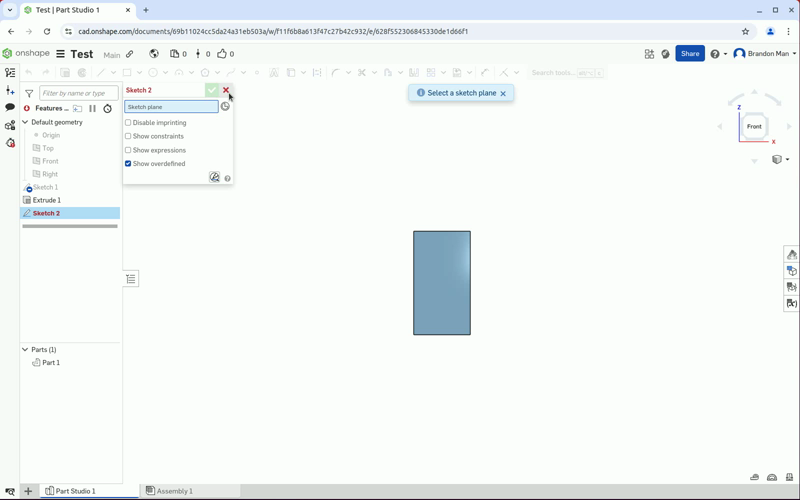
mouse_move(73, 163)
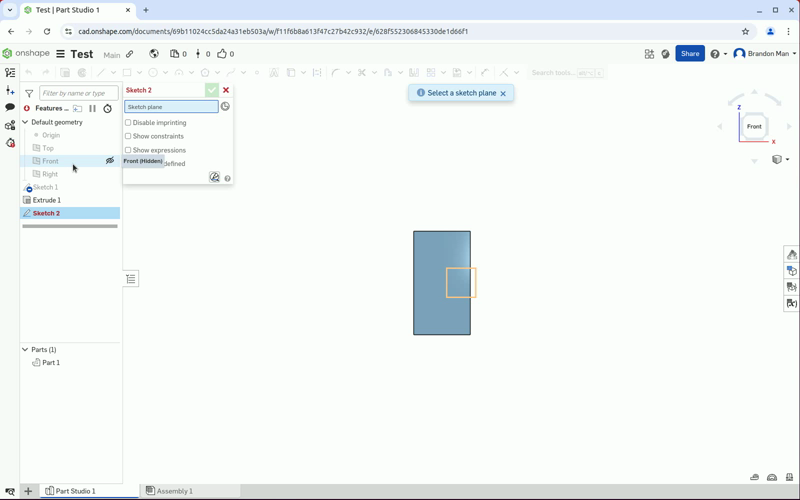
click(73, 163)
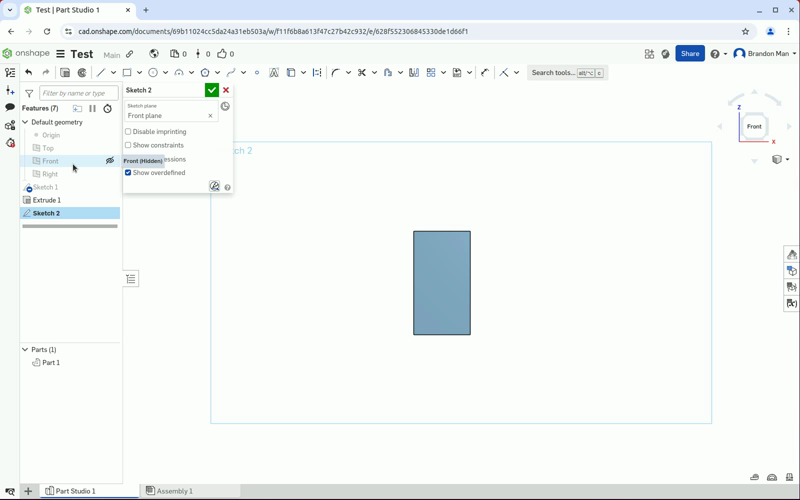
mouse_move(73, 352)
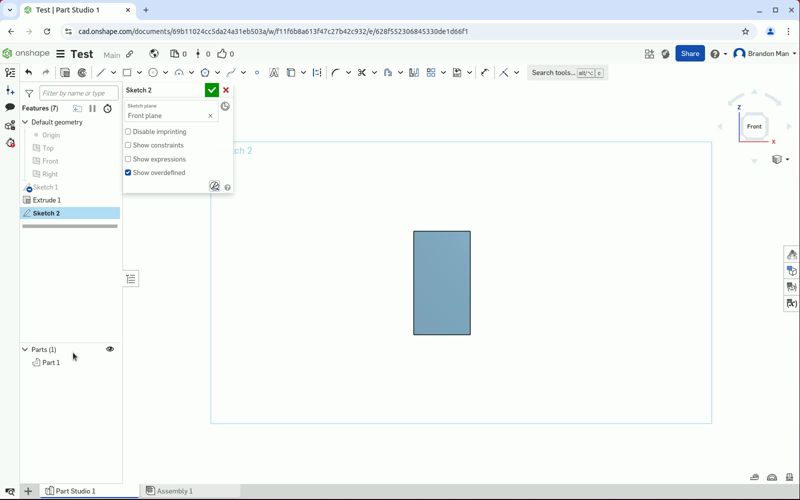
key(y)
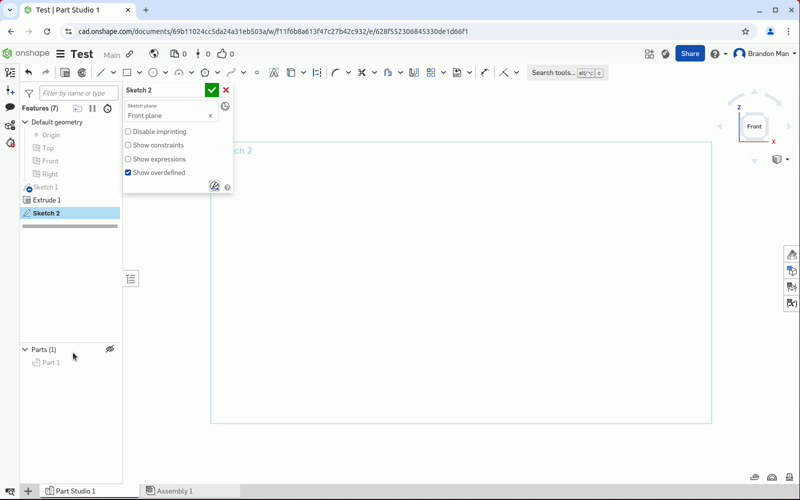
key(l)
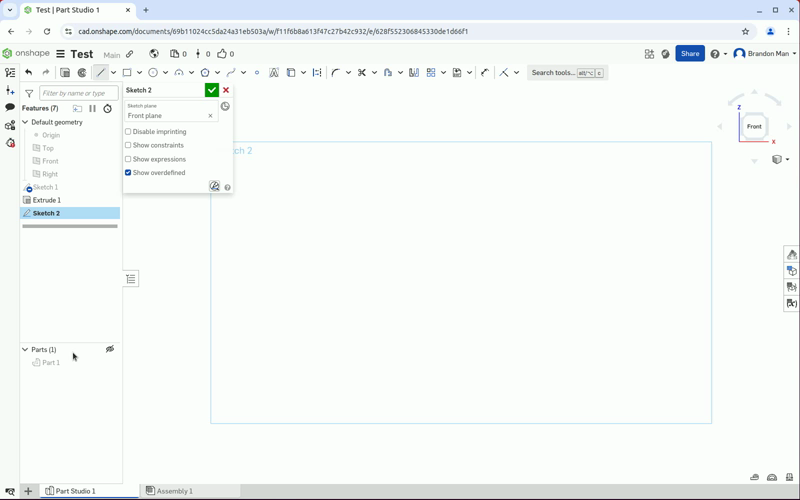
key_down(shift)
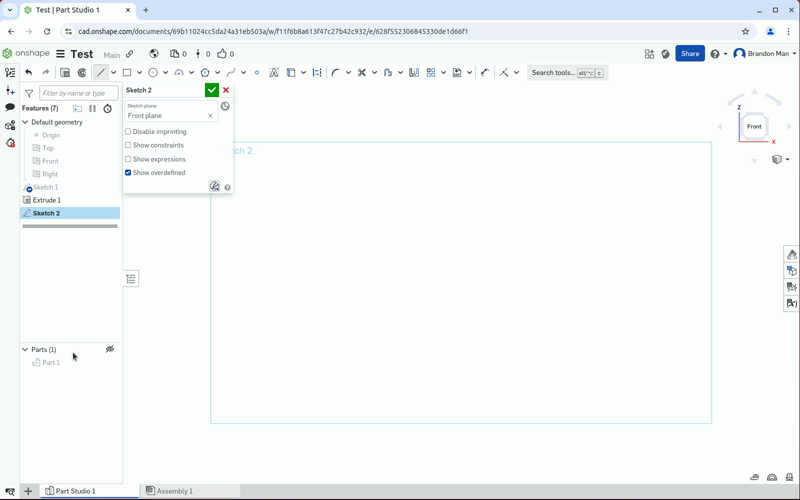
mouse_move(519, 231)
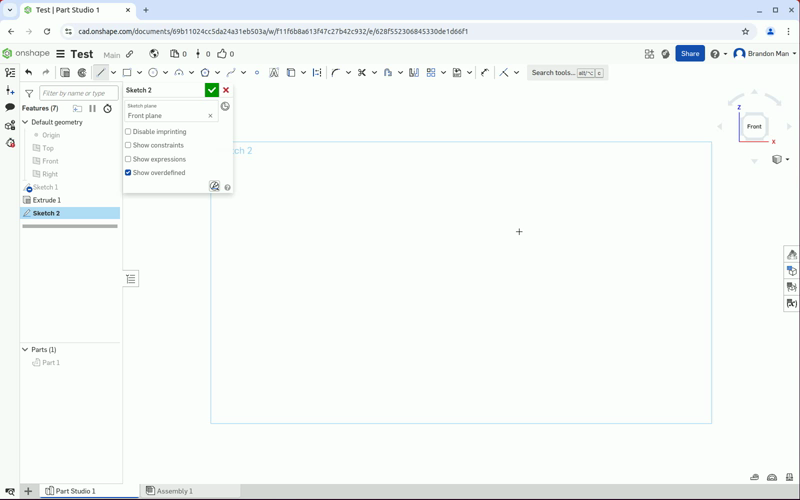
click(519, 231)
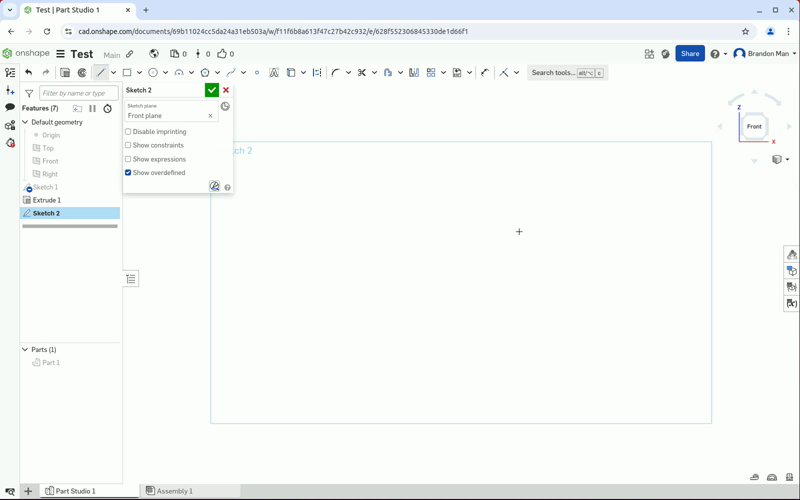
key_up(shift)
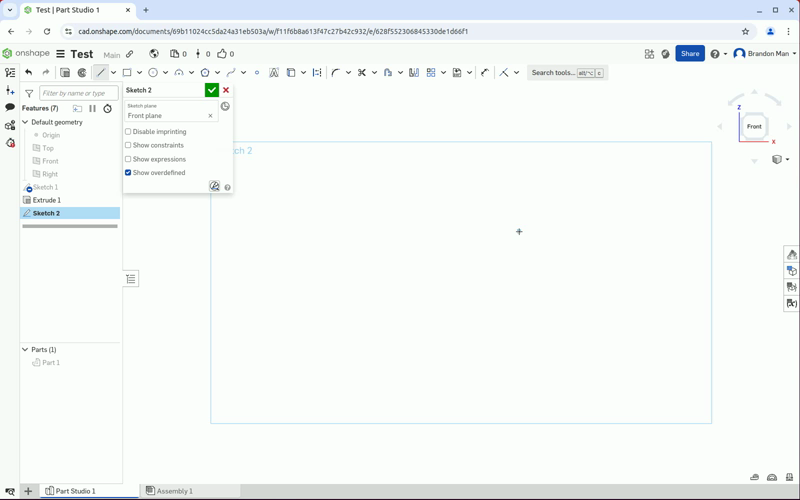
key_down(shift)
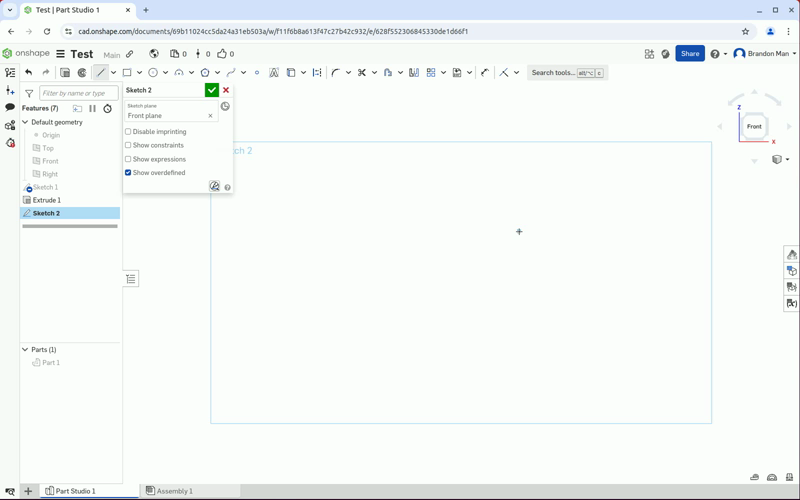
mouse_move(549, 231)
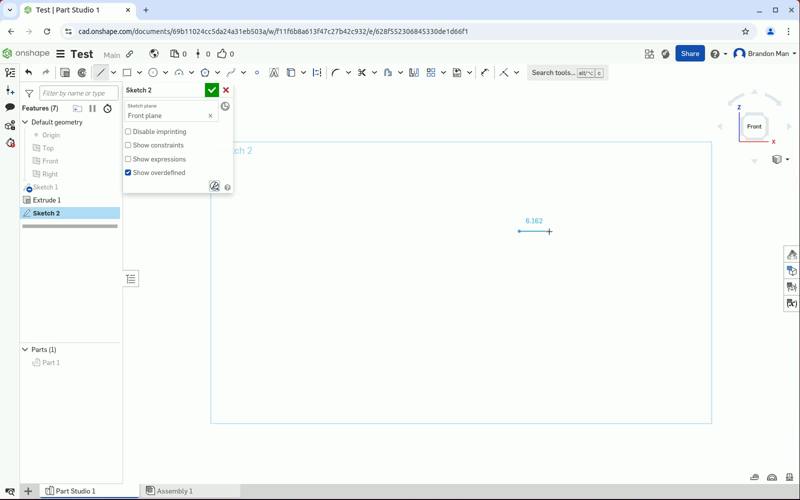
mouse_move(546, 231)
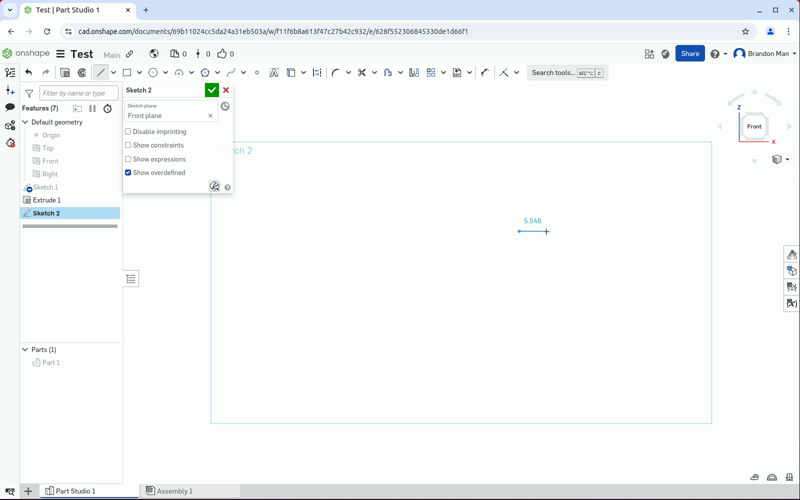
click(546, 231)
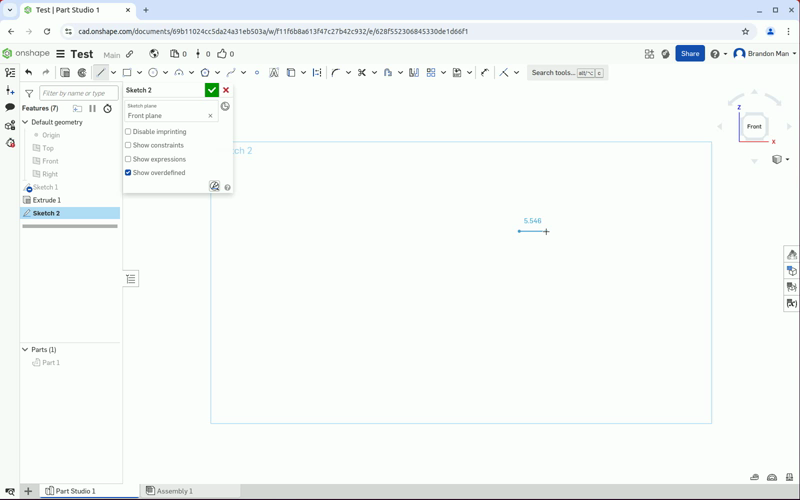
key_up(shift)
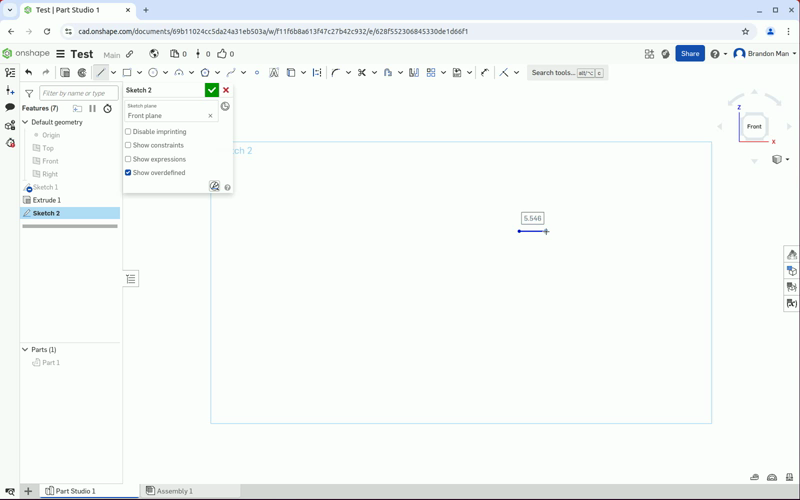
key_down(shift)
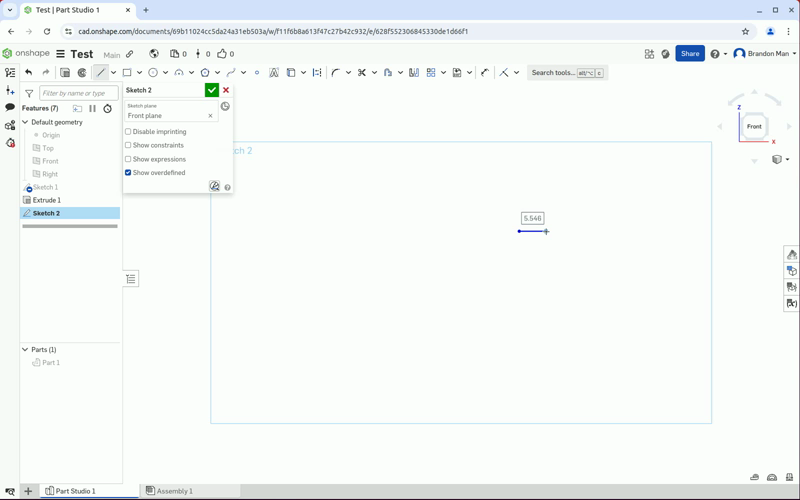
mouse_move(576, 231)
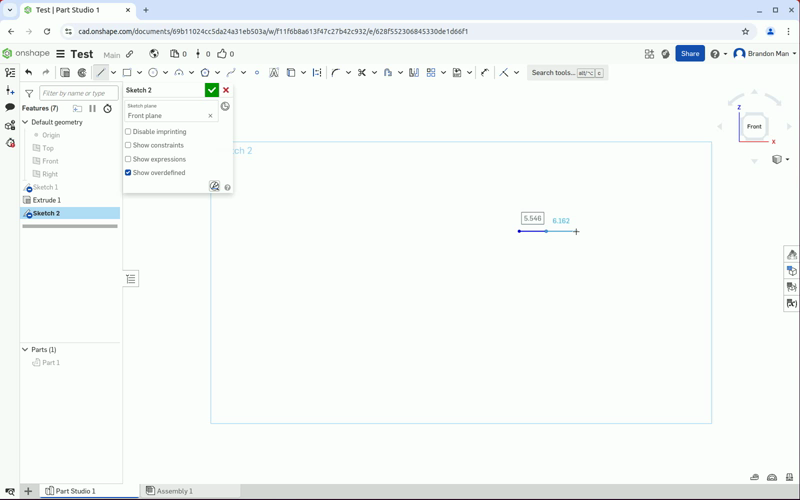
mouse_move(546, 261)
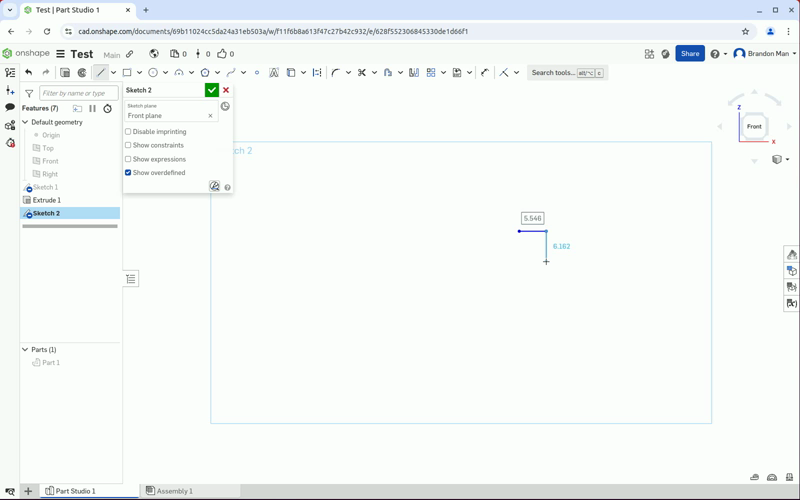
click(546, 261)
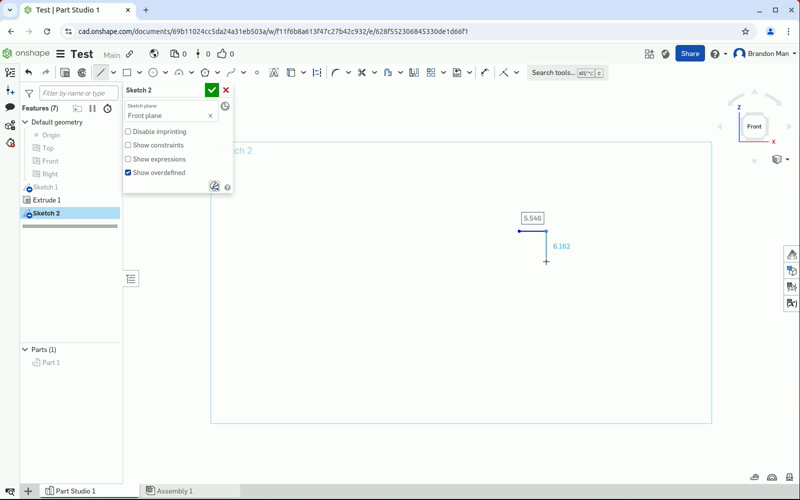
key_up(shift)
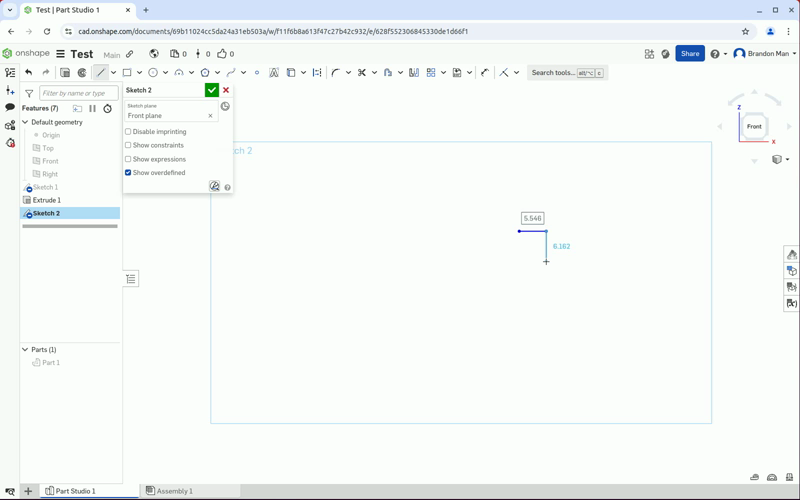
key_down(shift)
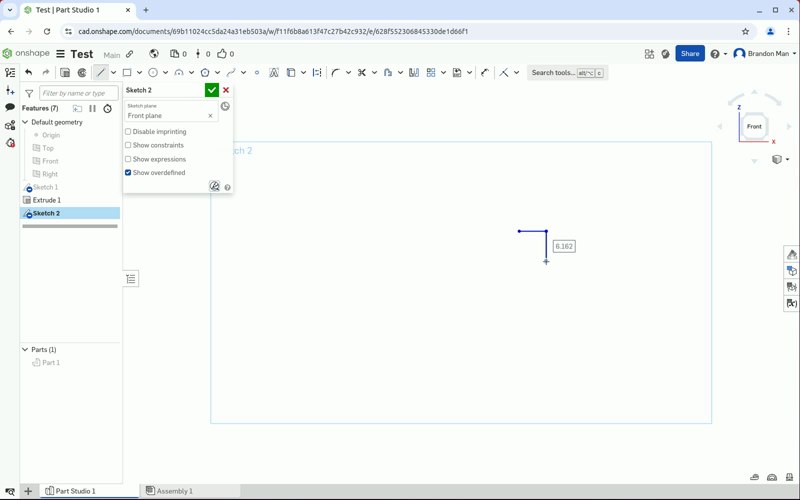
mouse_move(576, 261)
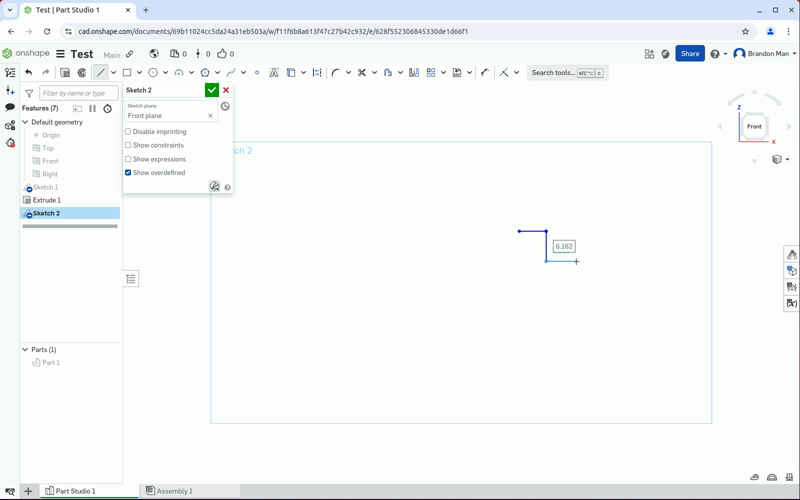
mouse_move(573, 261)
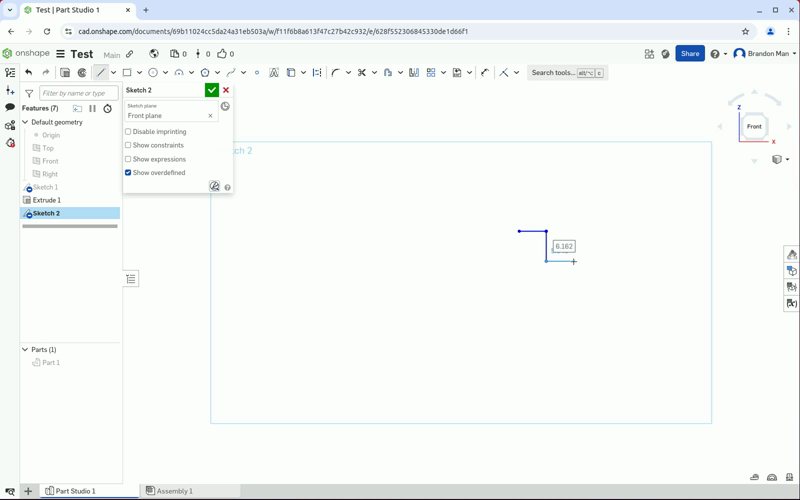
click(573, 261)
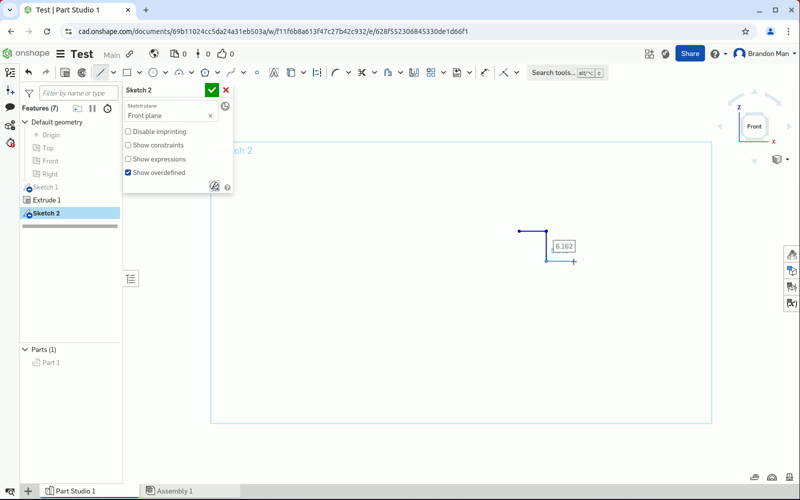
key_up(shift)
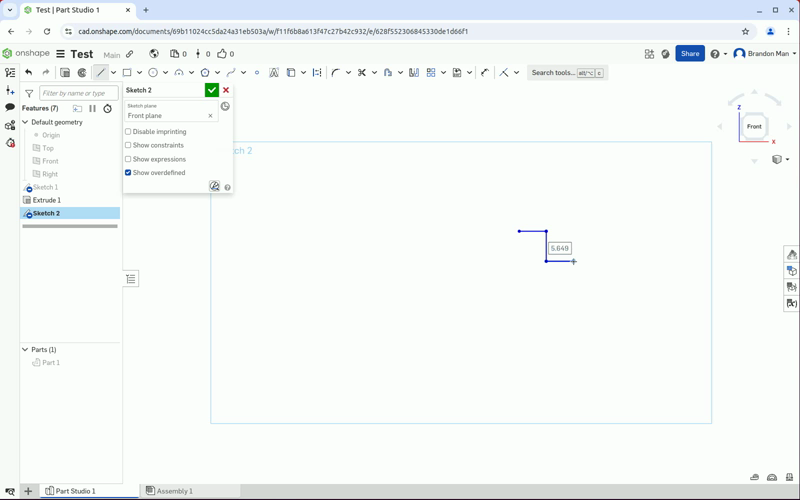
key_down(shift)
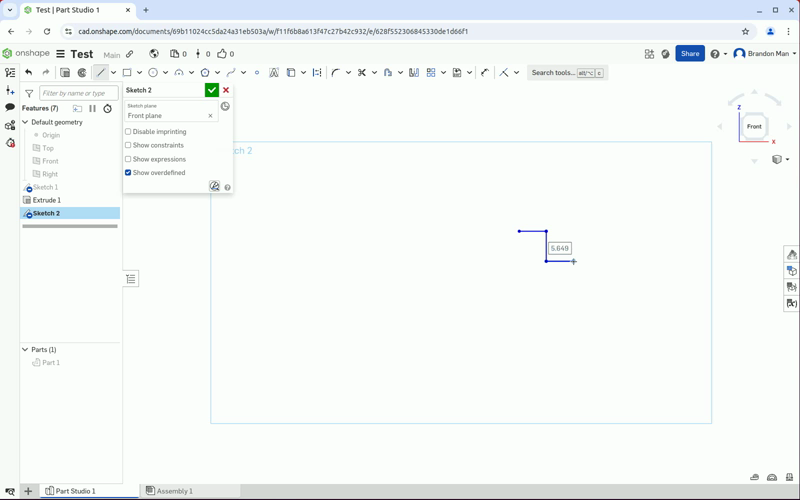
mouse_move(589, 261)
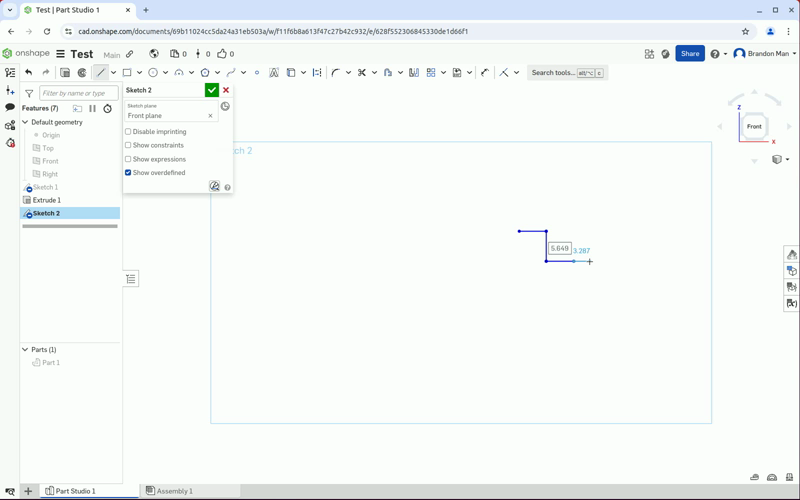
mouse_move(573, 228)
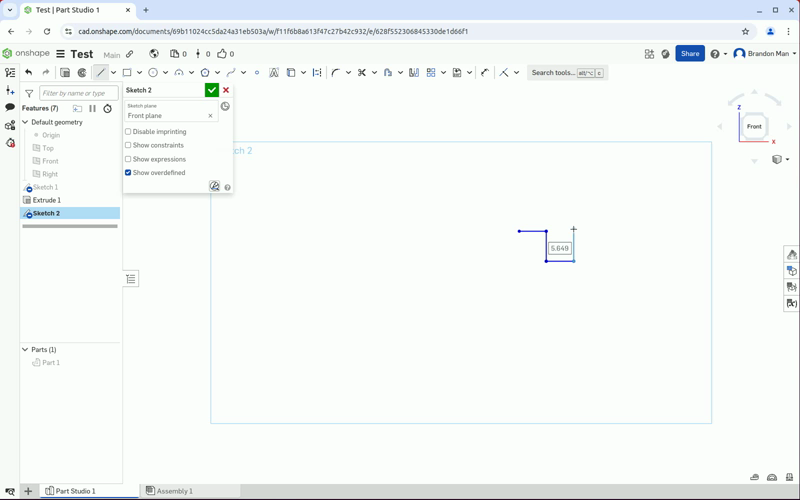
click(573, 228)
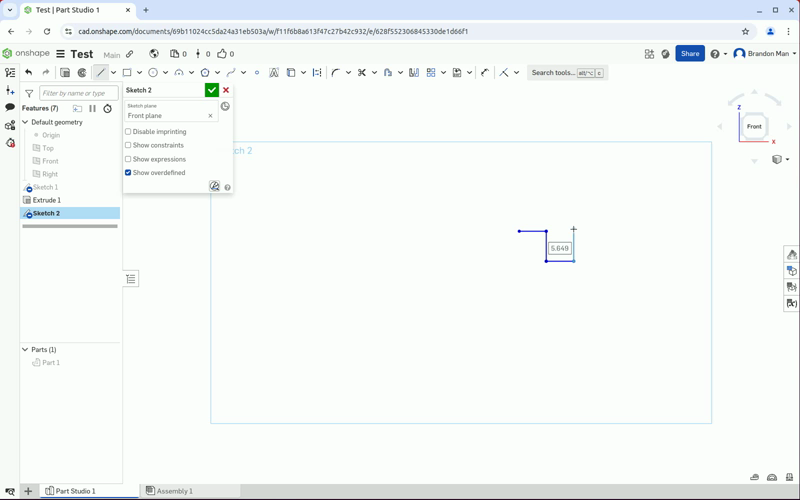
key_up(shift)
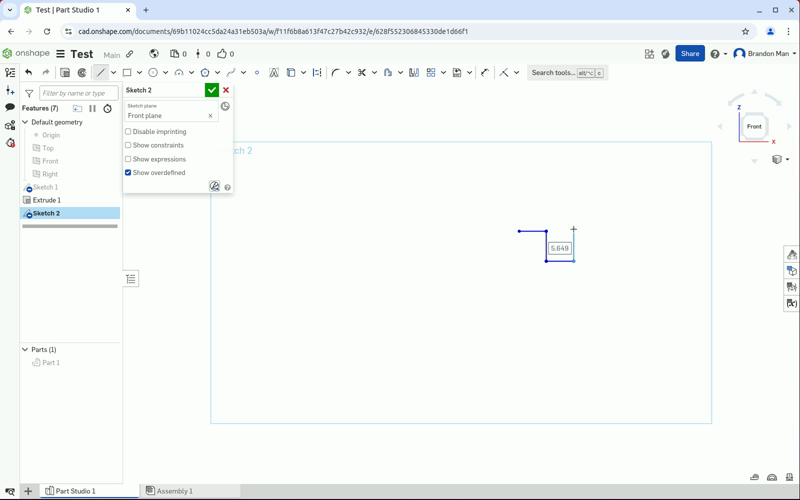
key_down(shift)
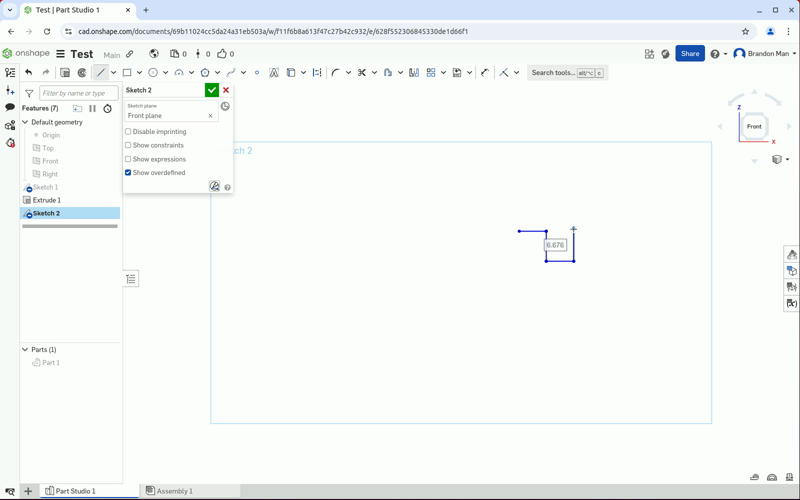
mouse_move(589, 228)
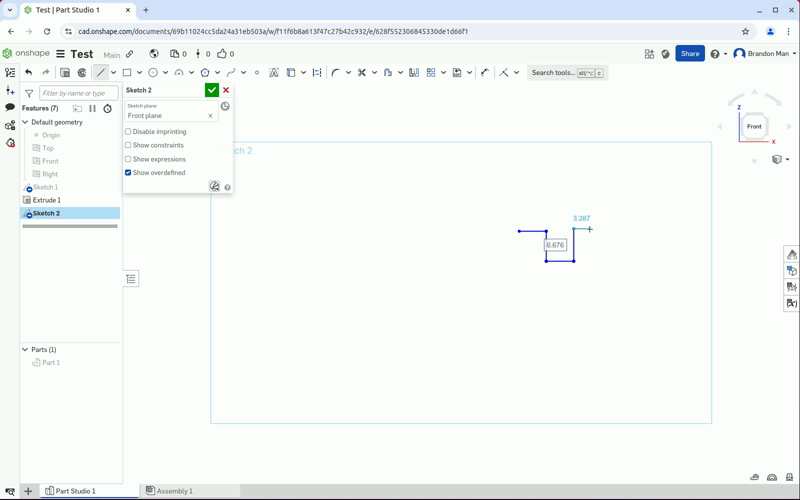
mouse_move(519, 228)
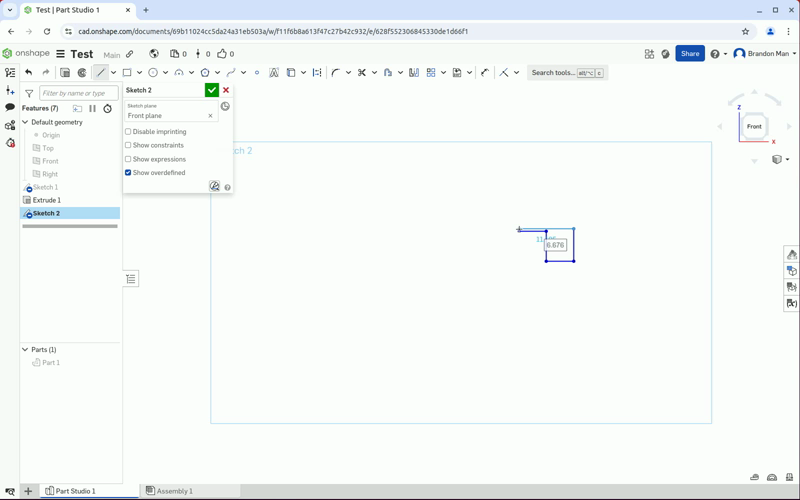
scroll(6)
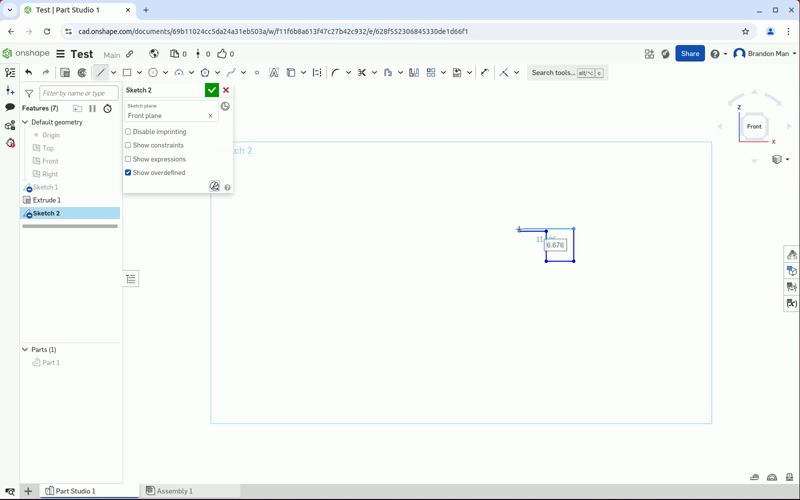
scroll(6)
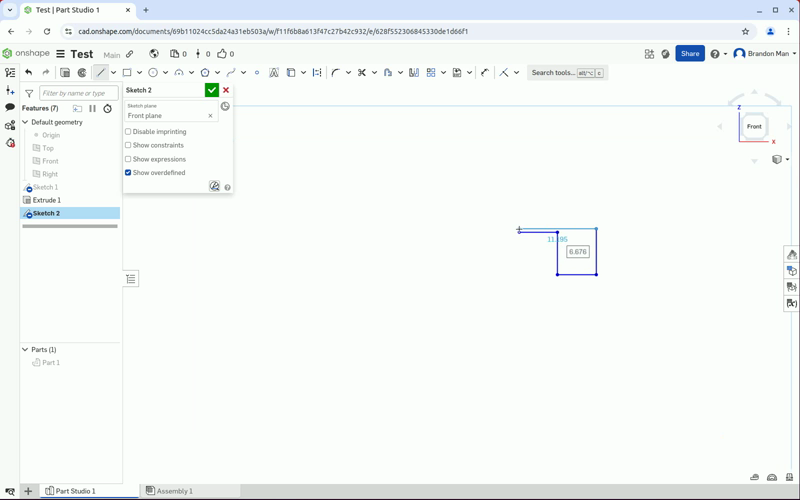
scroll(6)
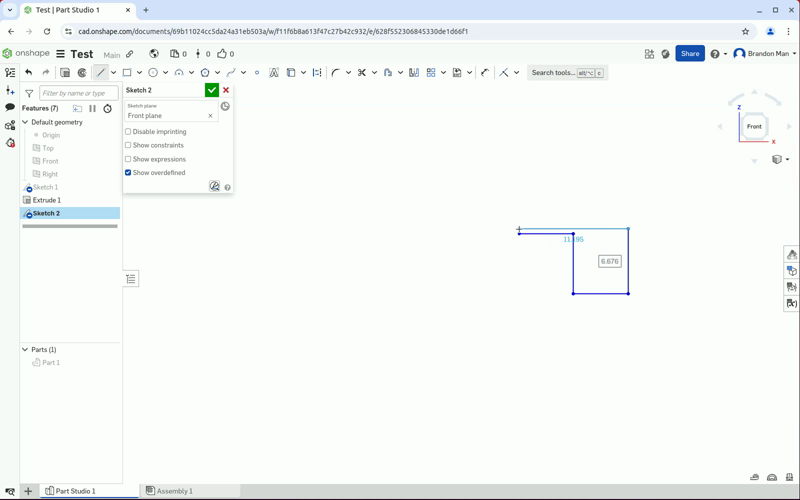
scroll(6)
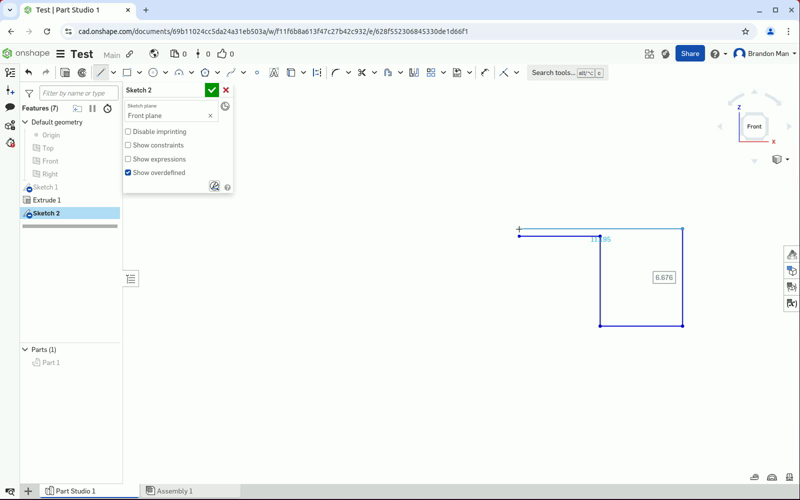
scroll(6)
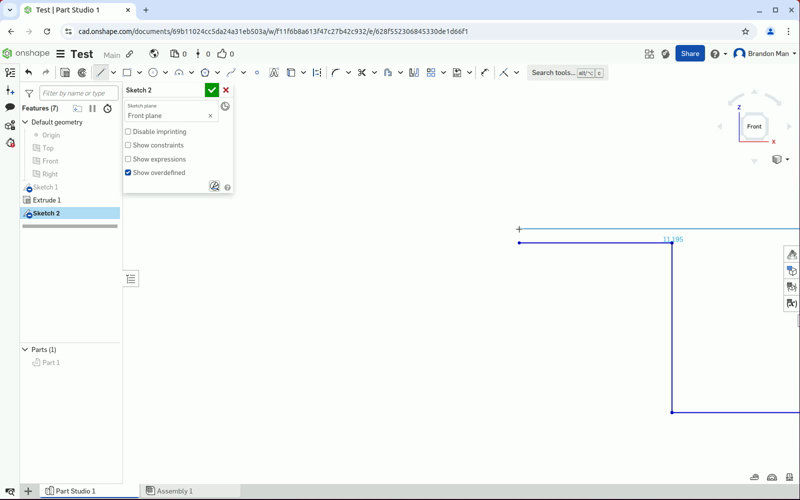
scroll(6)
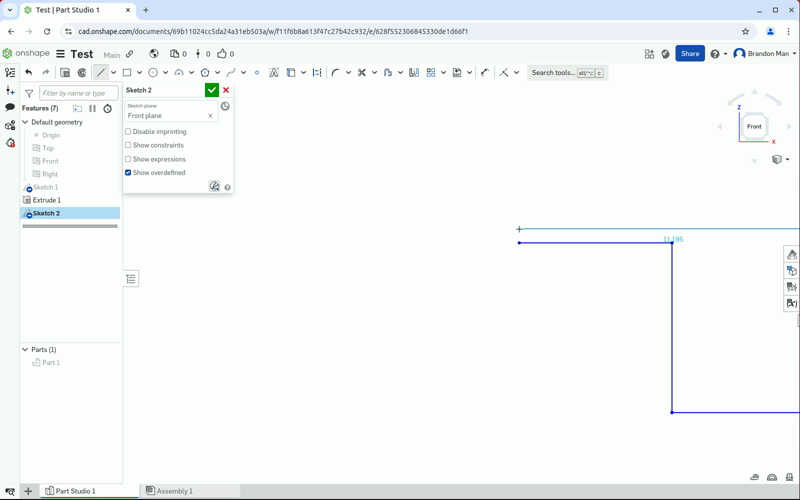
scroll(6)
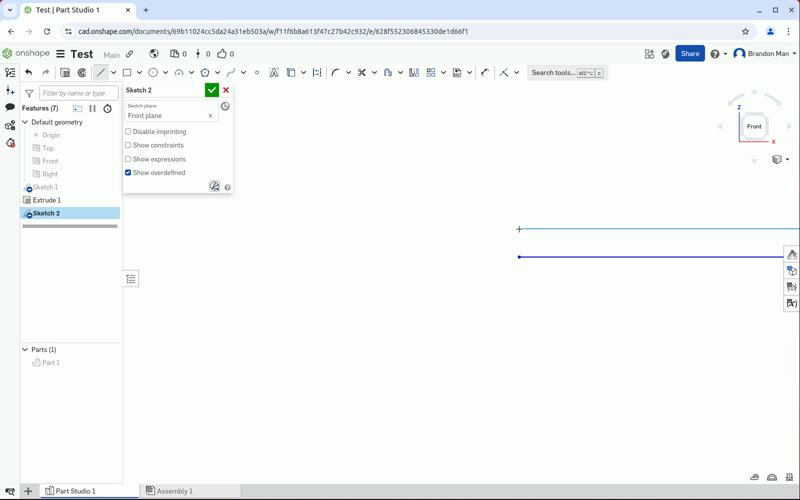
click(519, 228)
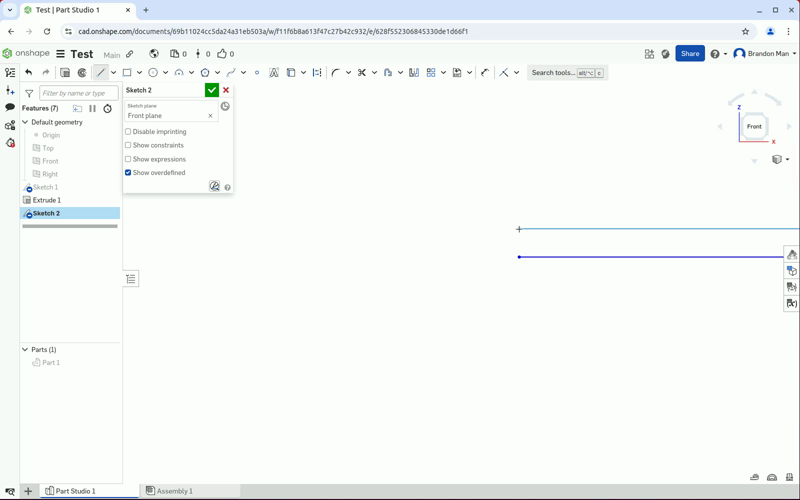
scroll(-6)
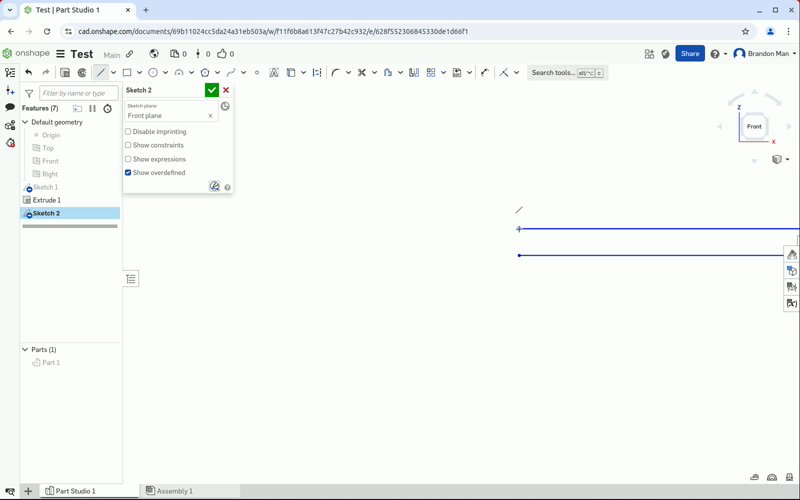
scroll(-6)
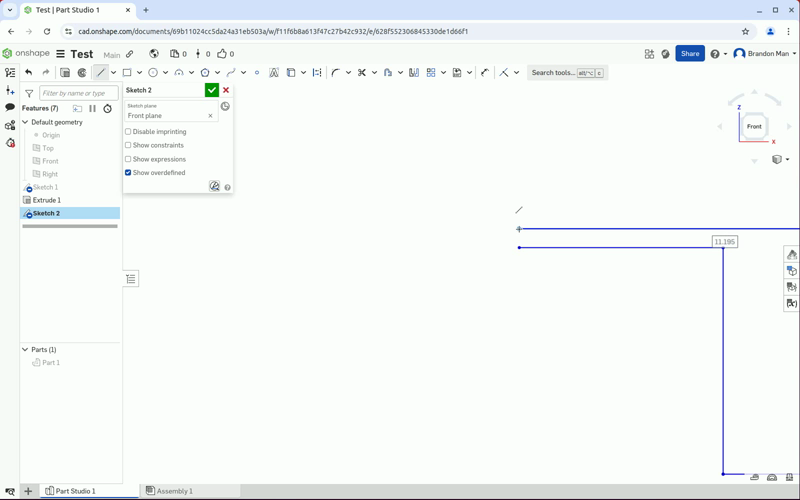
scroll(-6)
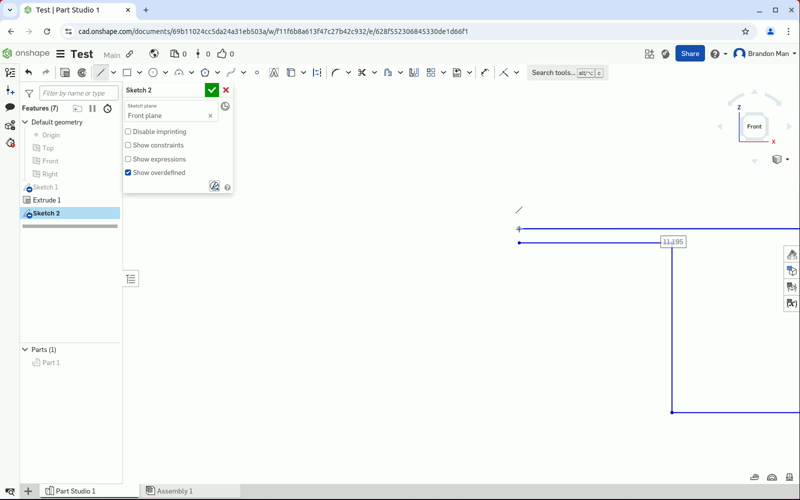
scroll(-6)
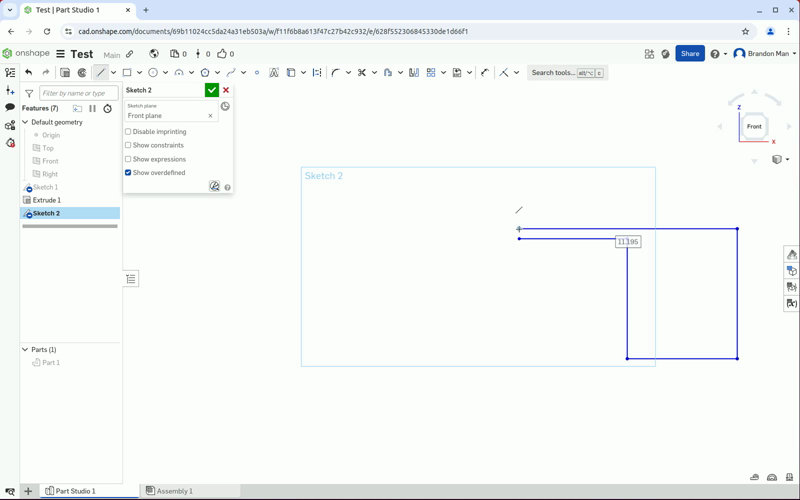
scroll(-6)
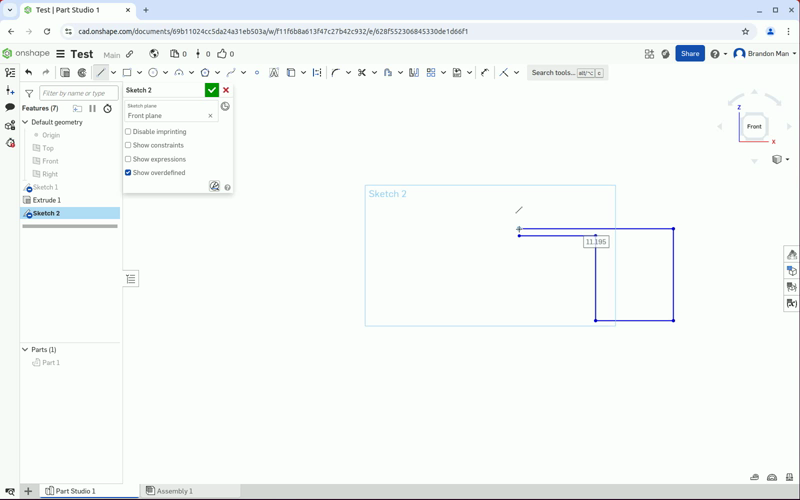
scroll(-6)
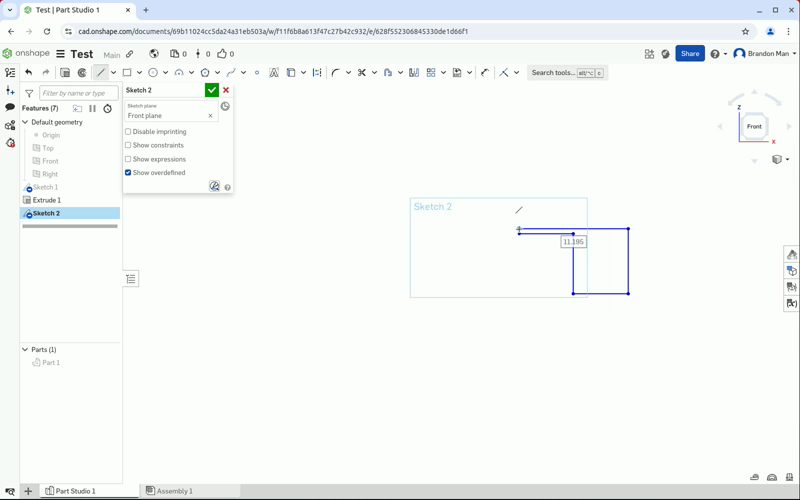
scroll(-6)
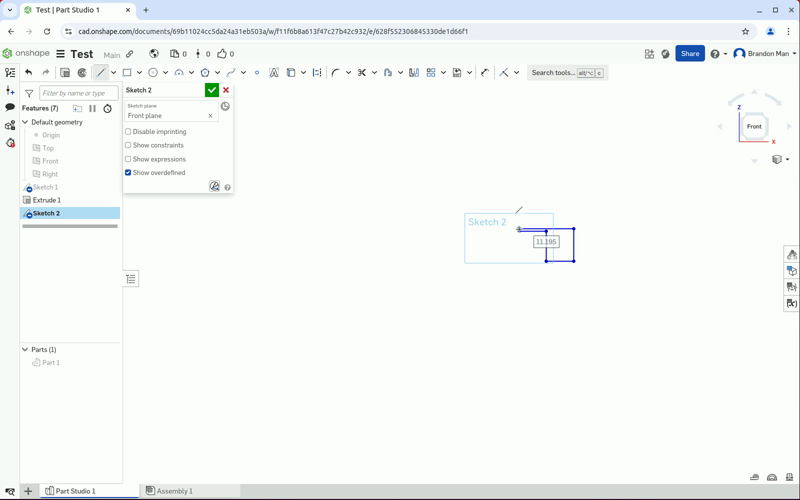
key_up(shift)
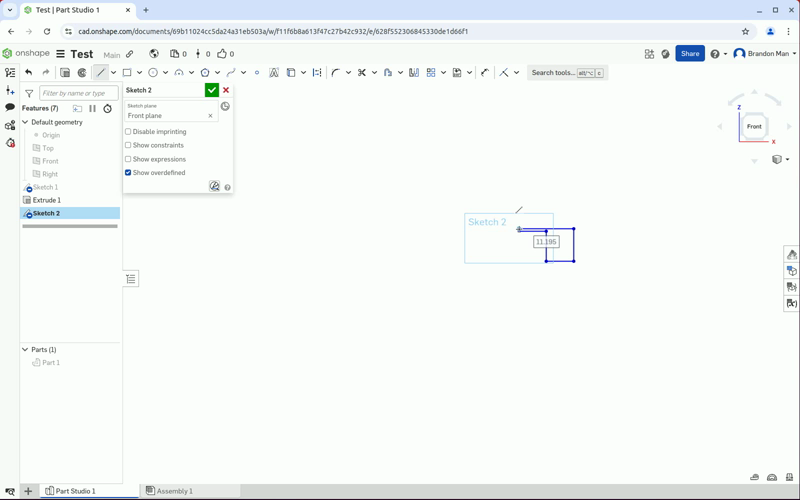
mouse_move(549, 228)
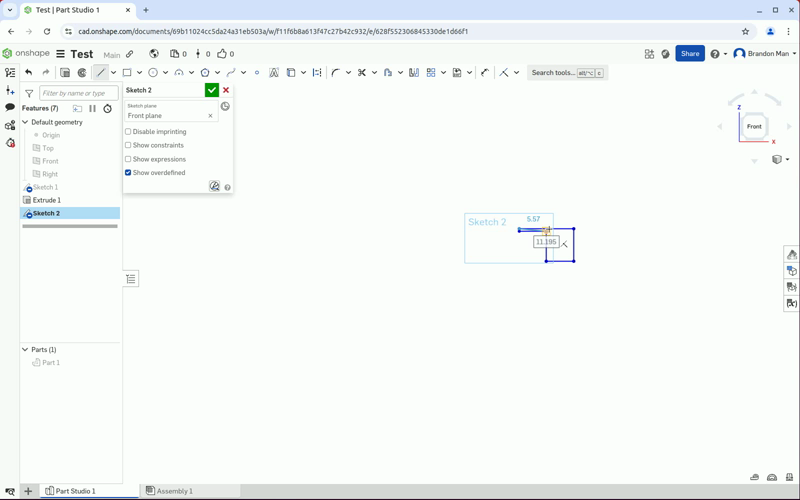
key_down(shift)
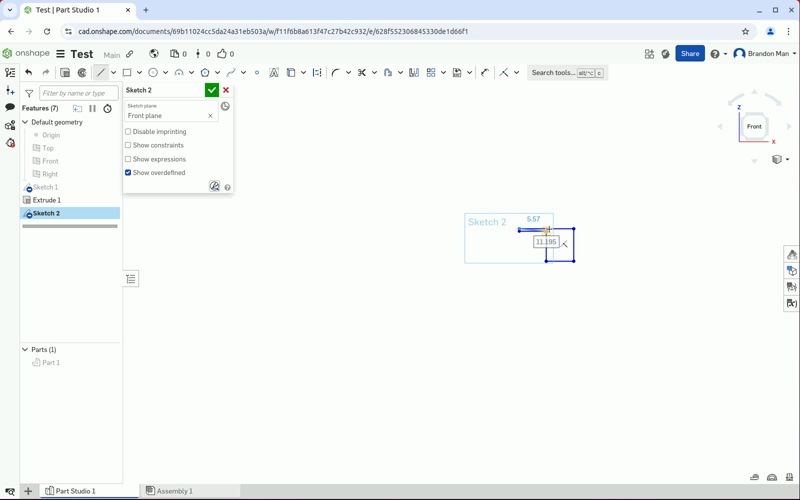
mouse_move(519, 231)
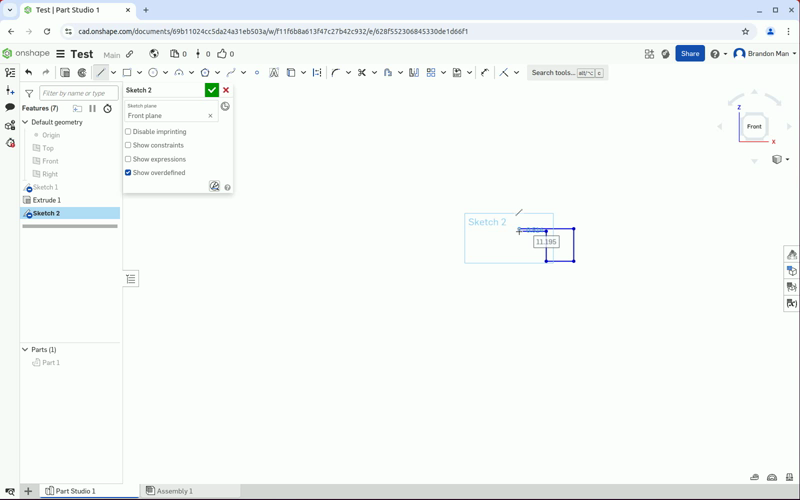
scroll(6)
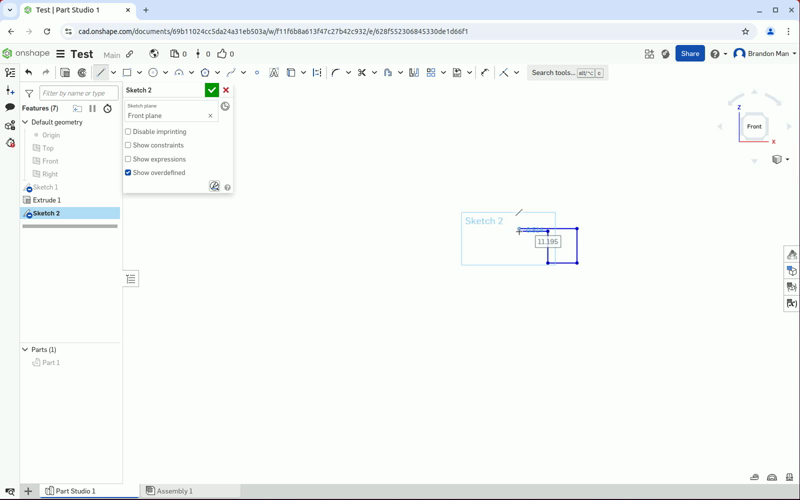
scroll(6)
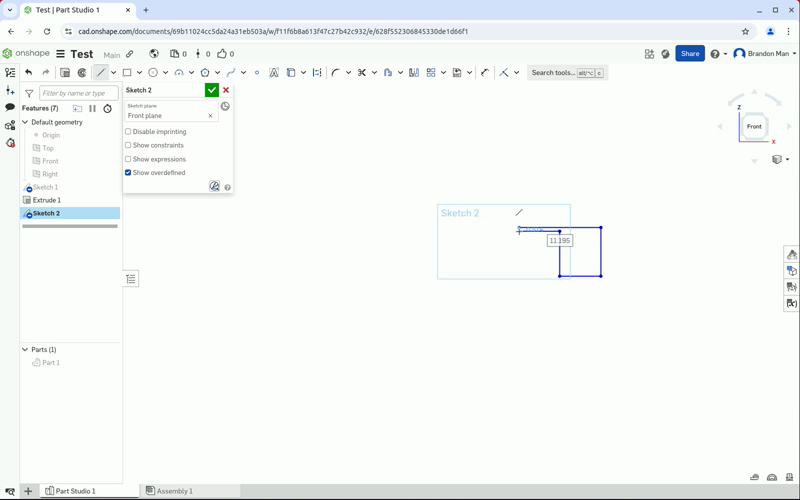
scroll(6)
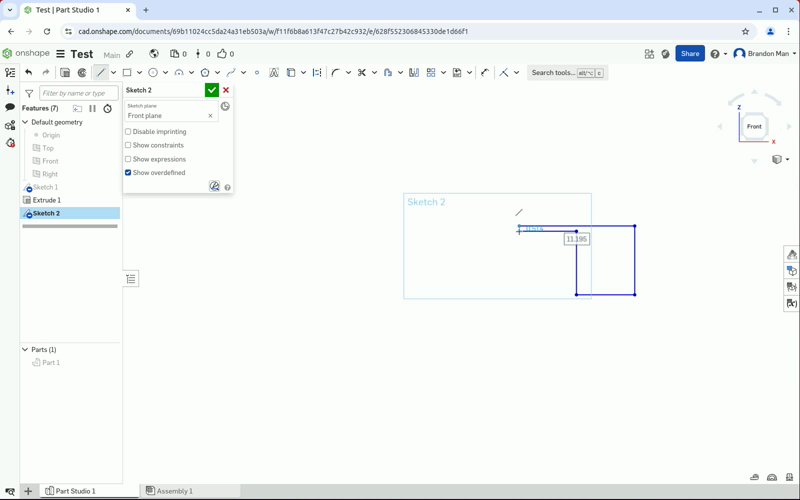
scroll(6)
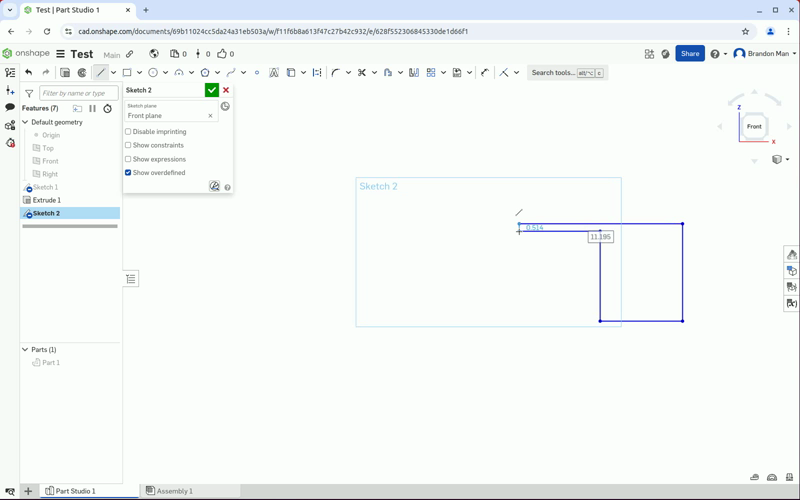
scroll(6)
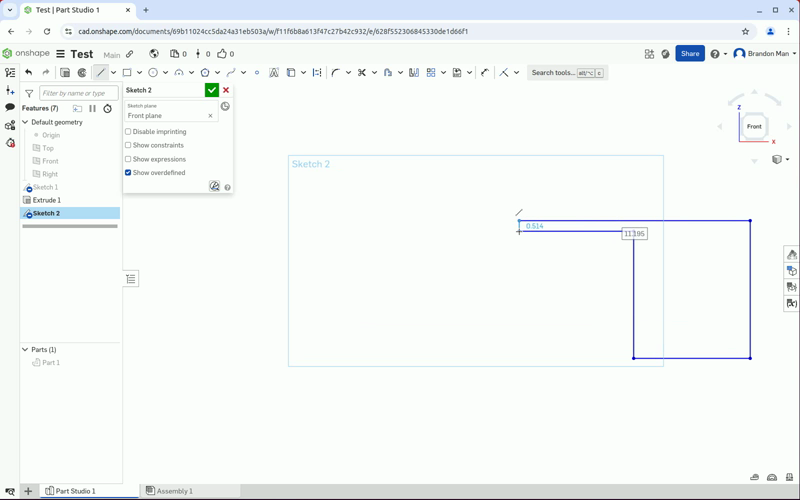
scroll(6)
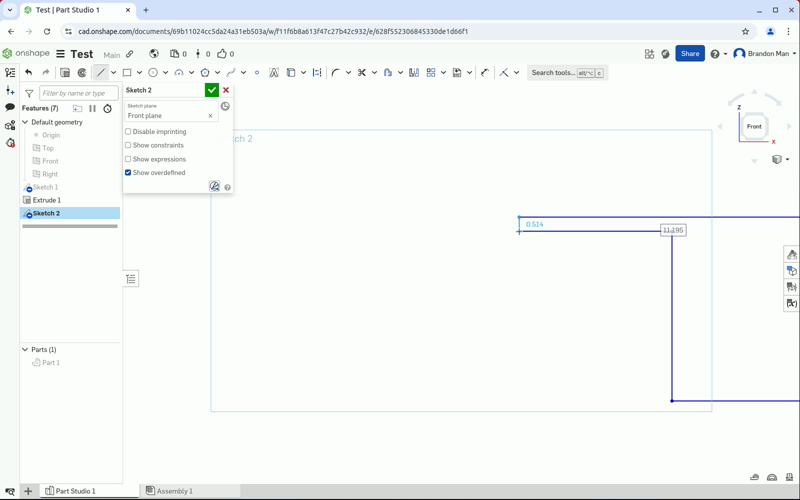
scroll(6)
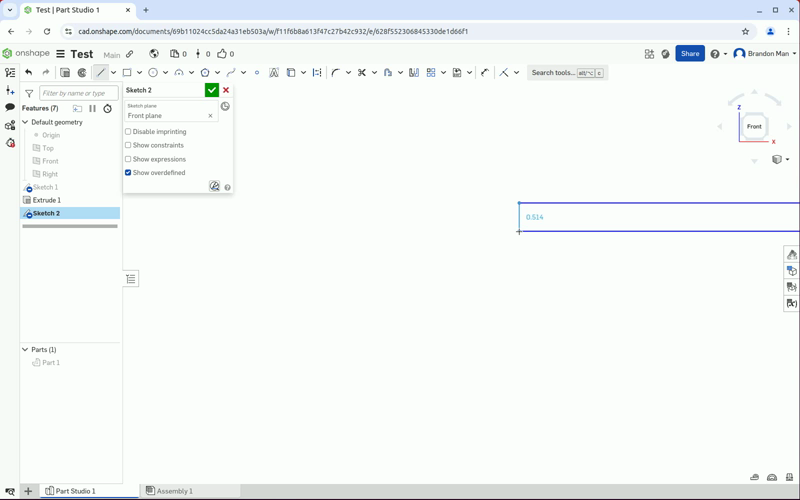
key_up(shift)
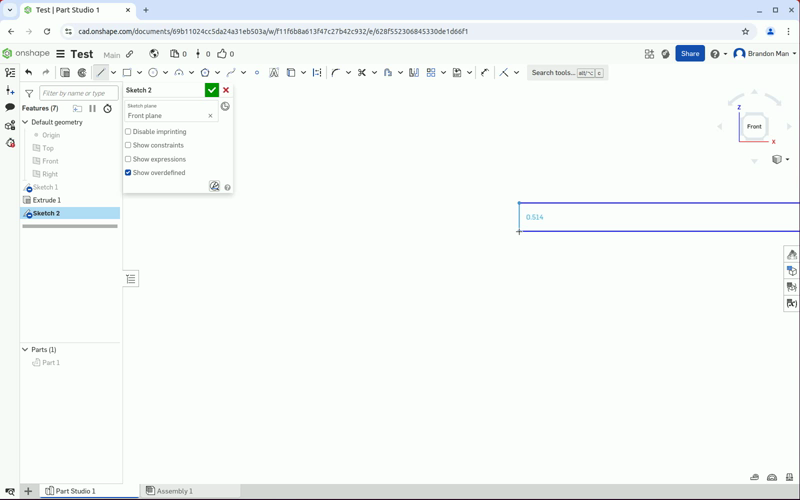
click(519, 231)
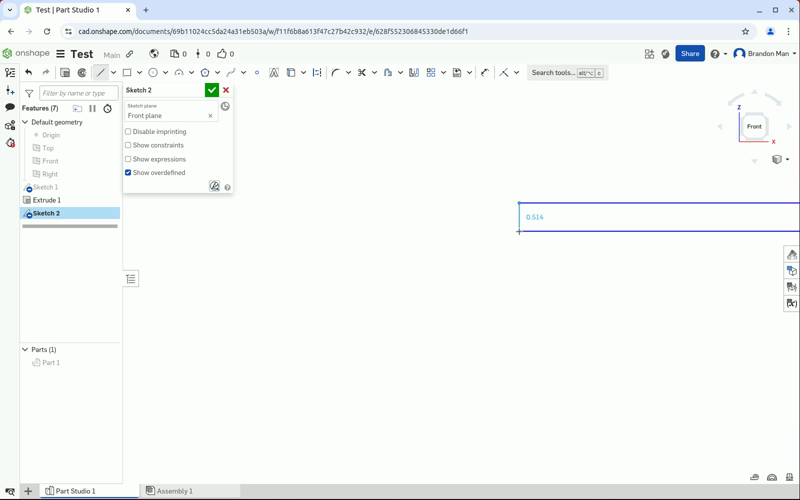
scroll(-6)
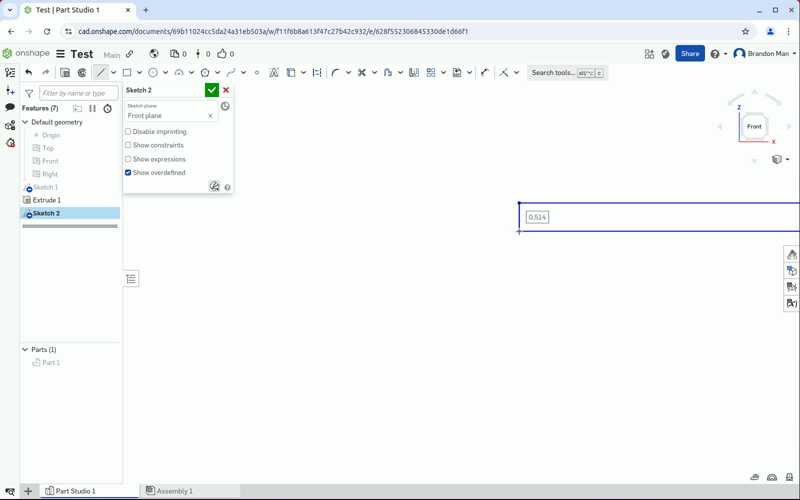
scroll(-6)
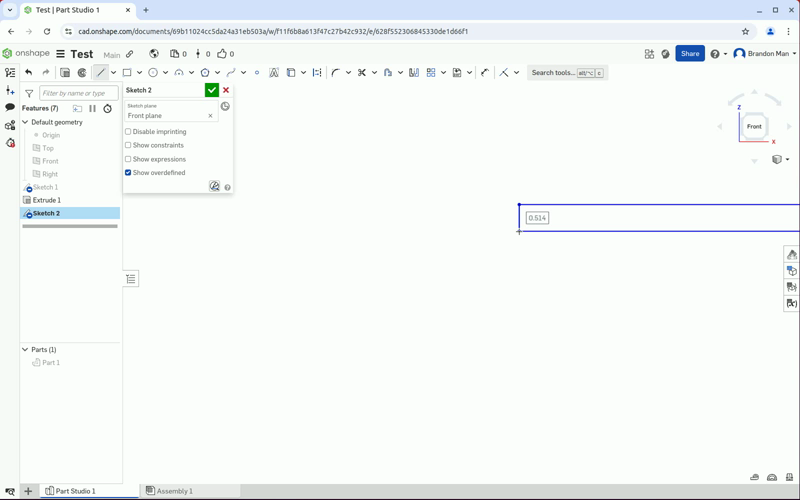
scroll(-6)
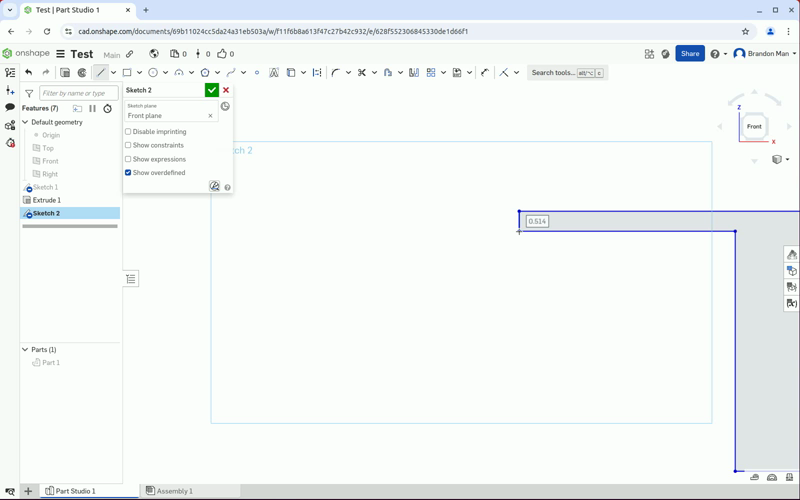
scroll(-6)
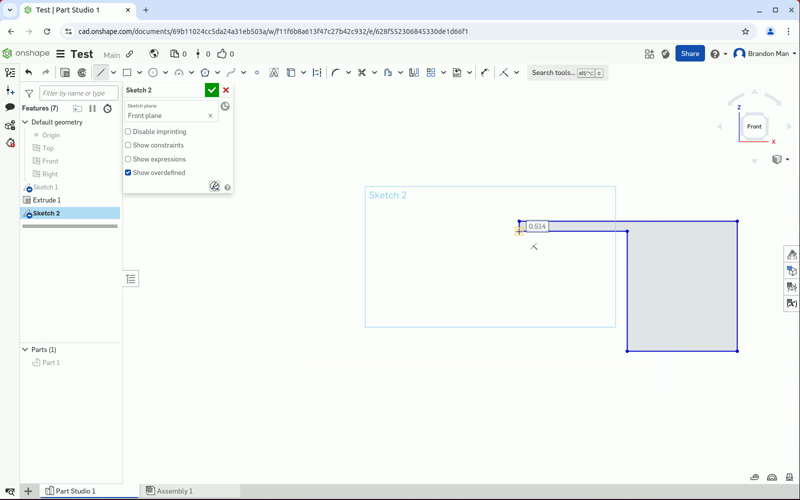
scroll(-6)
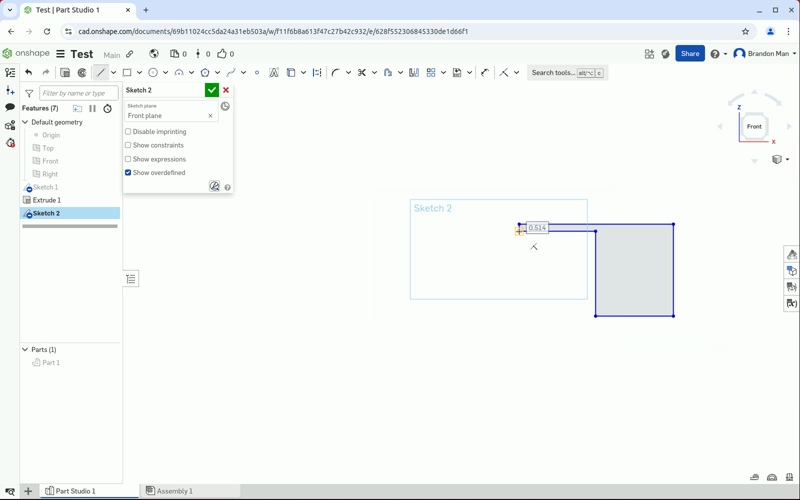
scroll(-6)
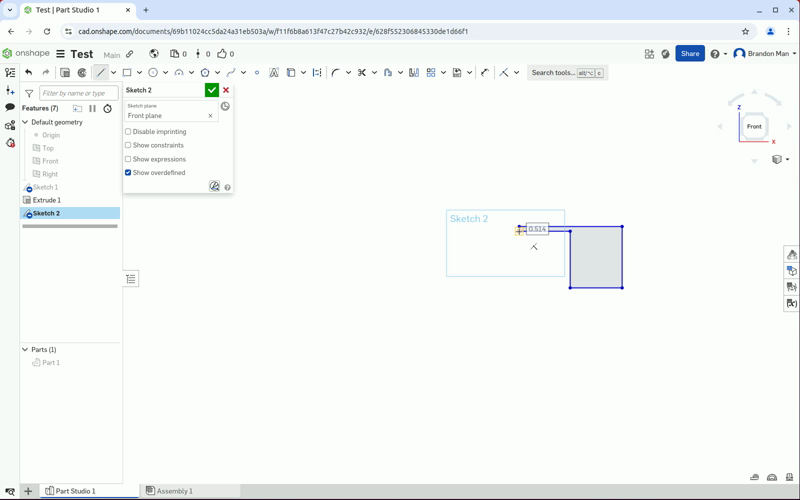
scroll(-6)
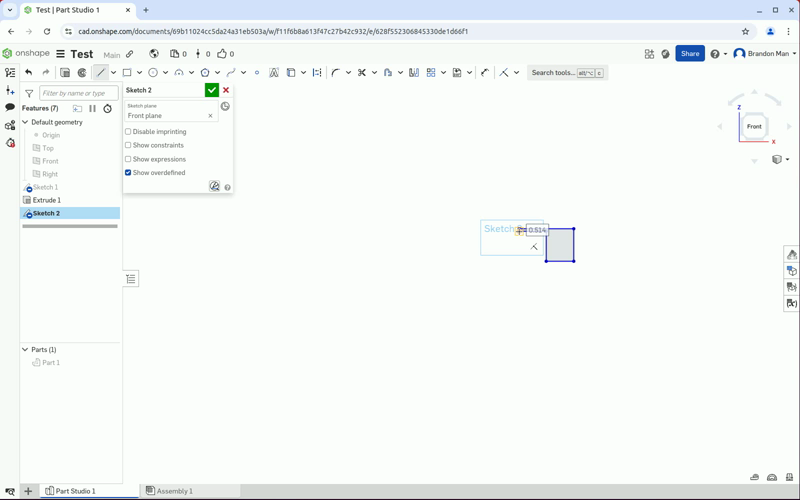
key(esc)
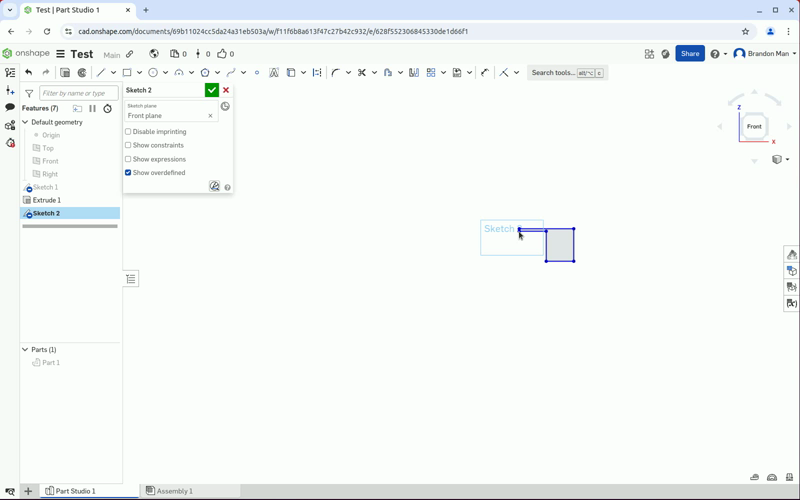
mouse_move(550, 233)
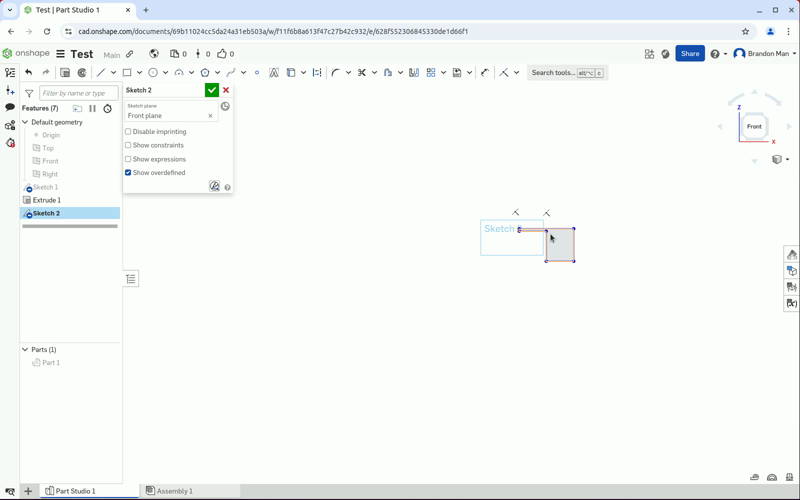
scroll(6)
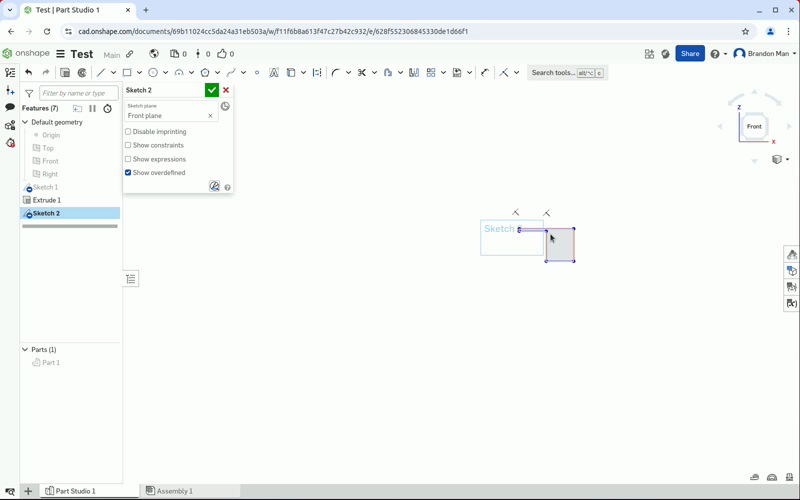
scroll(6)
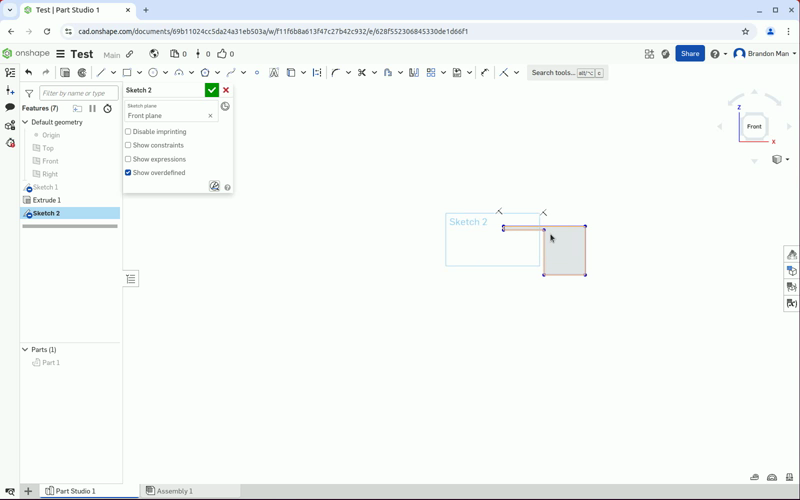
scroll(6)
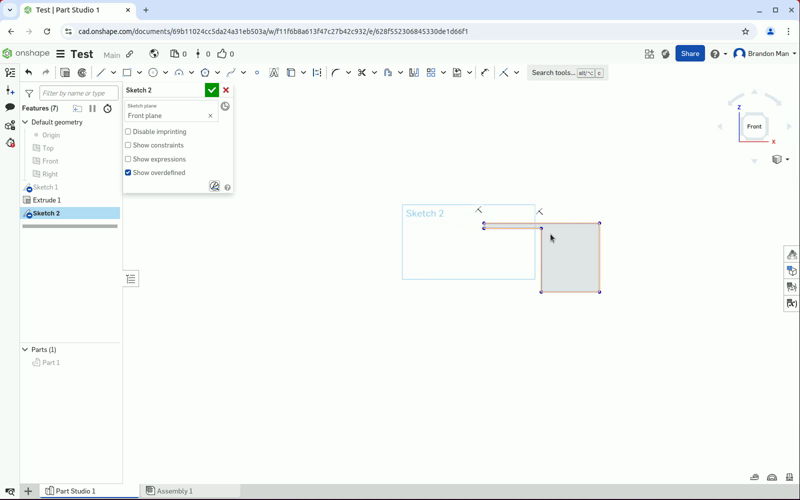
scroll(6)
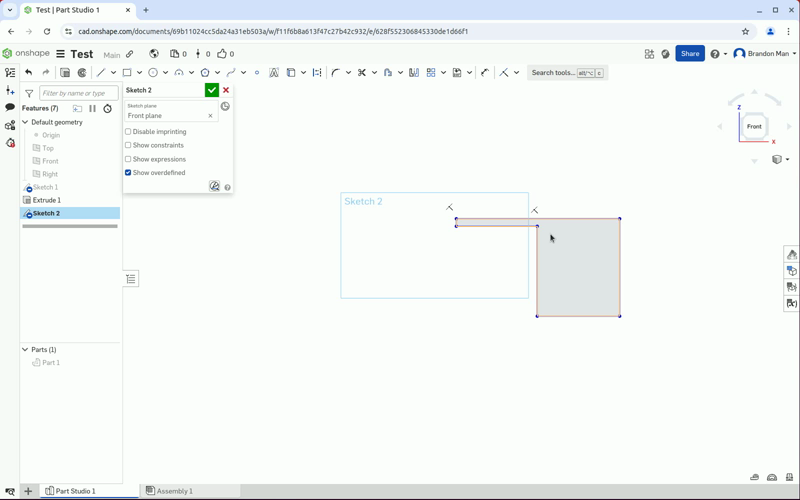
scroll(6)
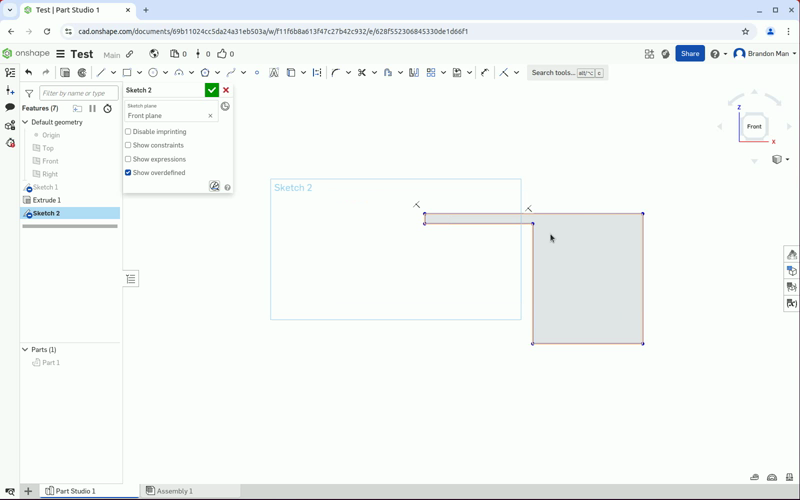
scroll(6)
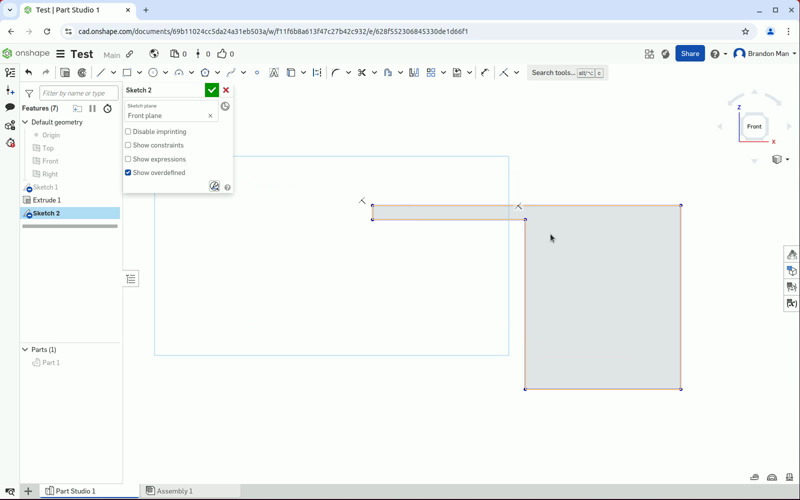
scroll(6)
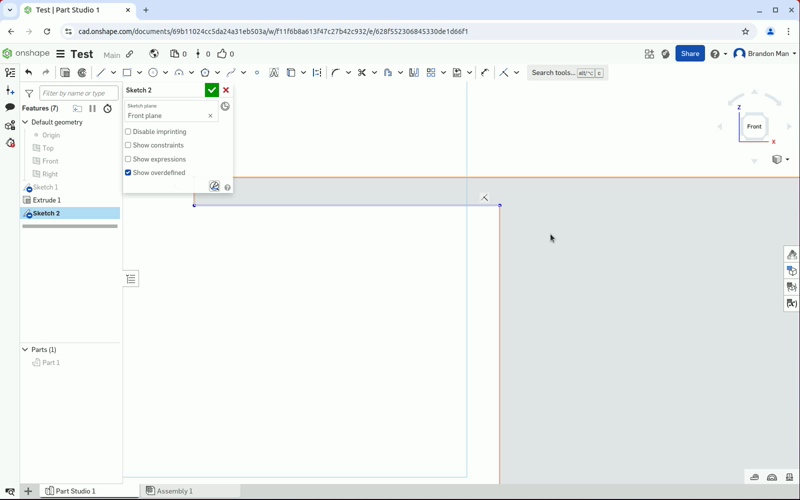
click(550, 233)
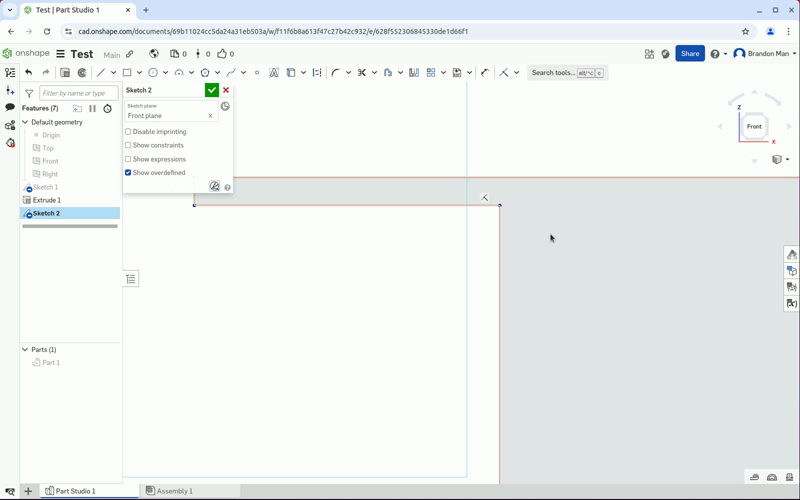
scroll(-6)
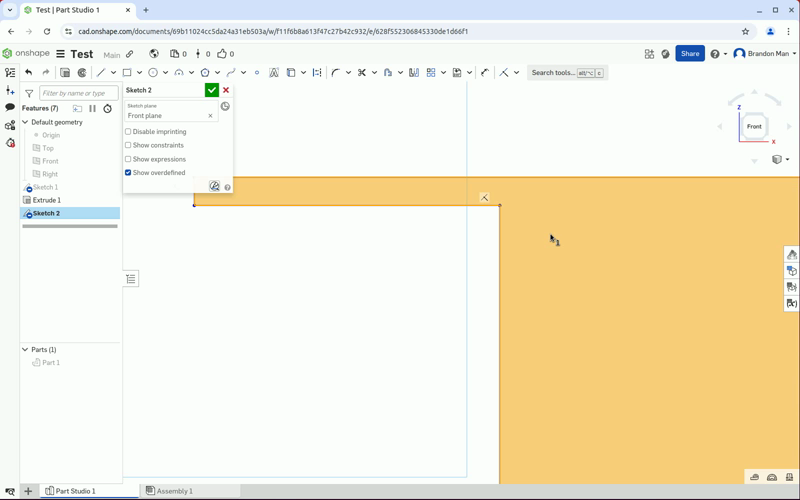
scroll(-6)
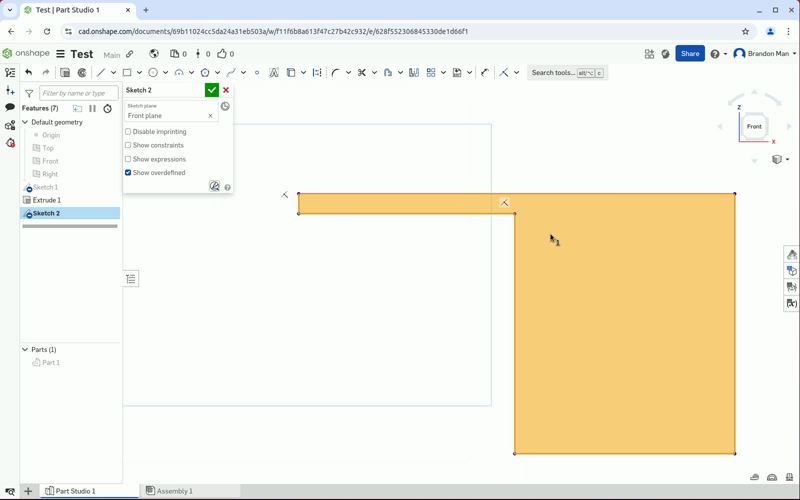
scroll(-6)
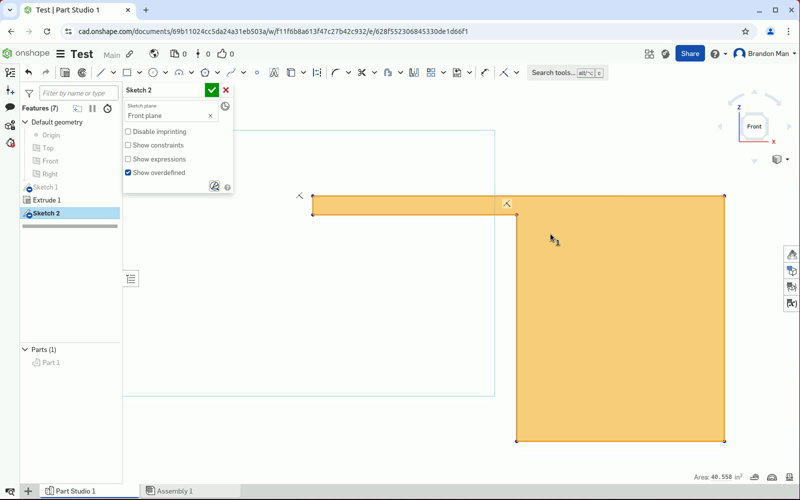
scroll(-6)
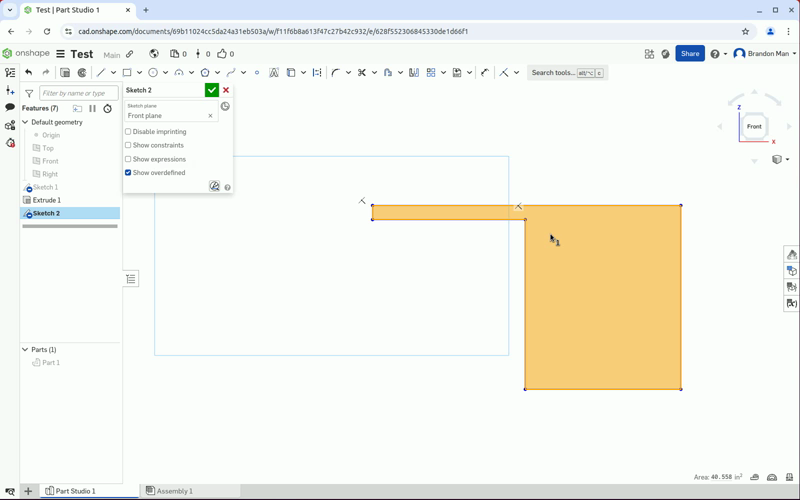
scroll(-6)
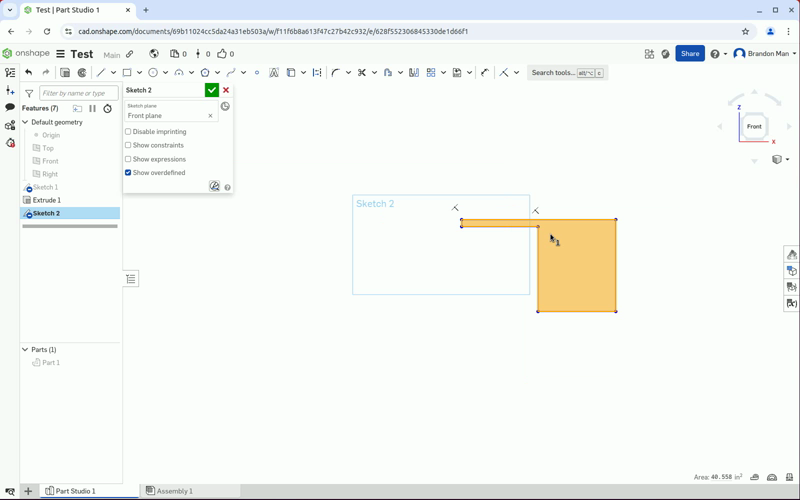
scroll(-6)
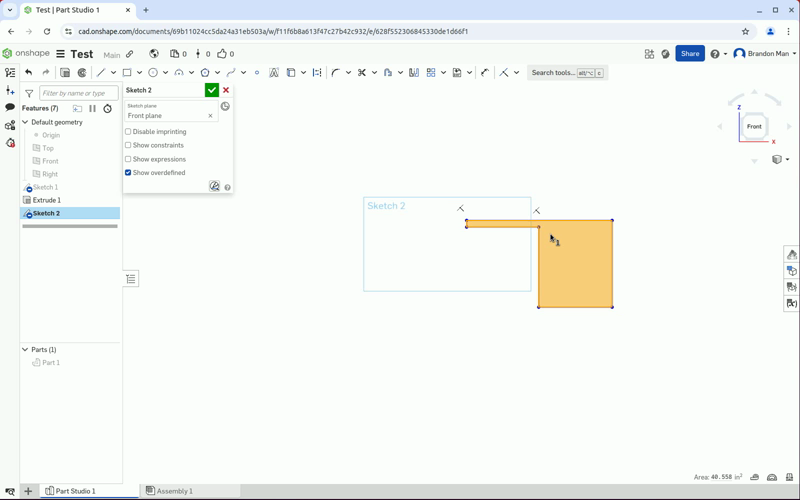
scroll(-6)
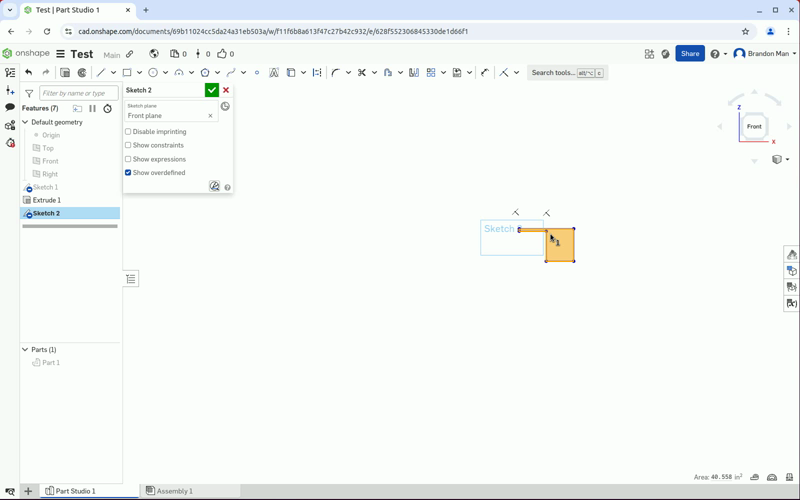
mouse_move(73, 352)
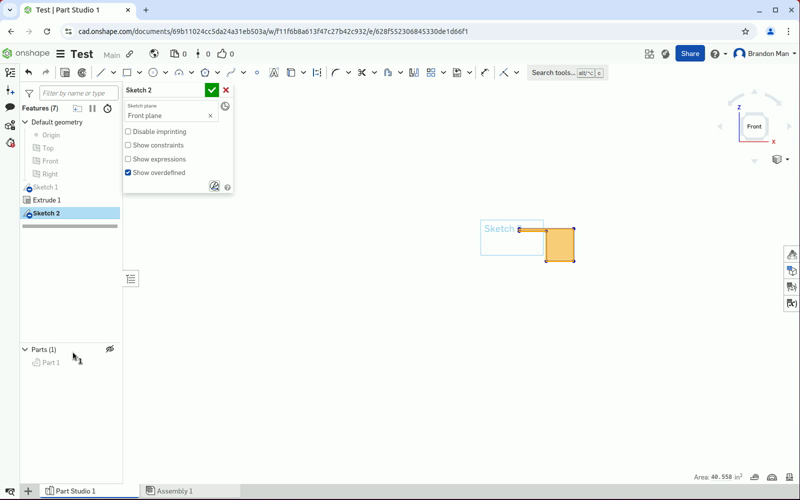
key(shift+y)
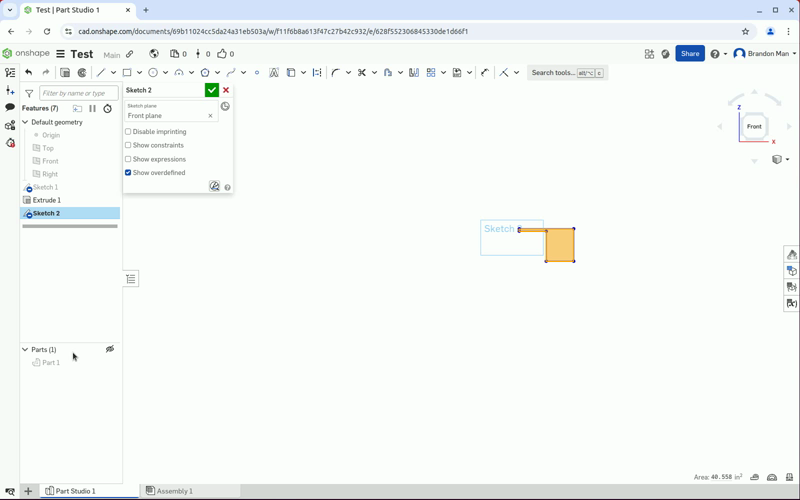
key(shift+e)
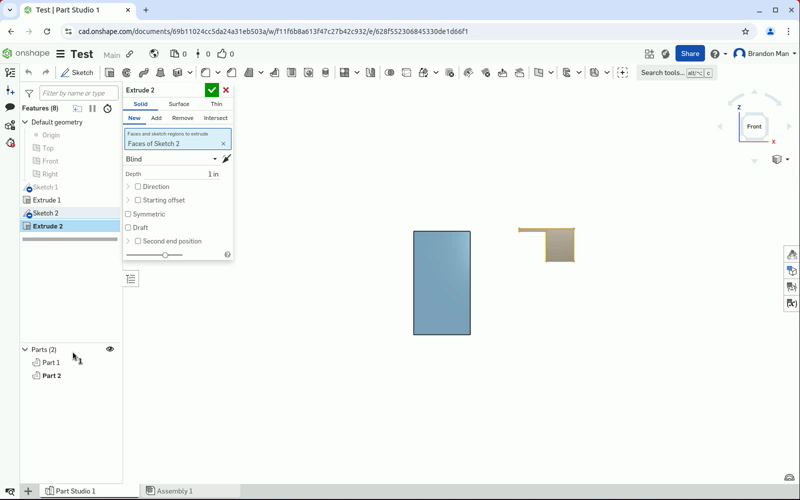
mouse_move(143, 106)
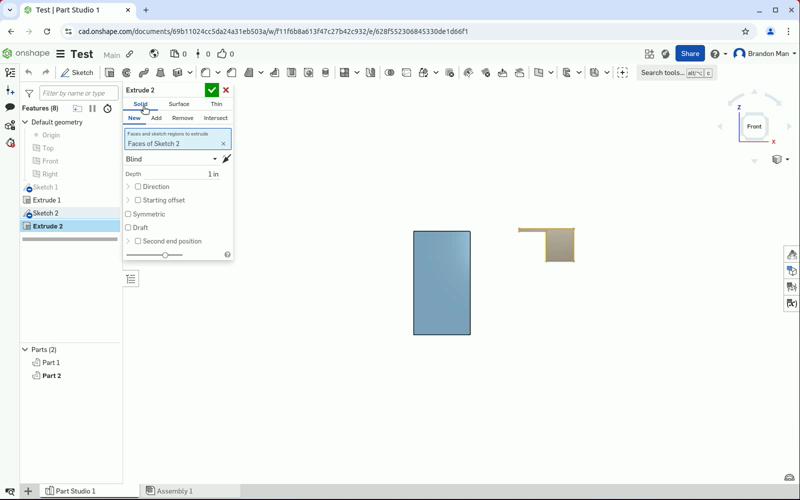
click(143, 106)
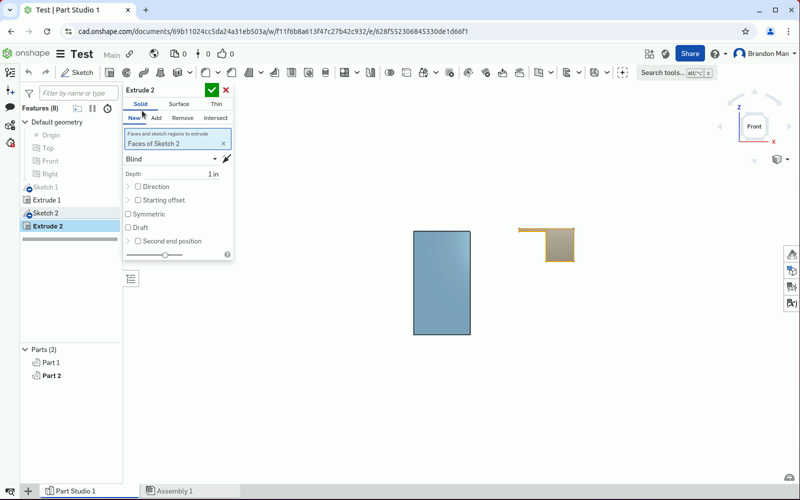
mouse_move(137, 120)
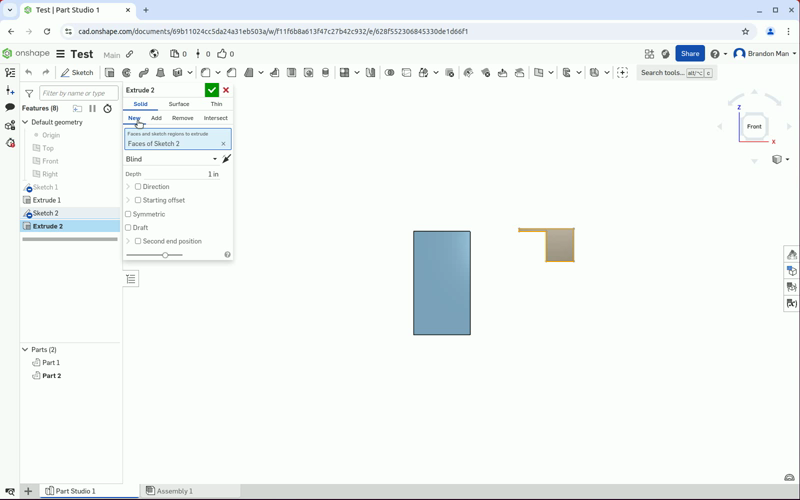
click(137, 120)
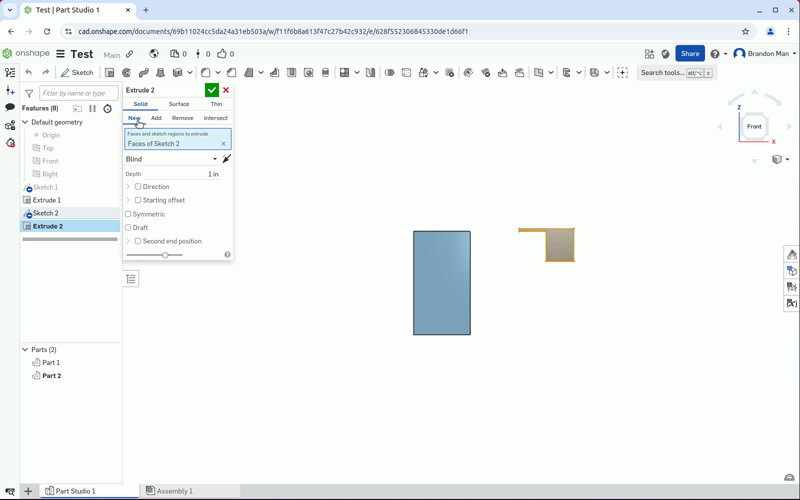
key(tab, 4)
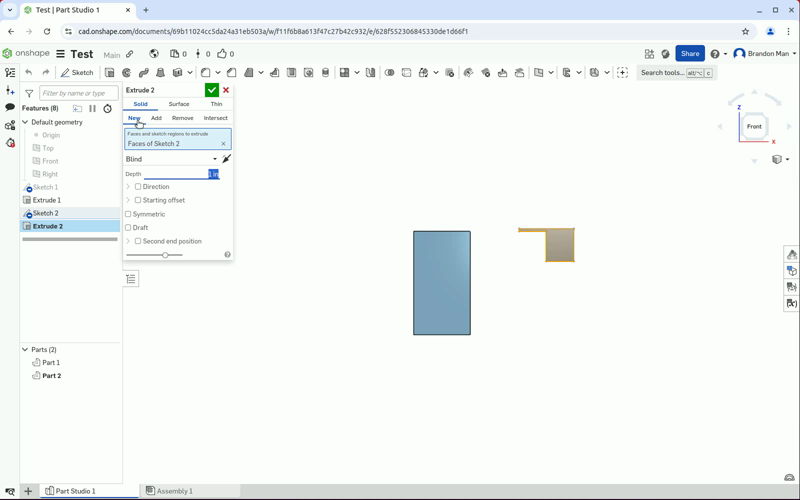
text(18.053)
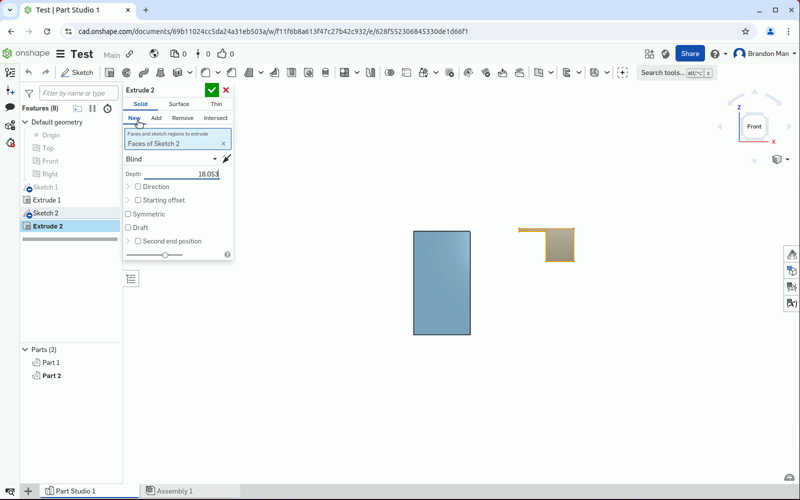
key(enter)
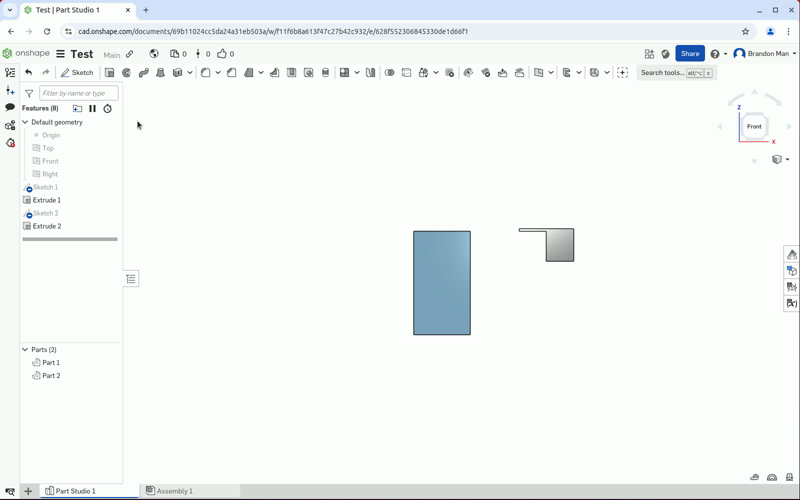
key(shift+h)
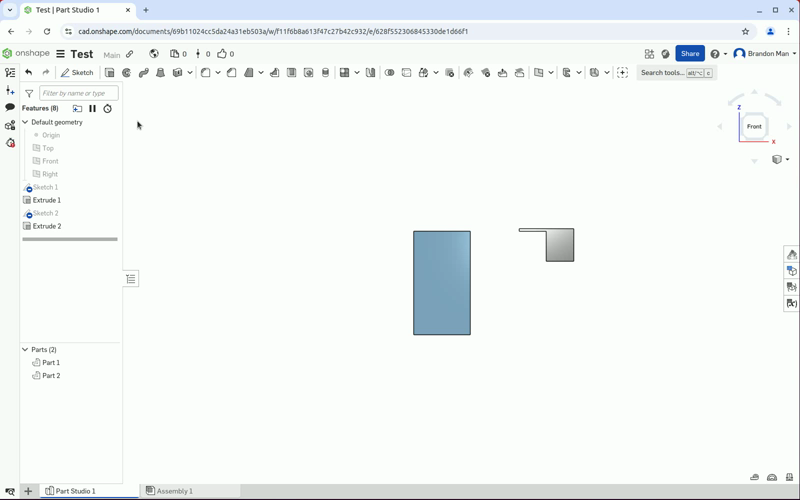
key(shift+h)
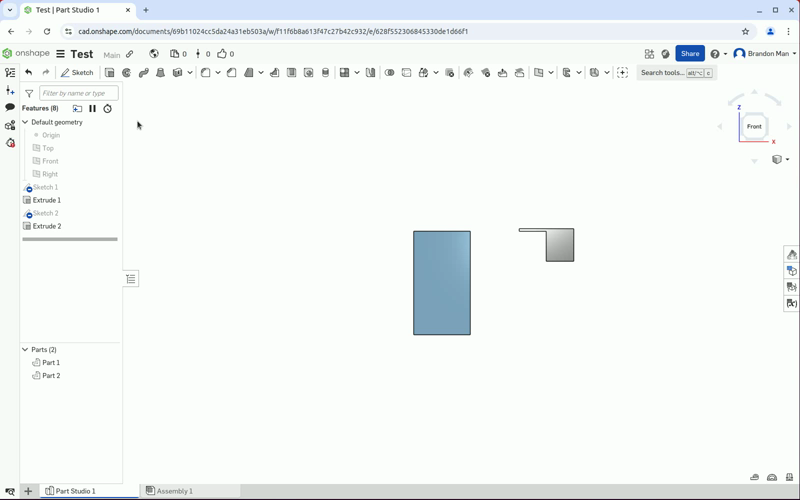
mouse_move(73, 189)
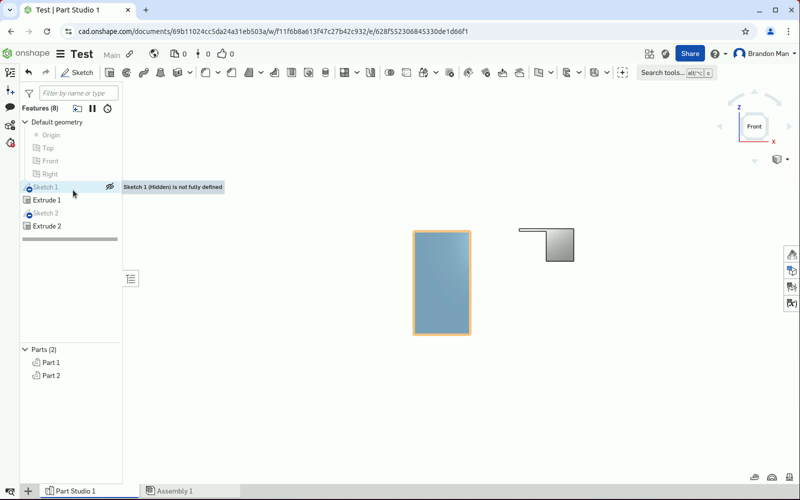
click(73, 189)
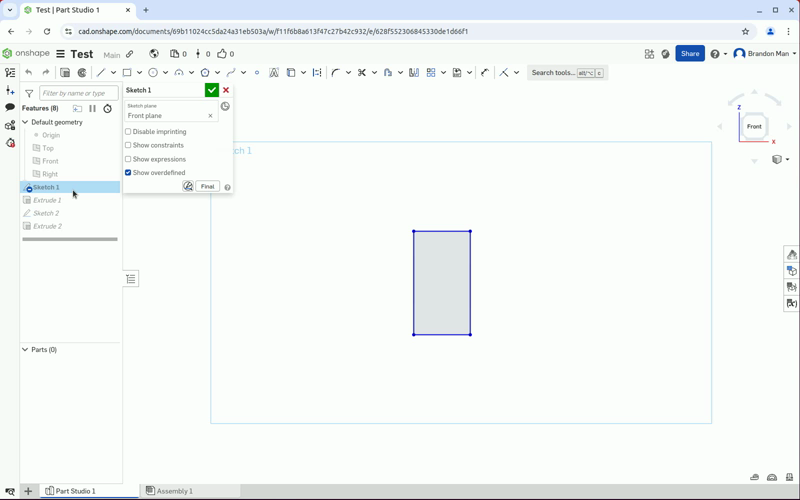
mouse_move(229, 92)
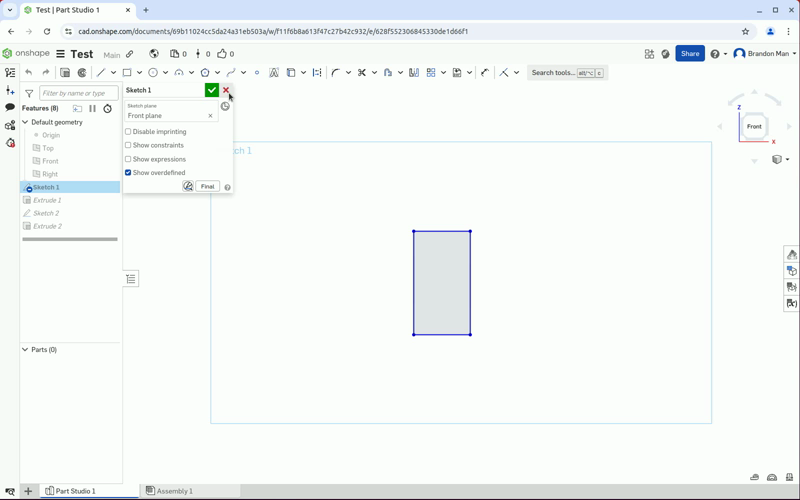
click(229, 92)
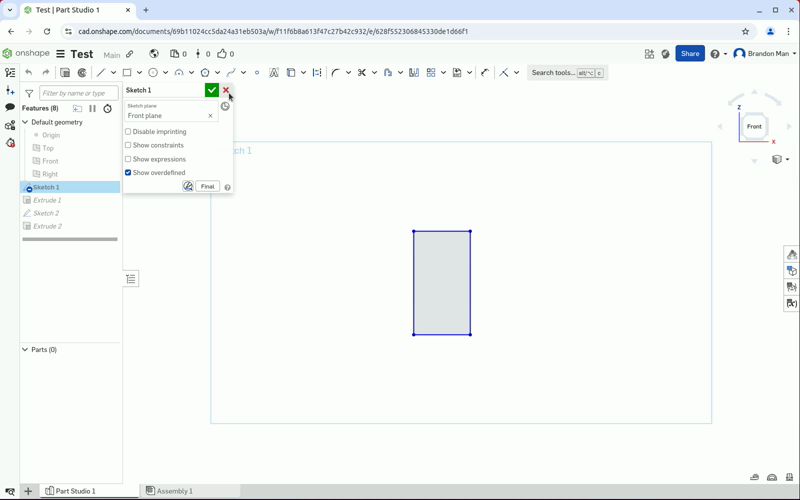
key(shift+s)
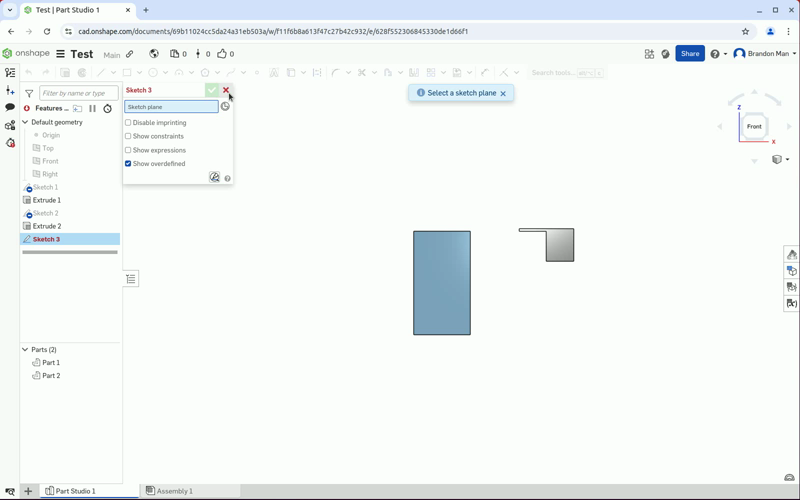
mouse_move(73, 163)
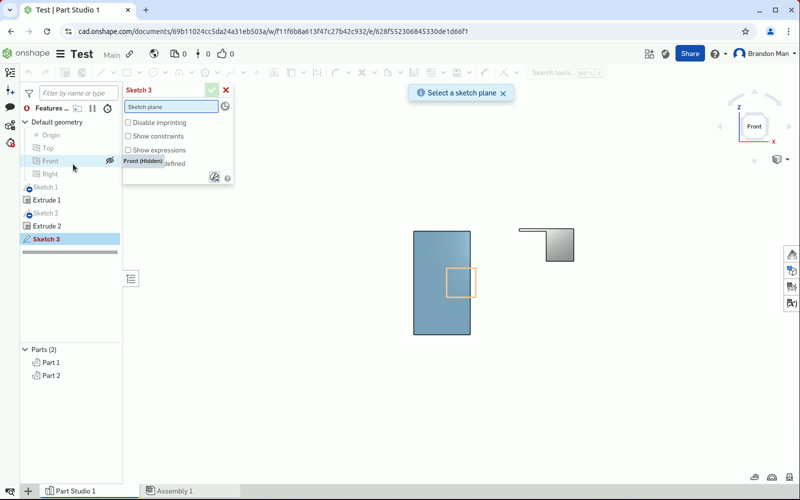
click(73, 163)
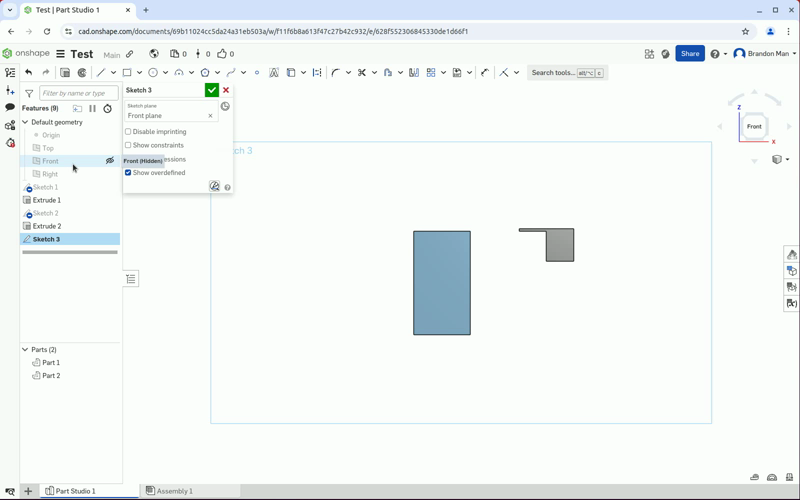
mouse_move(73, 352)
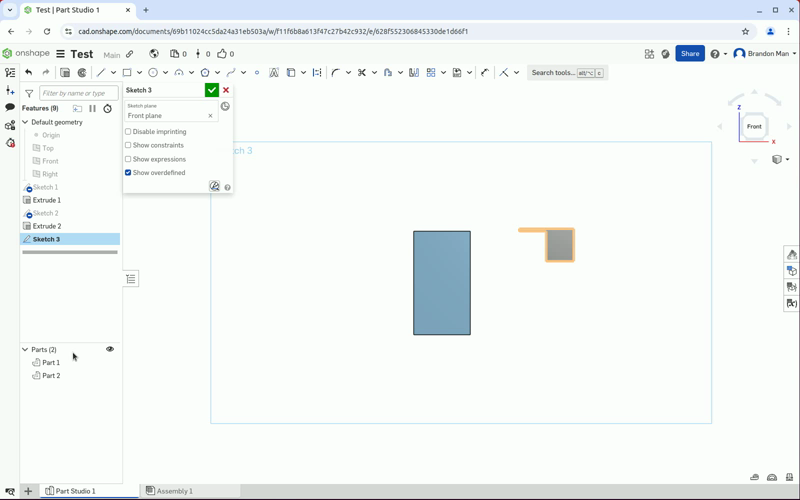
key(y)
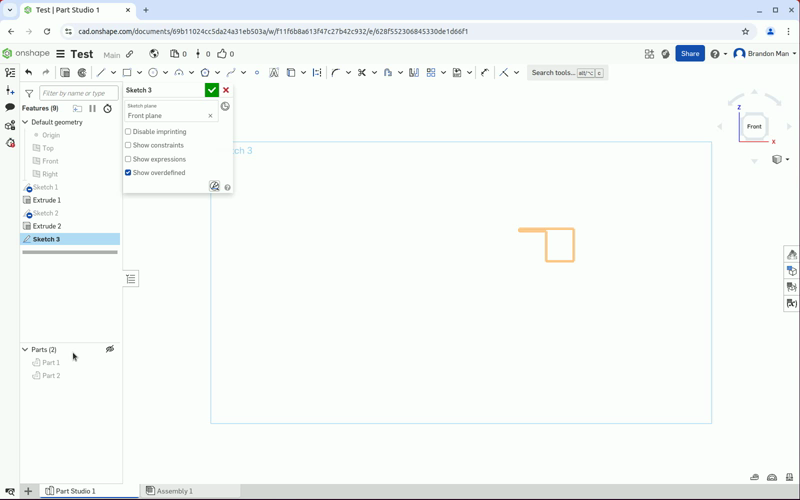
key(l)
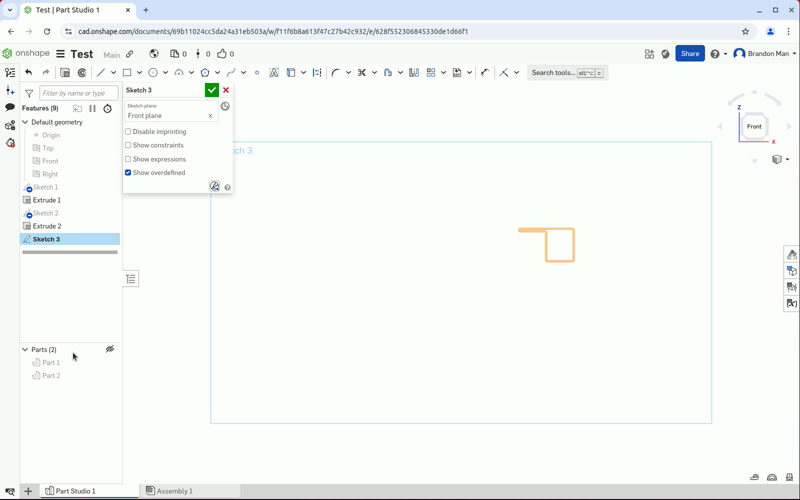
key_down(shift)
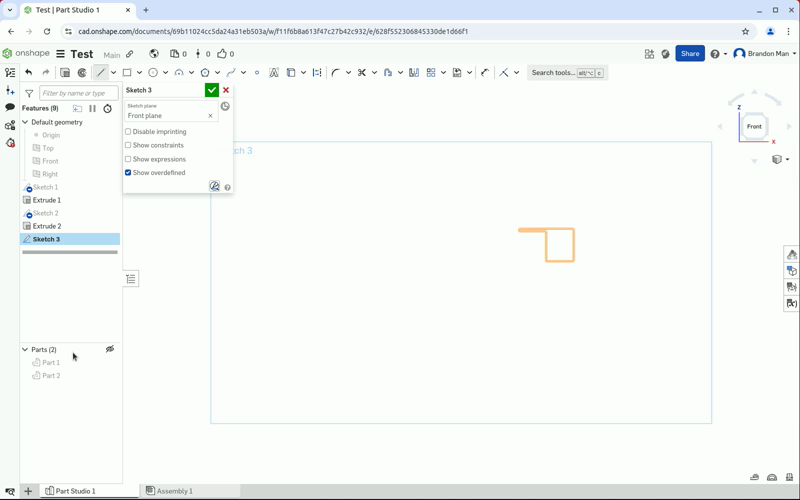
mouse_move(470, 334)
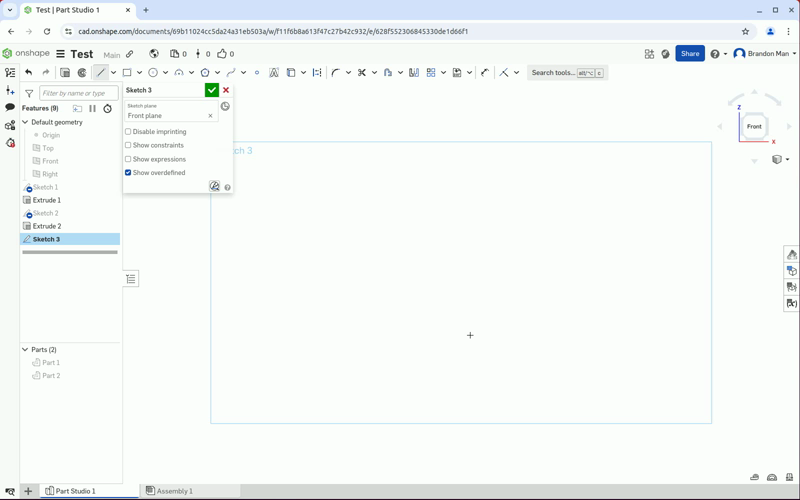
click(470, 334)
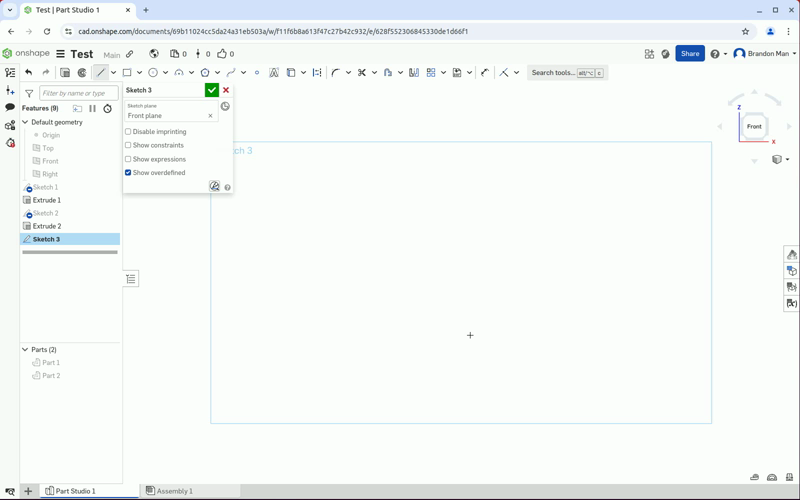
key_up(shift)
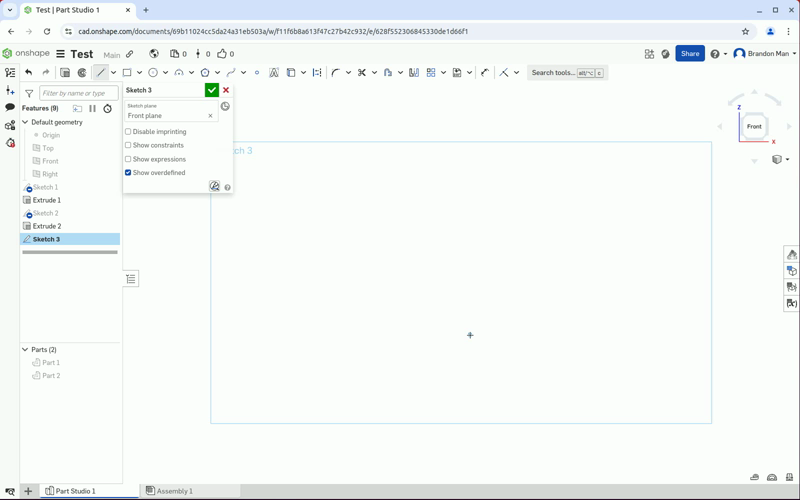
key_down(shift)
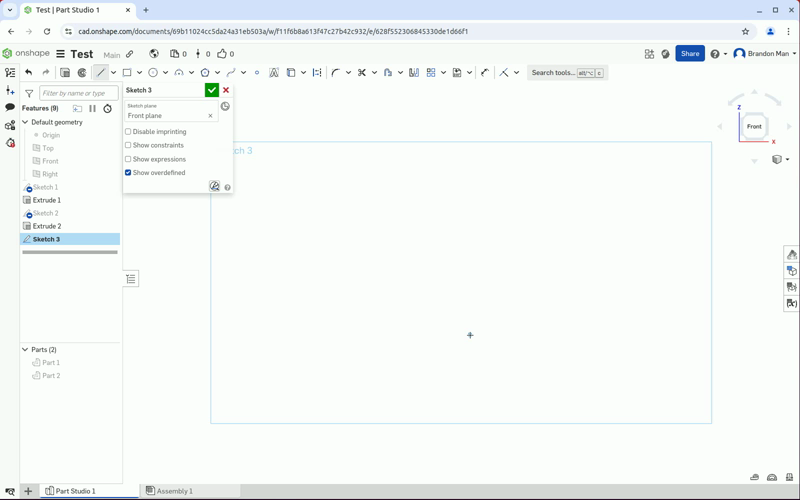
mouse_move(500, 334)
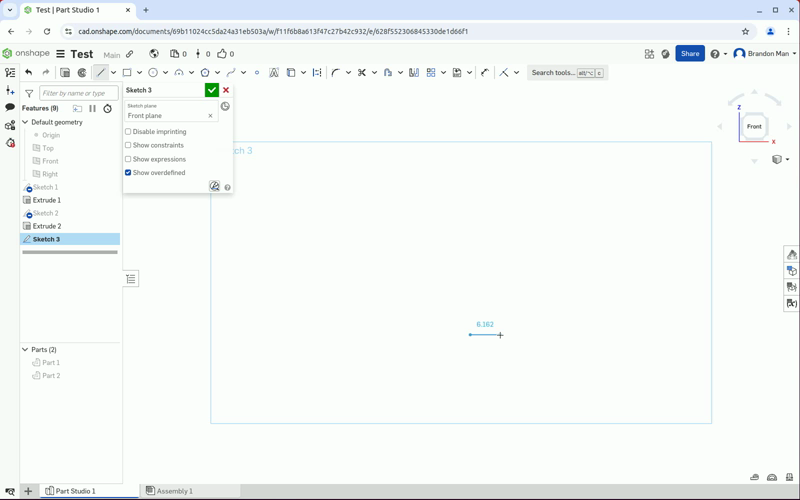
mouse_move(508, 334)
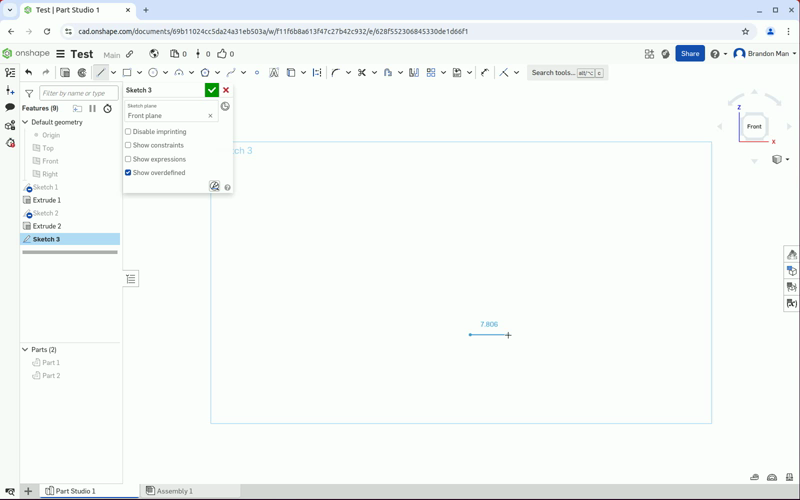
click(508, 334)
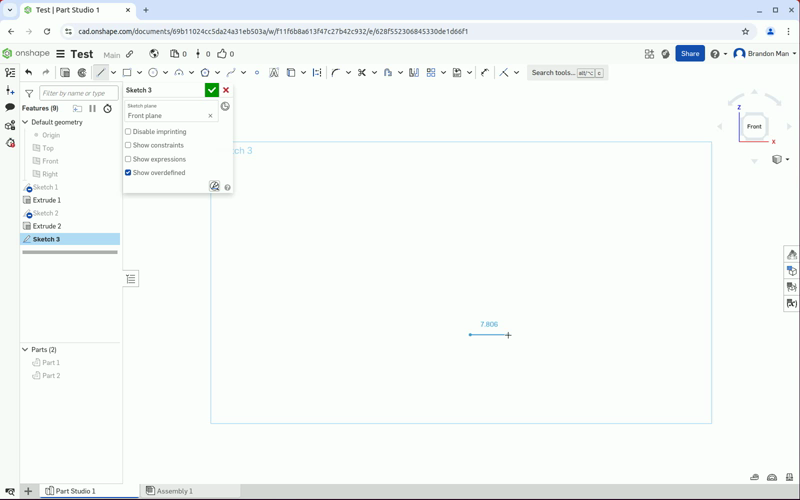
key_up(shift)
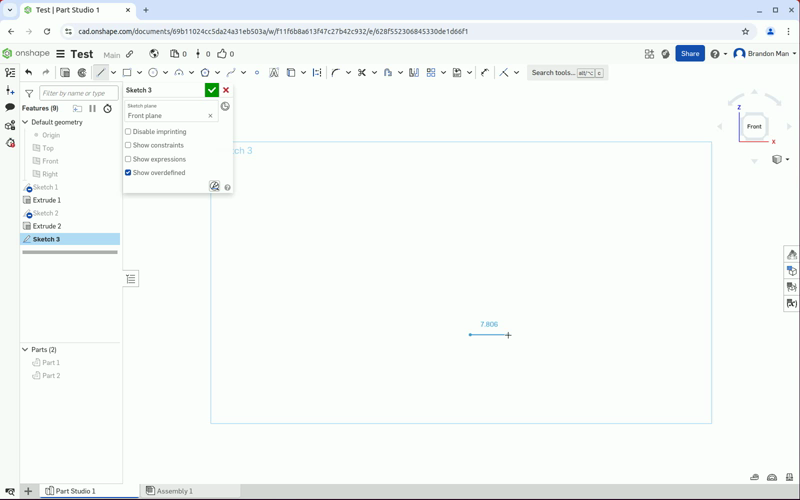
key_down(shift)
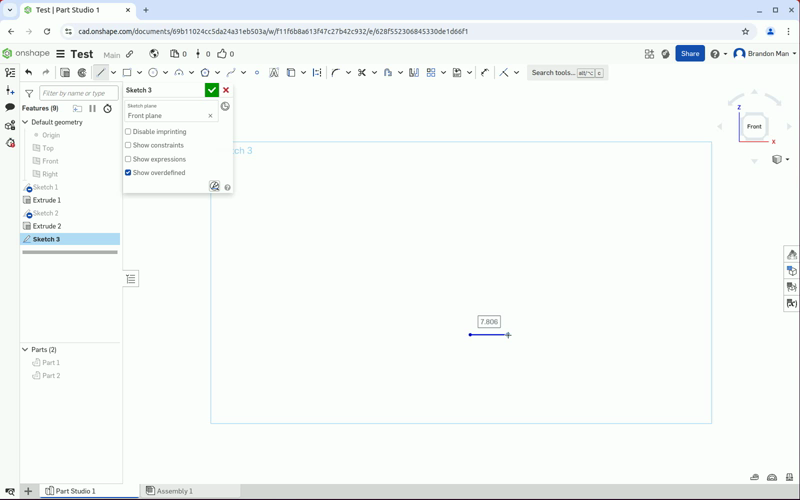
mouse_move(508, 231)
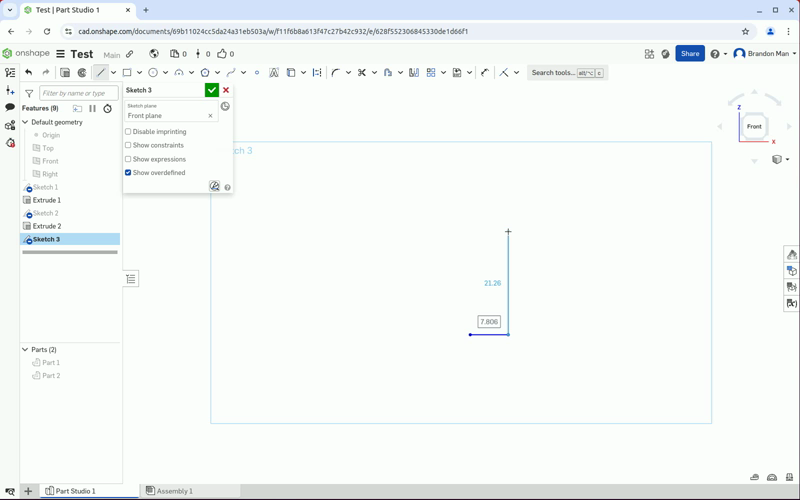
click(508, 231)
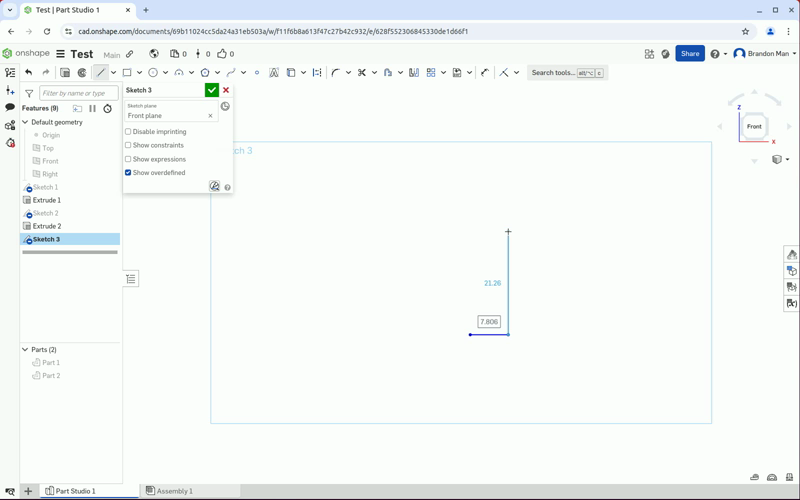
key_up(shift)
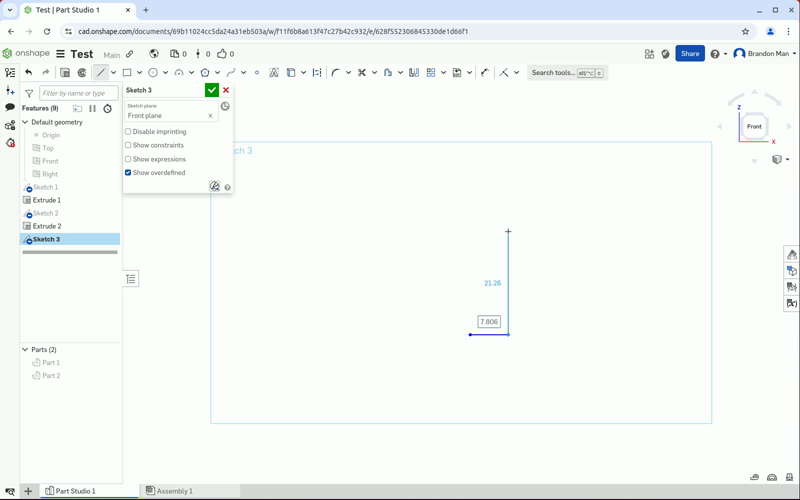
key_down(shift)
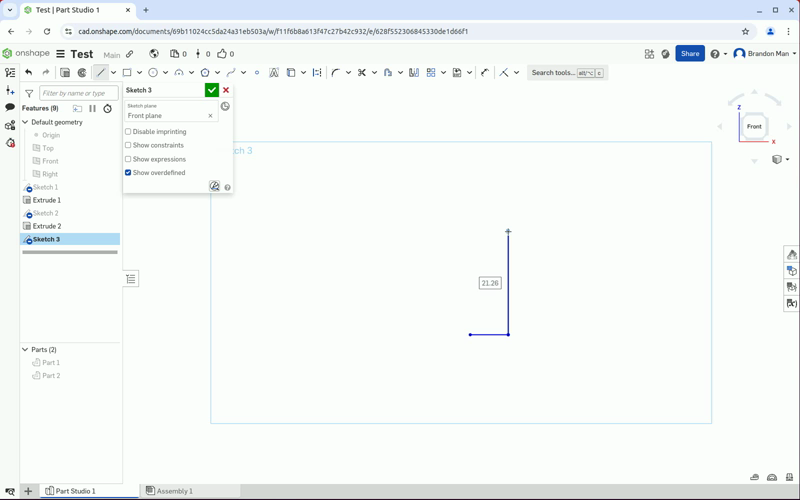
mouse_move(538, 231)
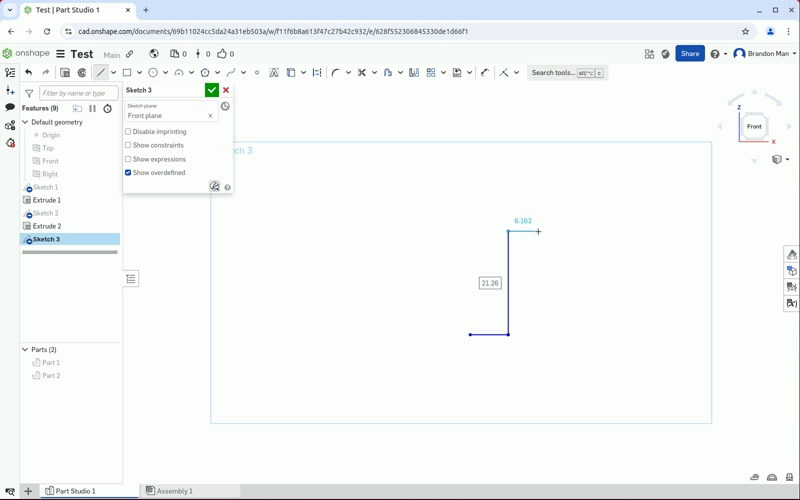
mouse_move(470, 231)
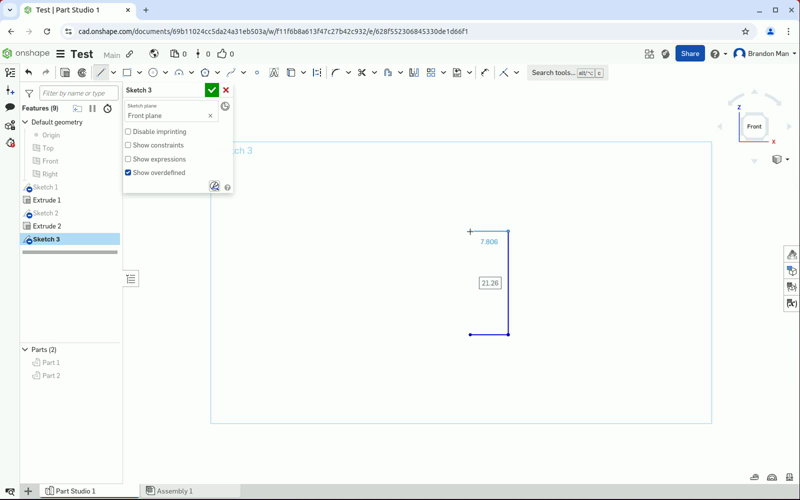
click(470, 231)
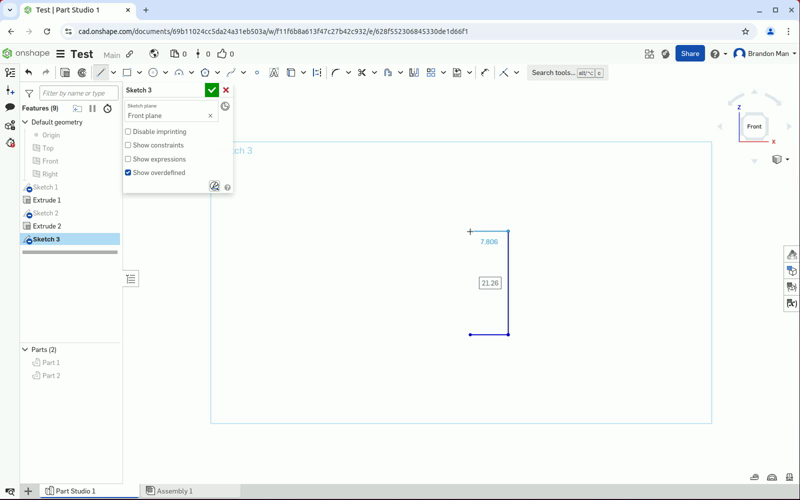
key_up(shift)
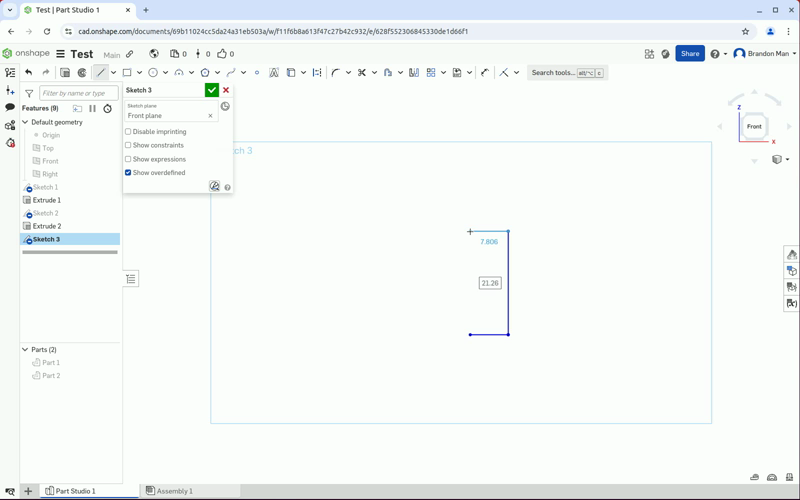
key_down(shift)
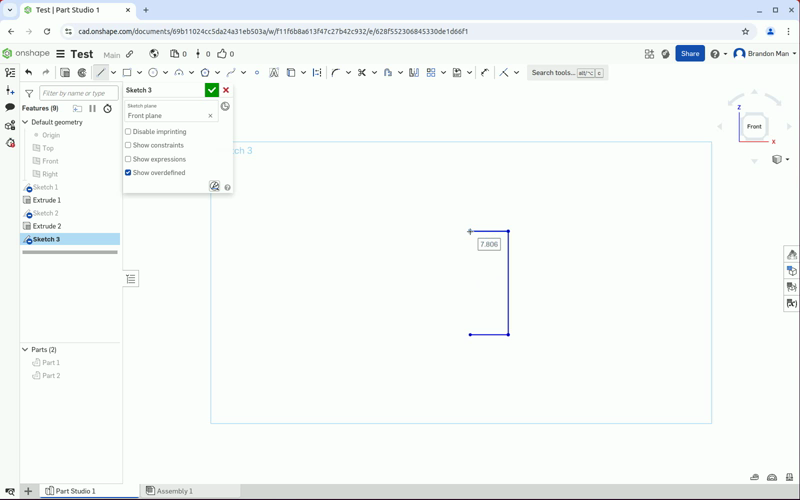
mouse_move(470, 334)
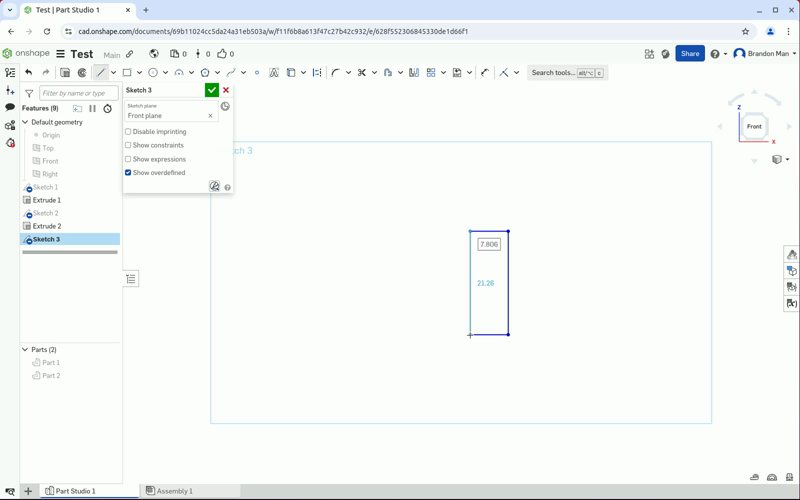
key_up(shift)
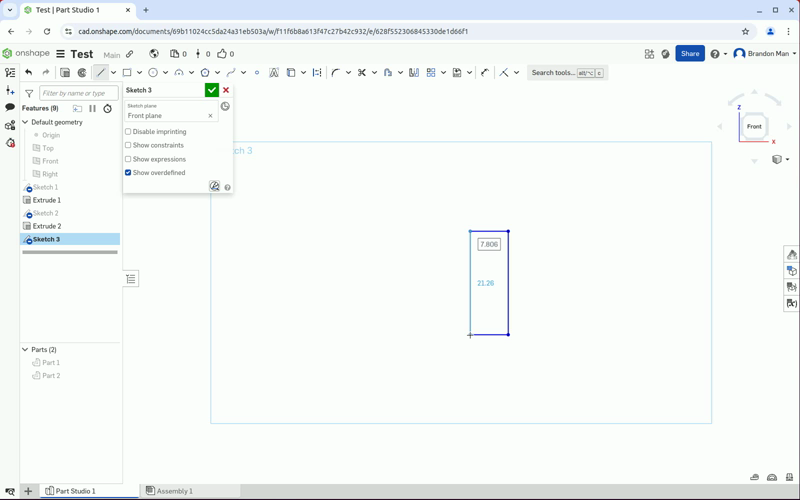
click(470, 334)
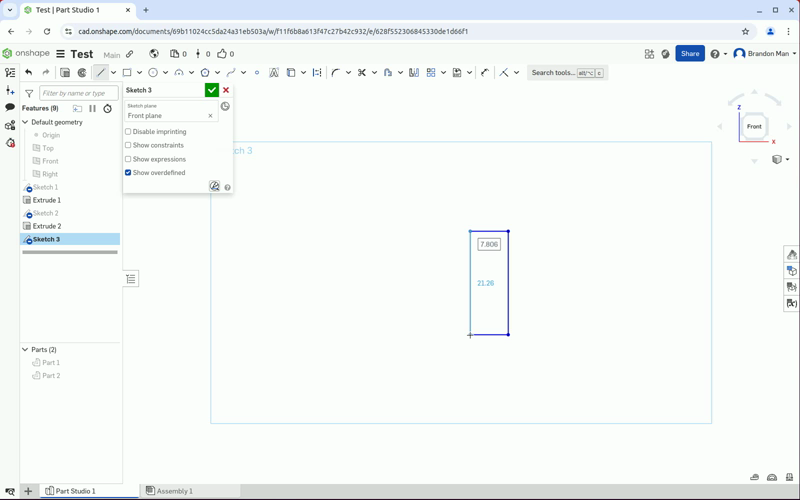
key(esc)
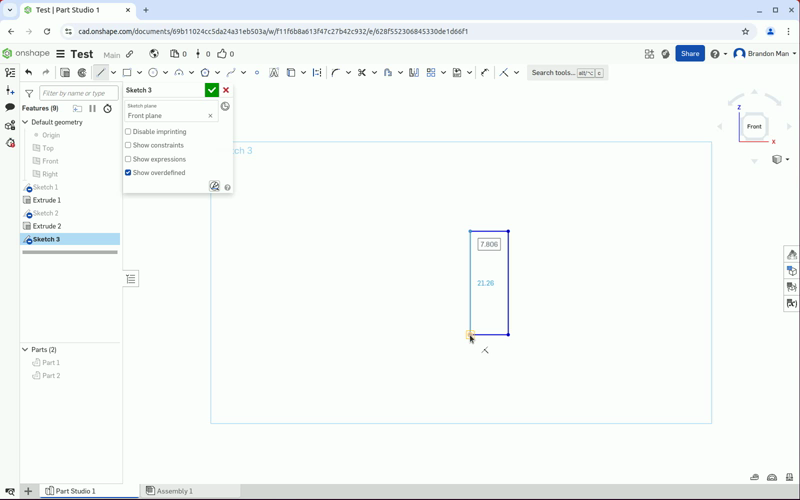
mouse_move(484, 284)
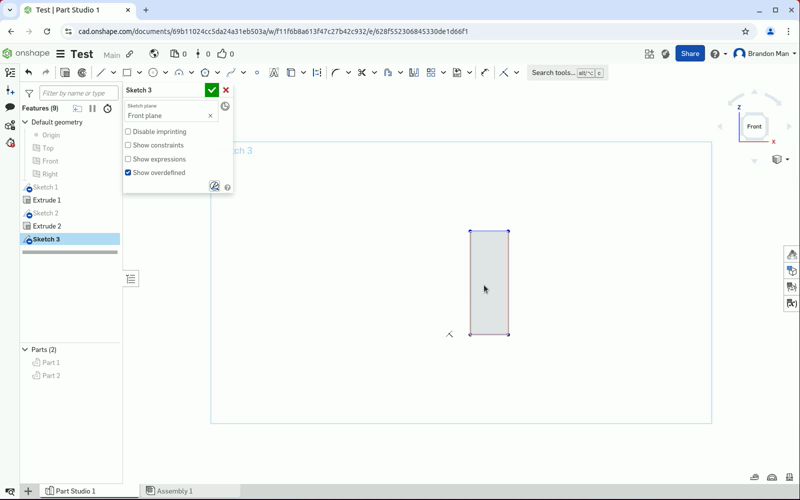
click(484, 284)
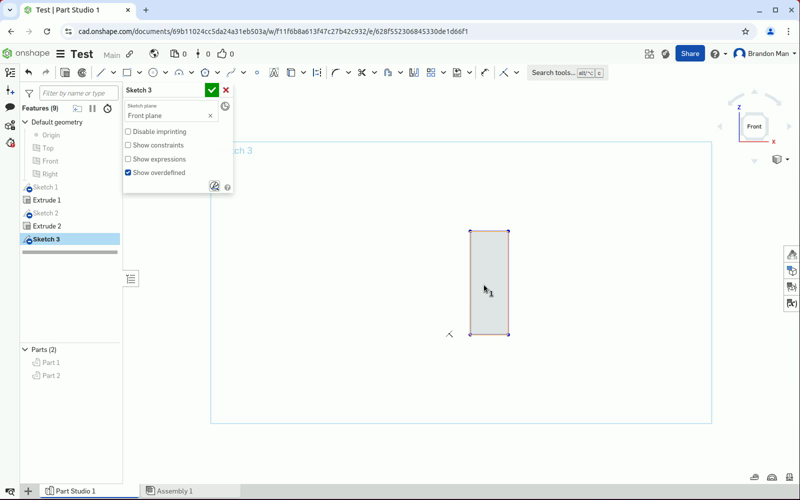
mouse_move(73, 352)
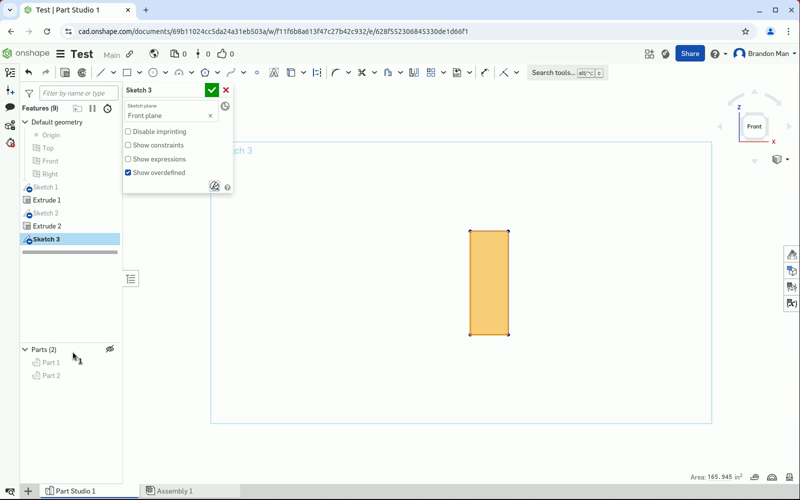
key(shift+y)
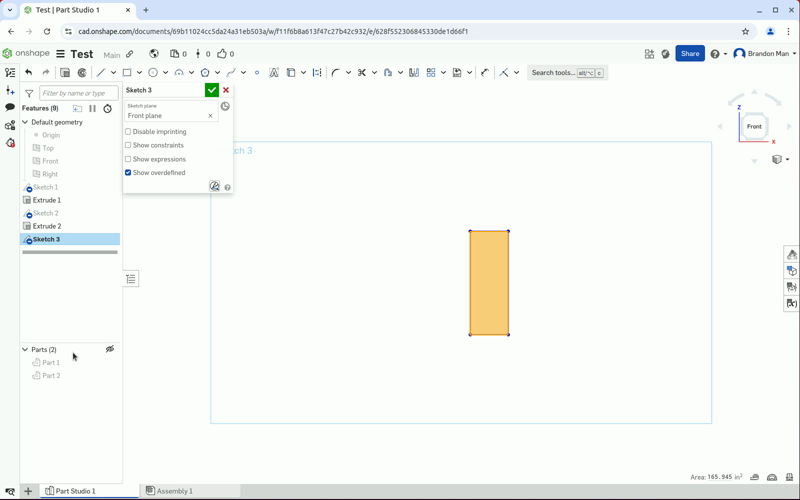
key(shift+e)
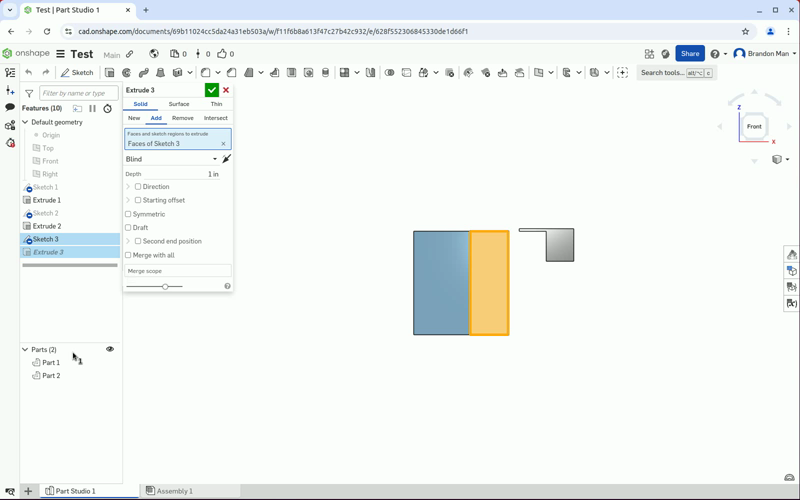
mouse_move(143, 106)
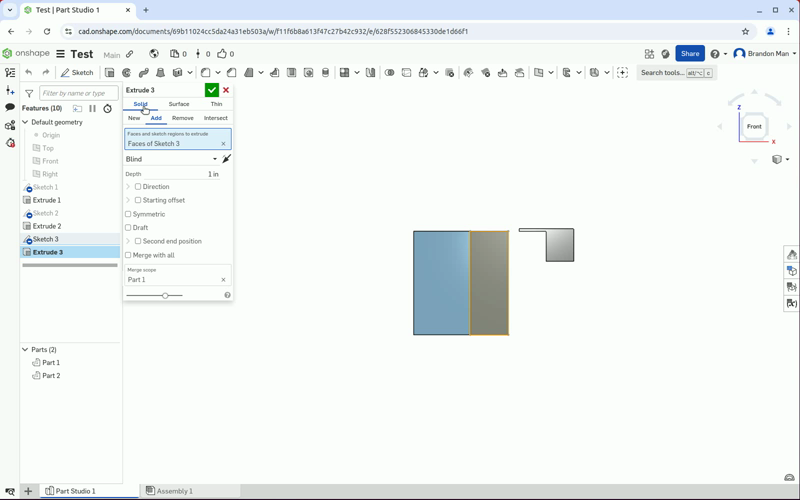
click(143, 106)
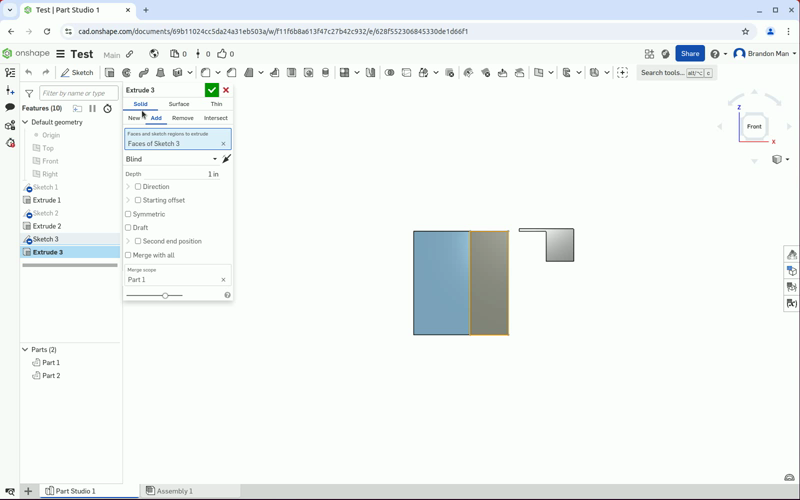
mouse_move(137, 120)
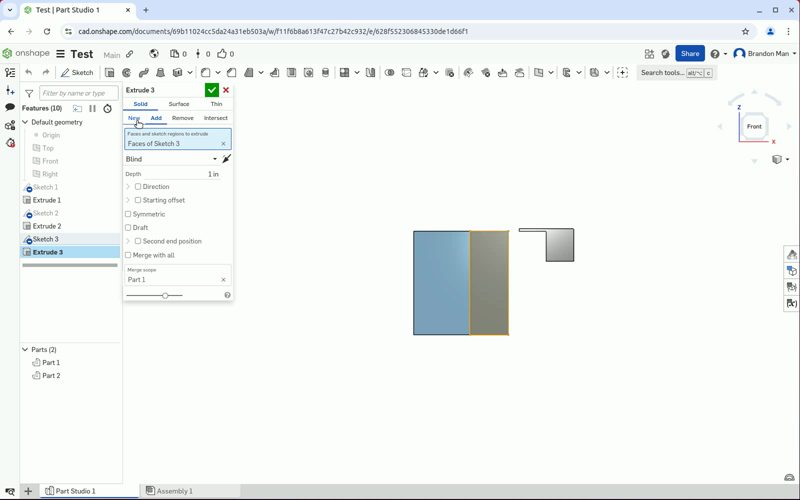
click(137, 120)
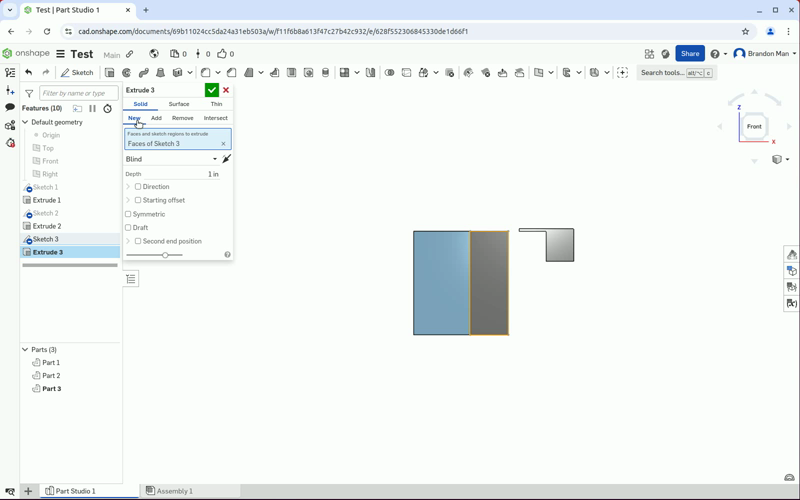
key(tab, 4)
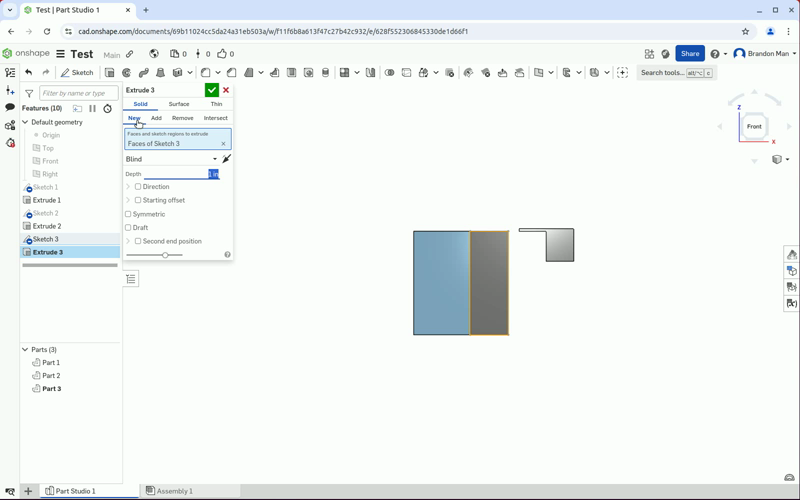
text(18.053)
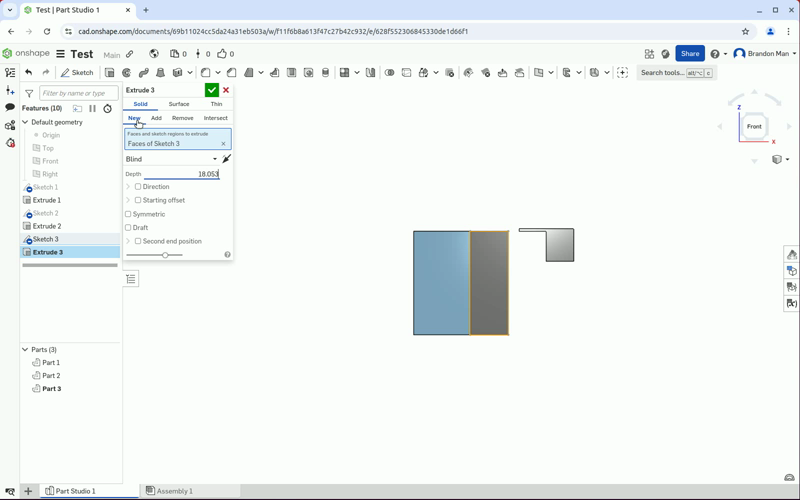
key(enter)
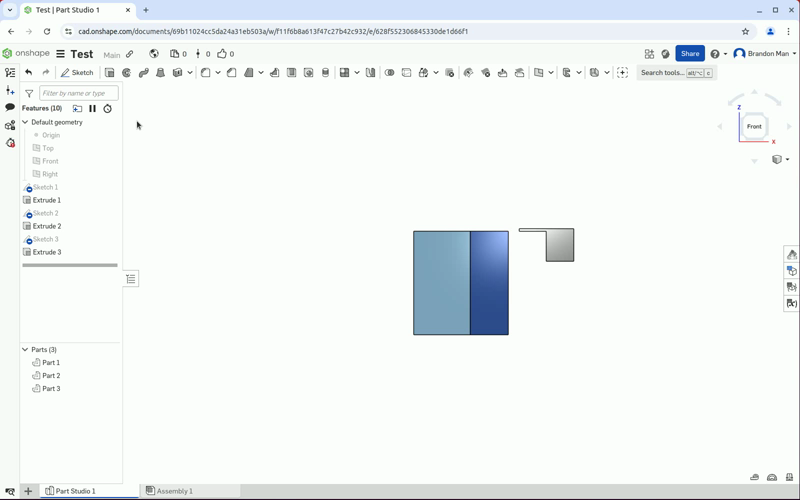
key(shift+h)
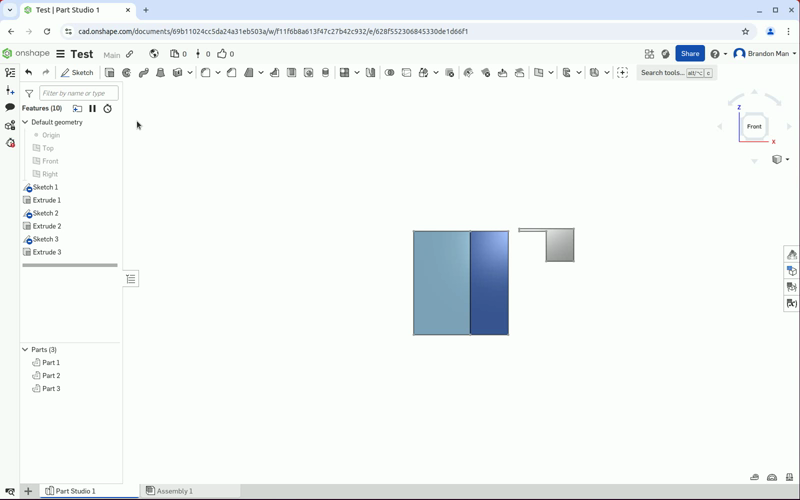
key(shift+h)
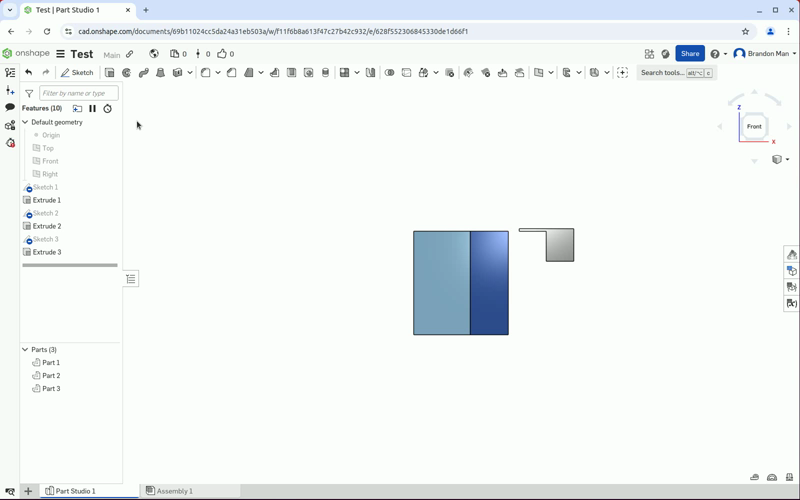
mouse_move(73, 189)
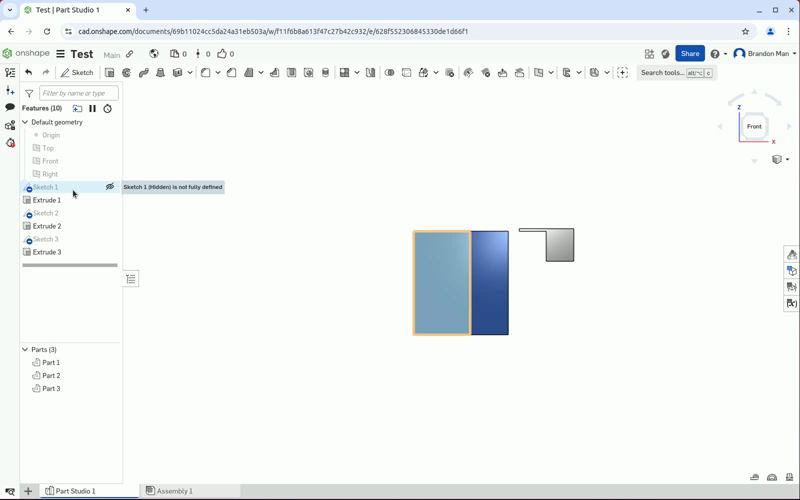
click(73, 189)
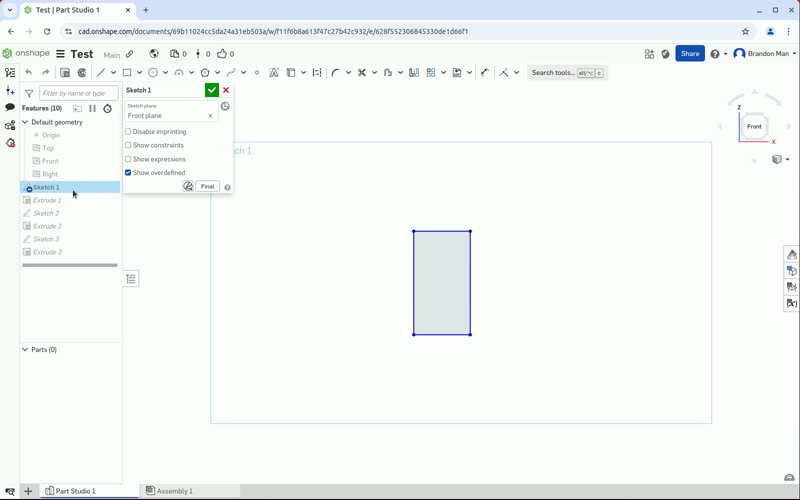
mouse_move(229, 92)
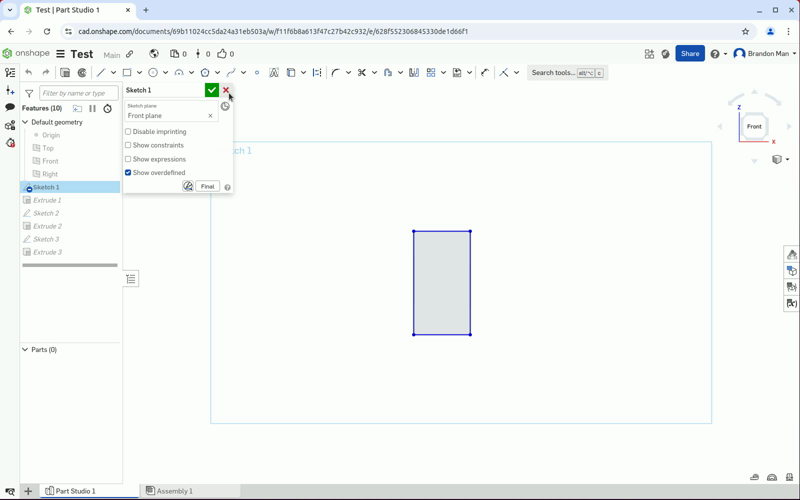
click(229, 92)
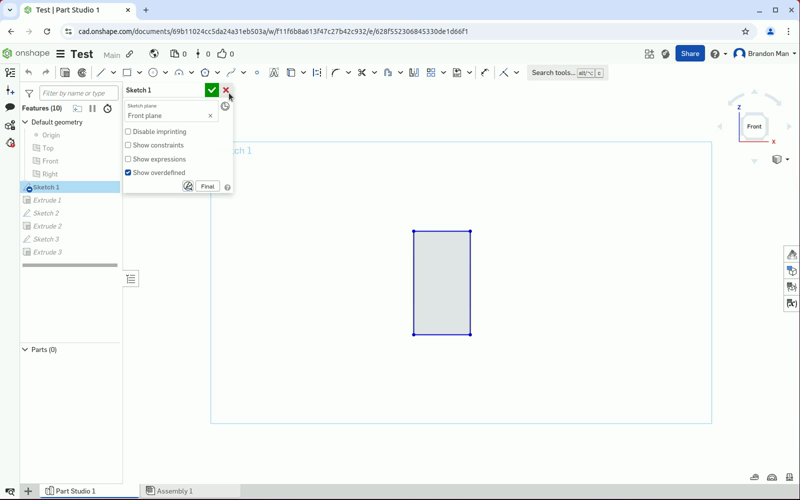
key(shift+s)
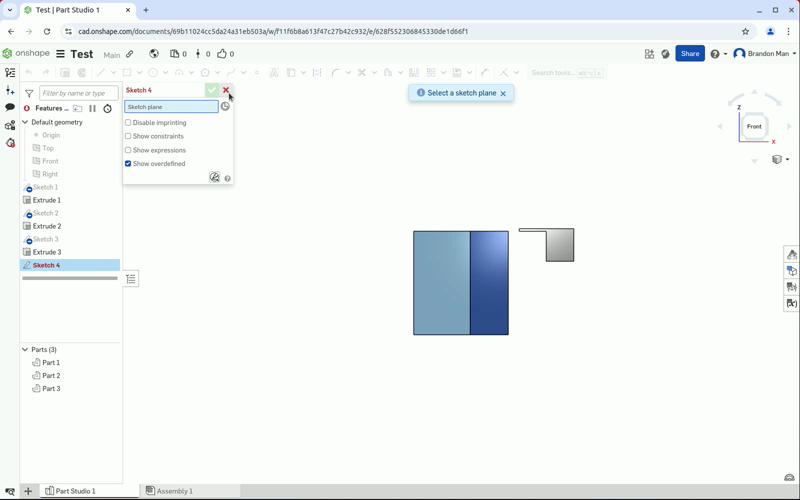
mouse_move(73, 163)
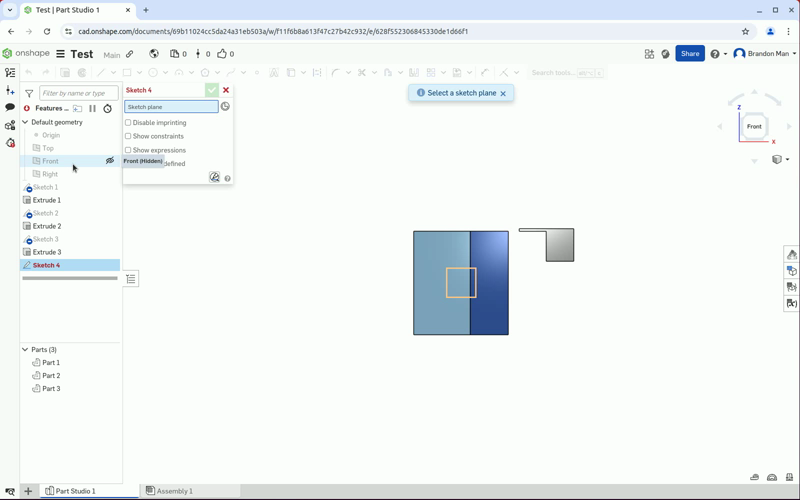
click(73, 163)
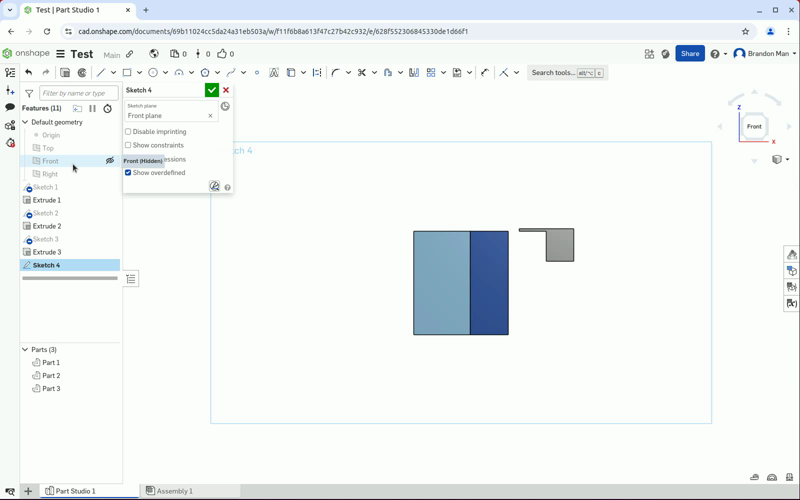
mouse_move(73, 352)
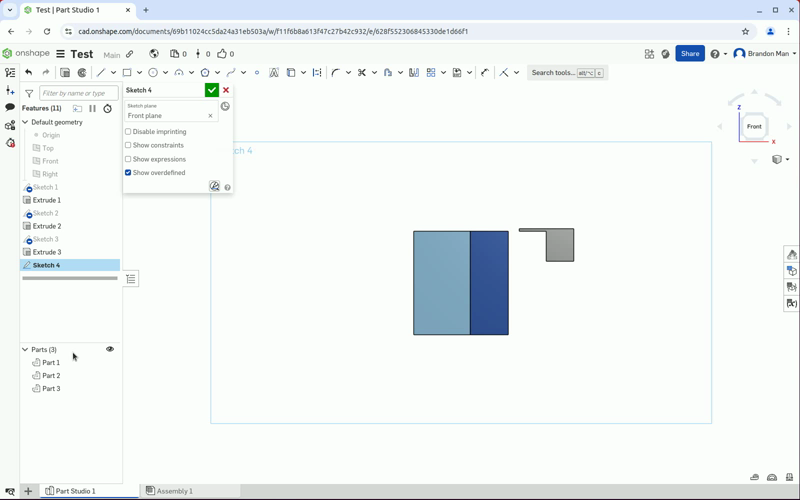
key(y)
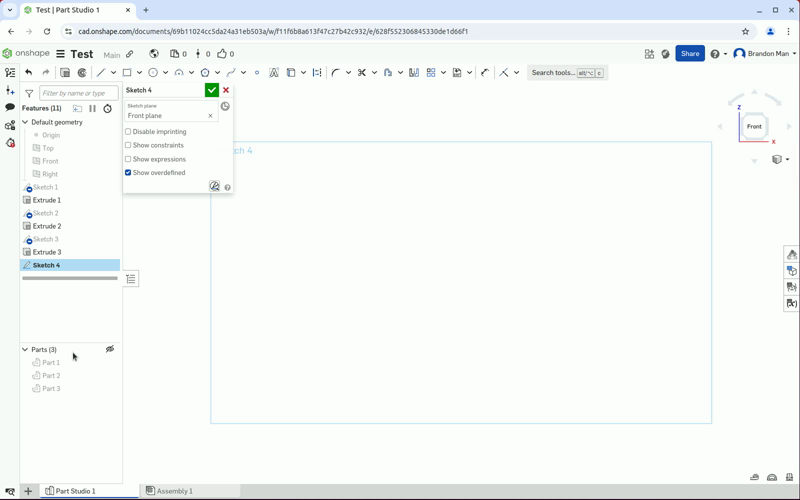
key(l)
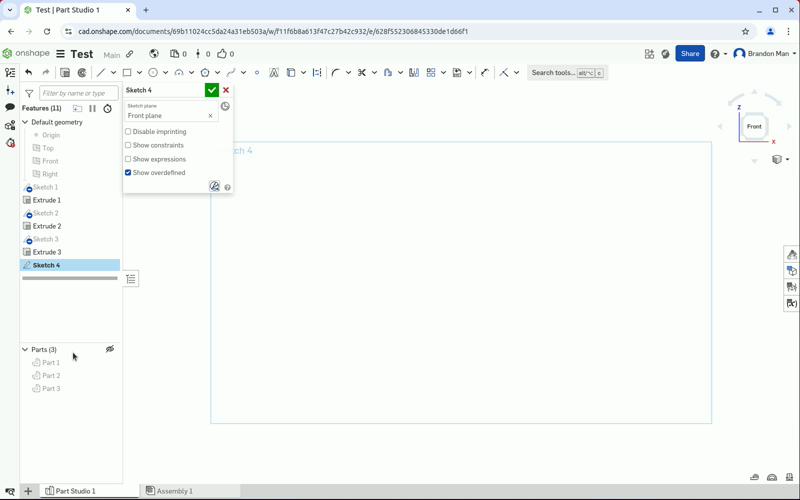
key_down(shift)
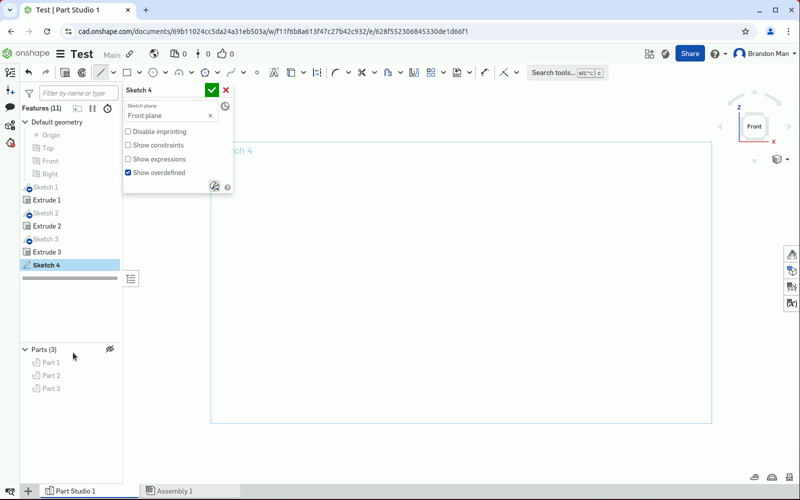
mouse_move(507, 334)
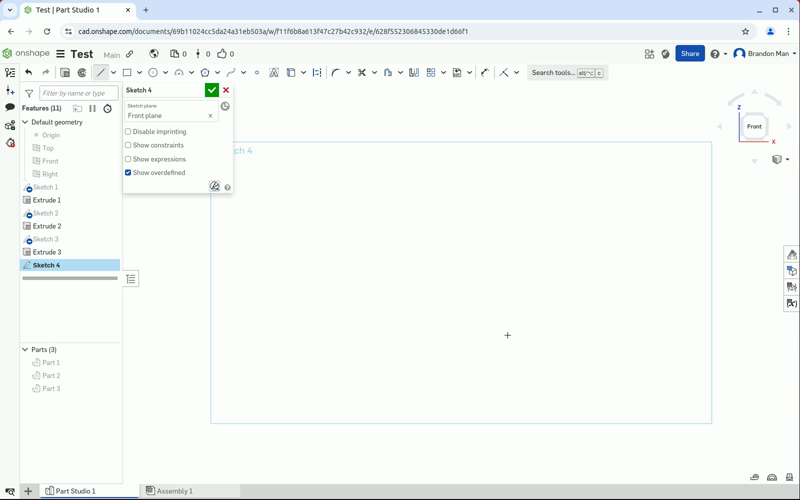
click(507, 334)
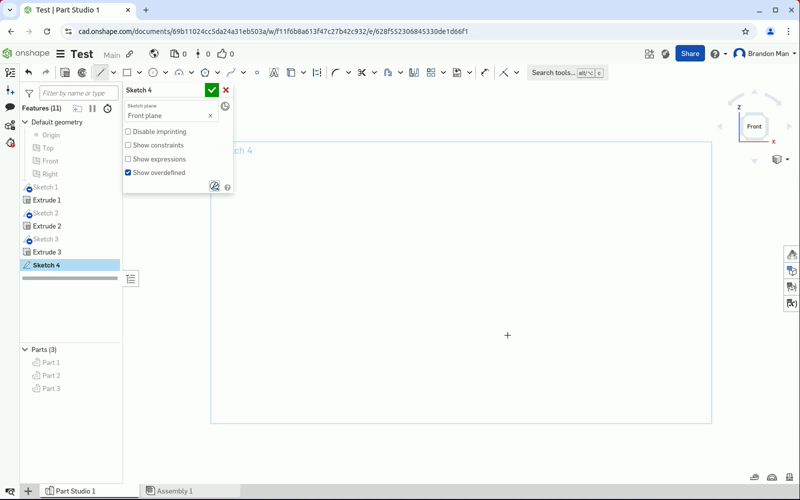
key_up(shift)
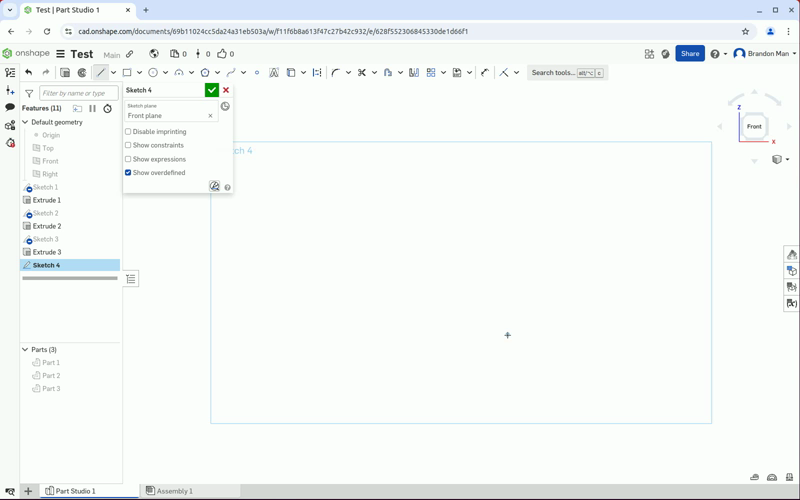
key_down(shift)
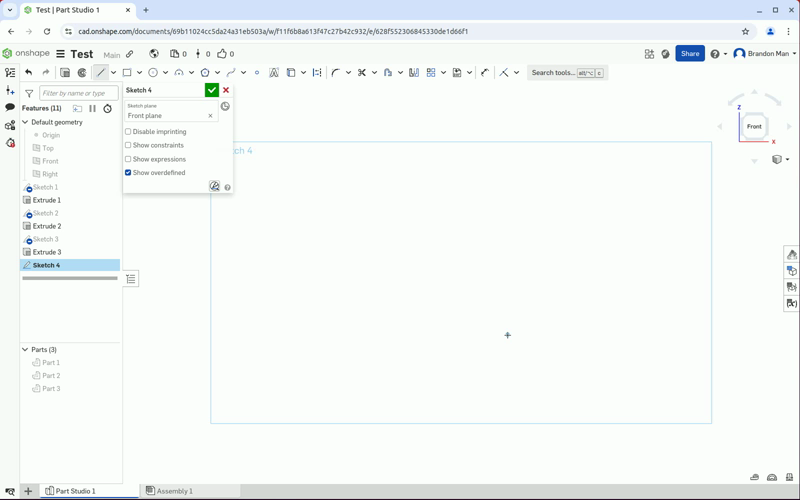
mouse_move(537, 334)
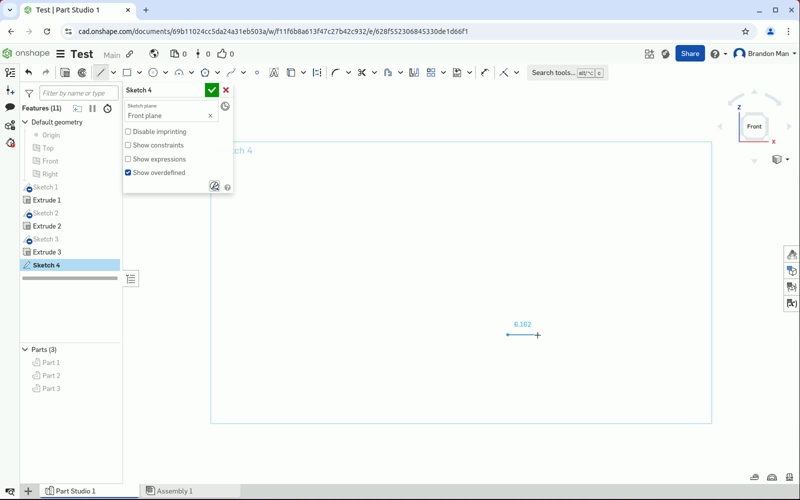
mouse_move(545, 334)
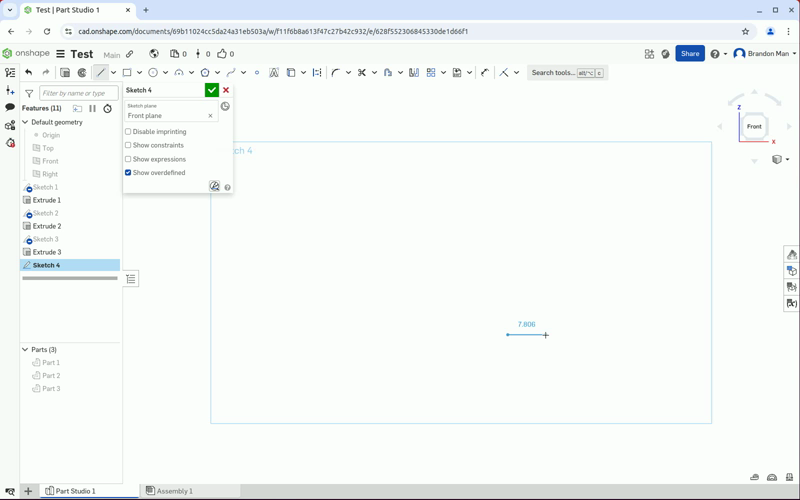
click(545, 334)
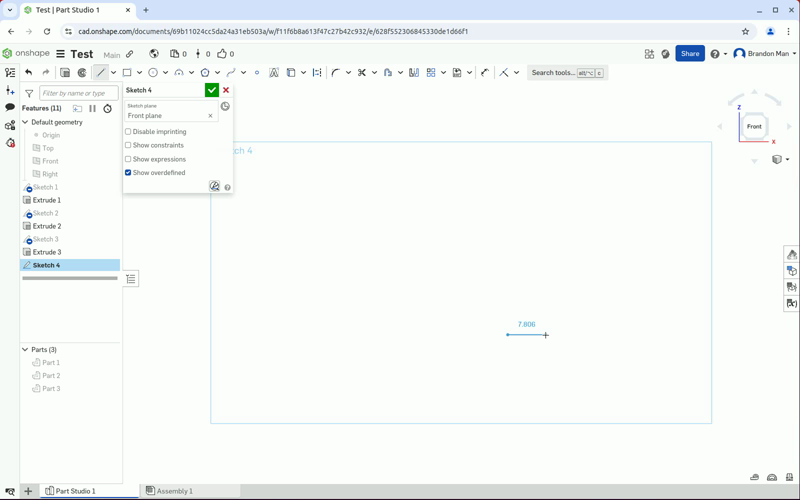
key_up(shift)
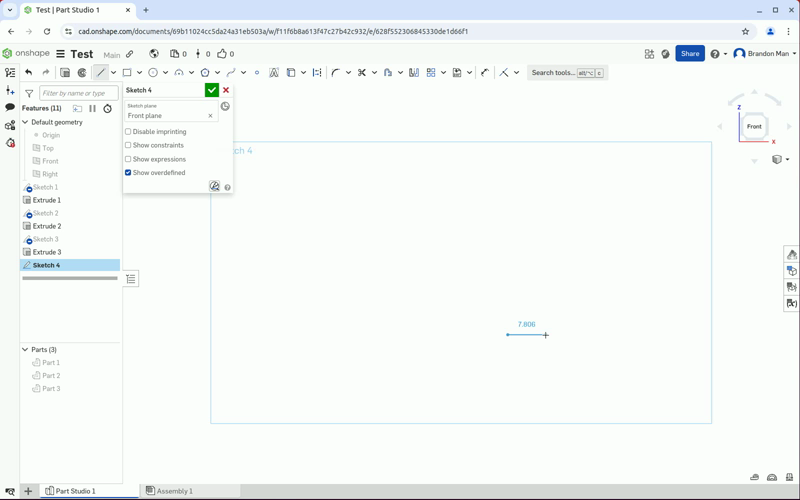
key_down(shift)
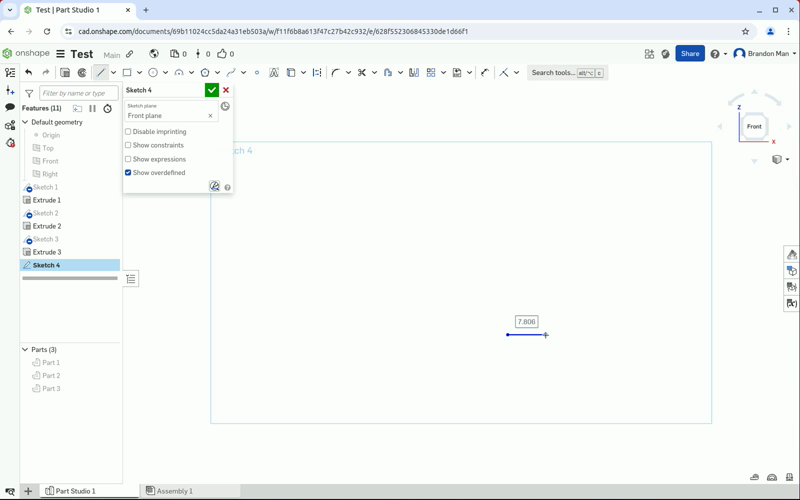
mouse_move(545, 261)
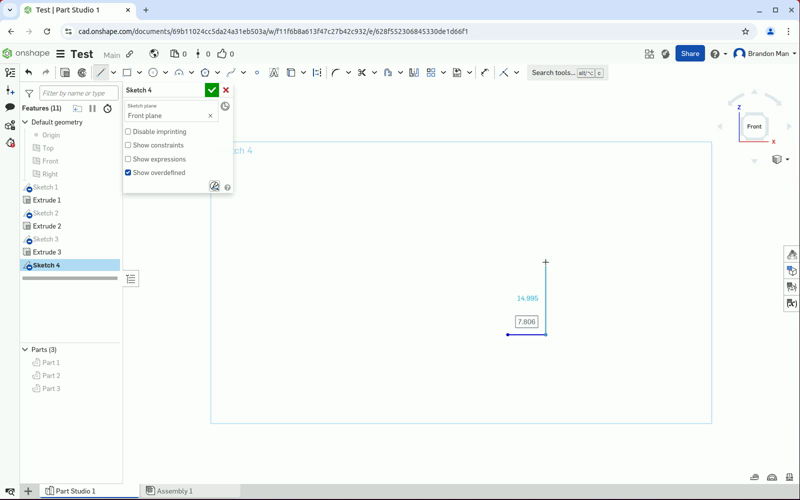
click(545, 261)
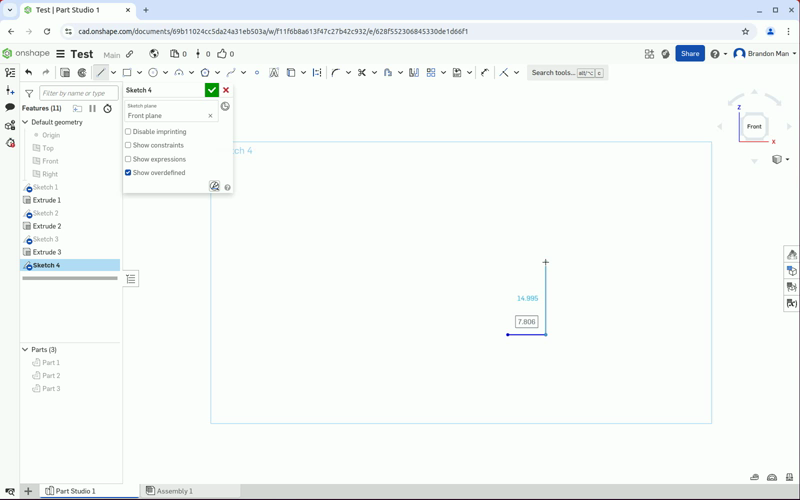
key_up(shift)
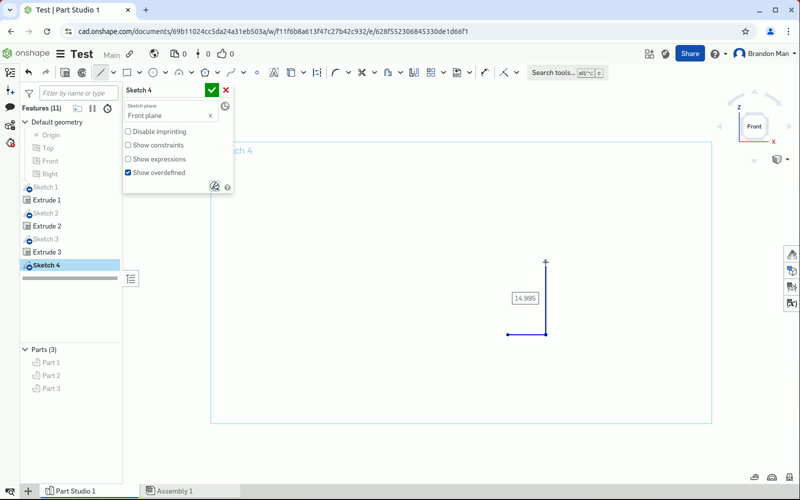
key_down(shift)
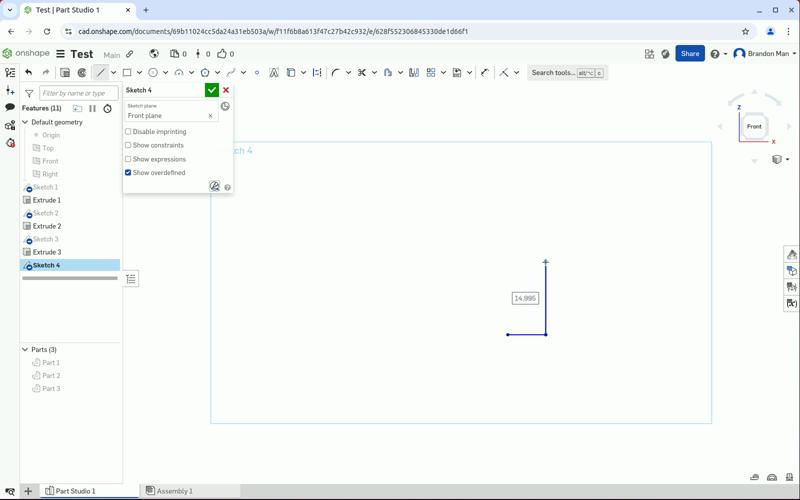
mouse_move(575, 261)
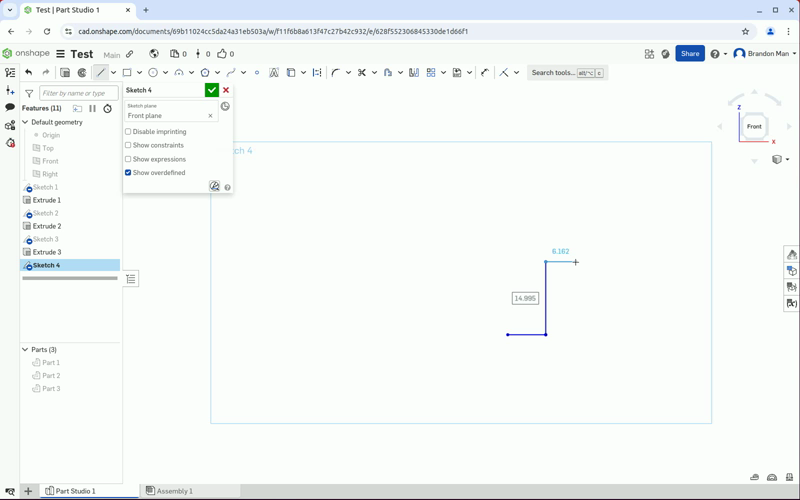
mouse_move(518, 261)
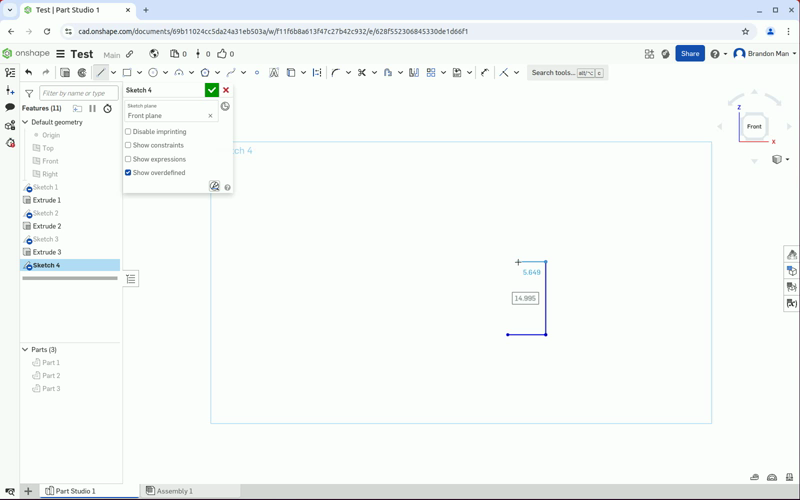
click(518, 261)
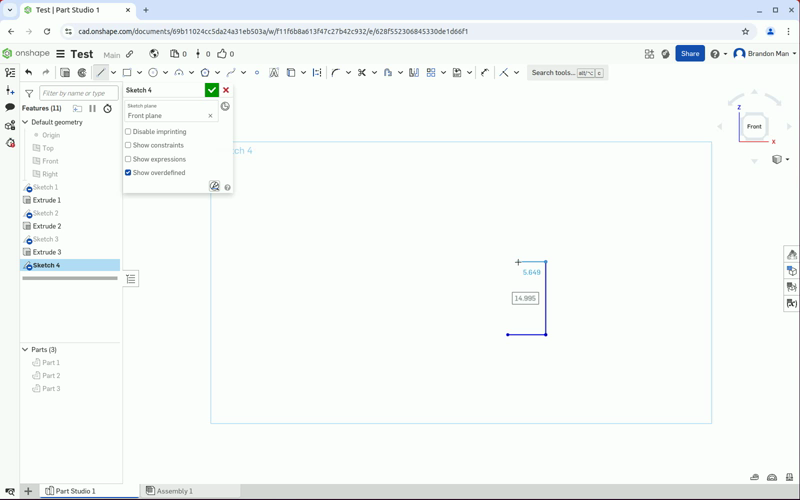
key_up(shift)
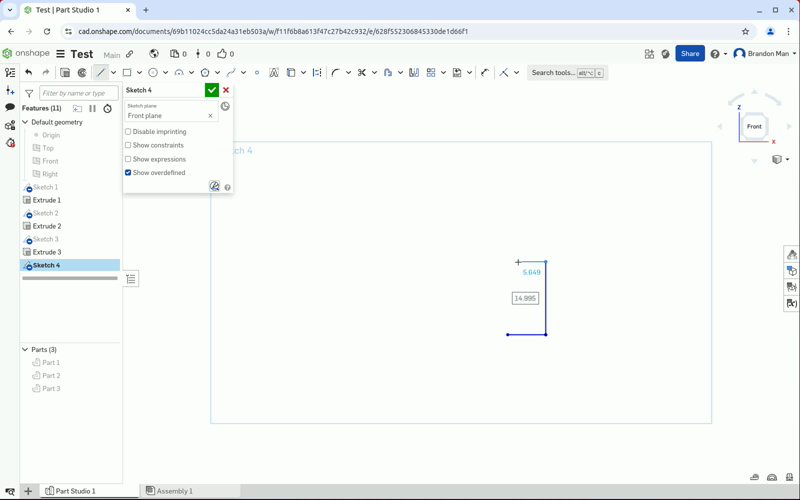
key_down(shift)
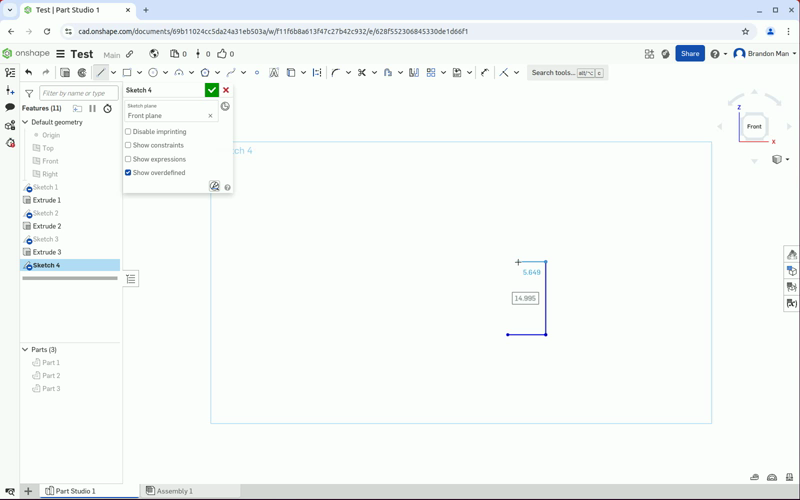
mouse_move(548, 261)
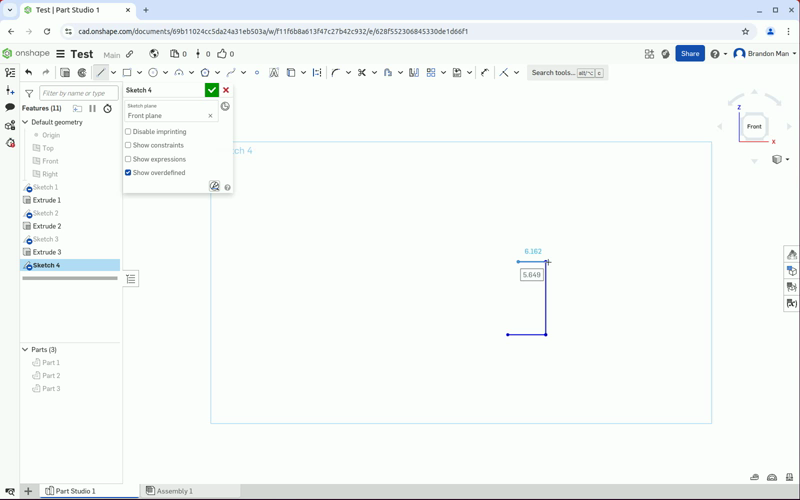
mouse_move(518, 231)
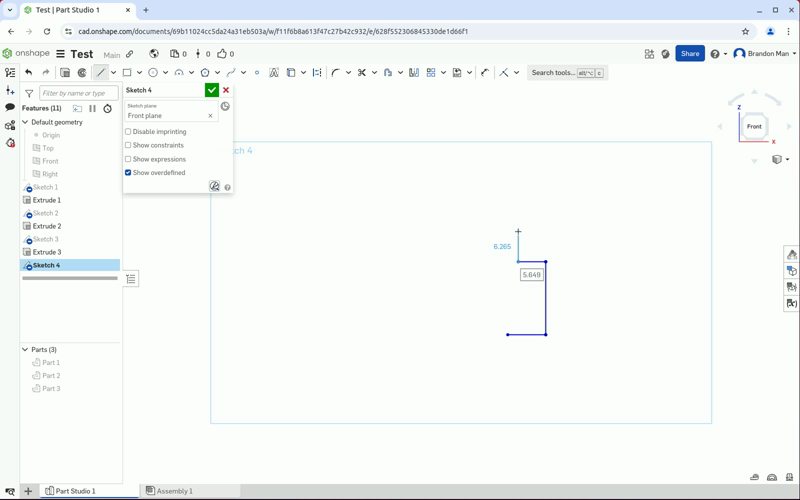
click(518, 231)
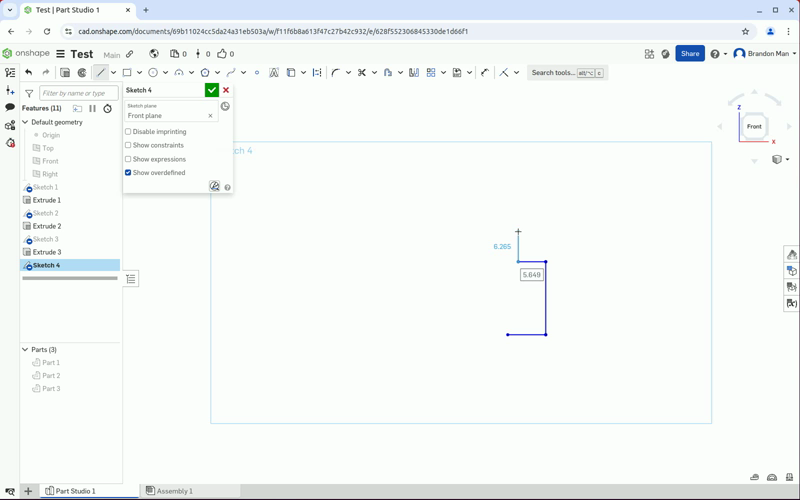
key_up(shift)
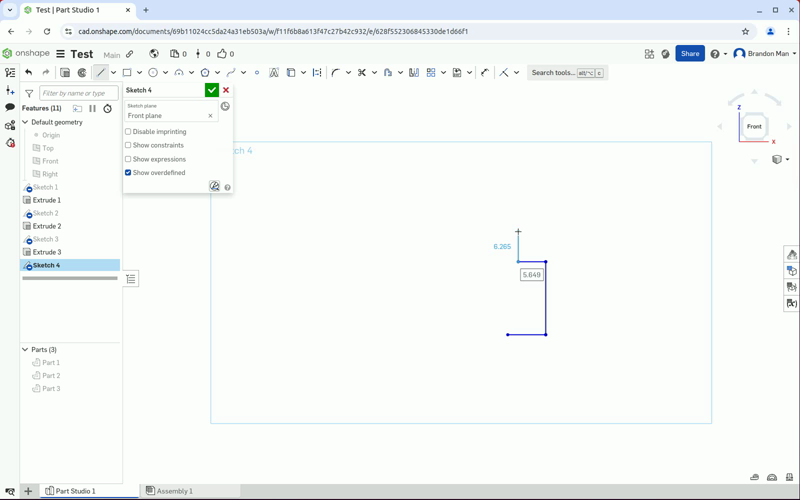
key_down(shift)
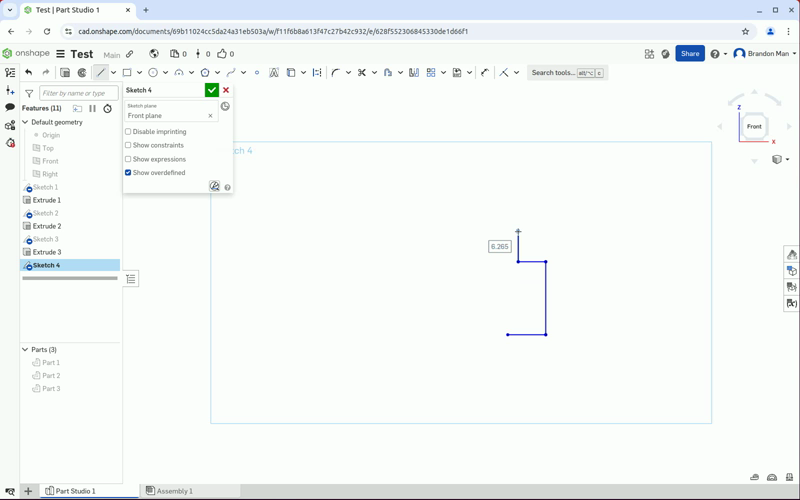
mouse_move(548, 231)
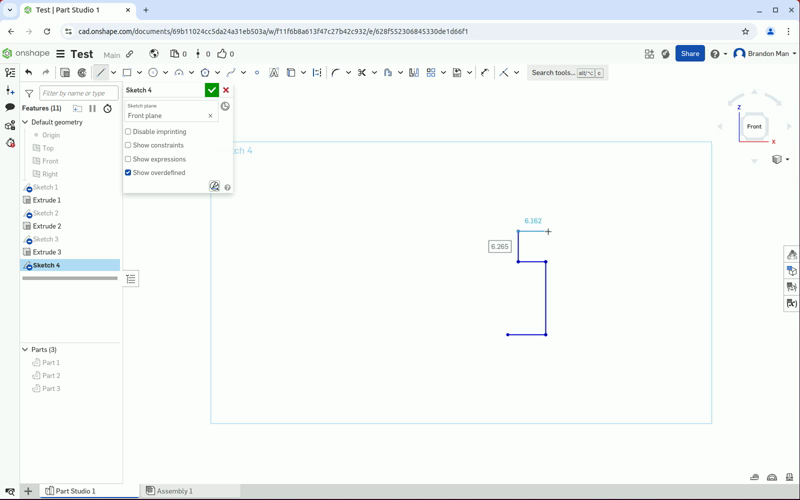
mouse_move(507, 231)
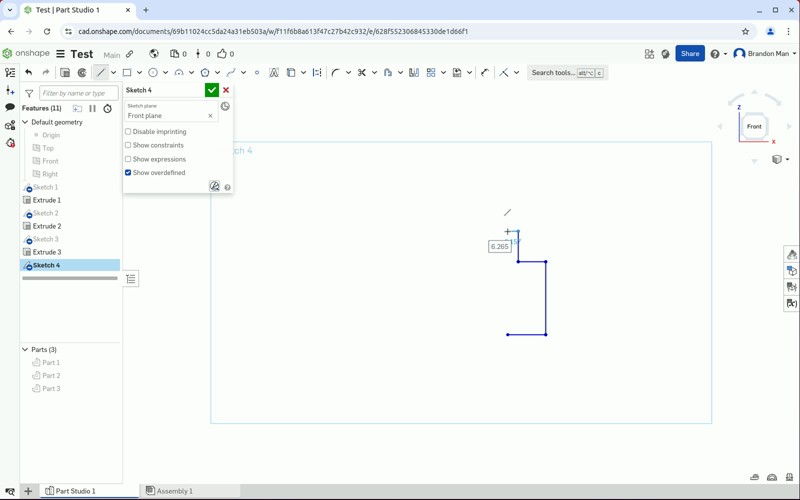
click(507, 231)
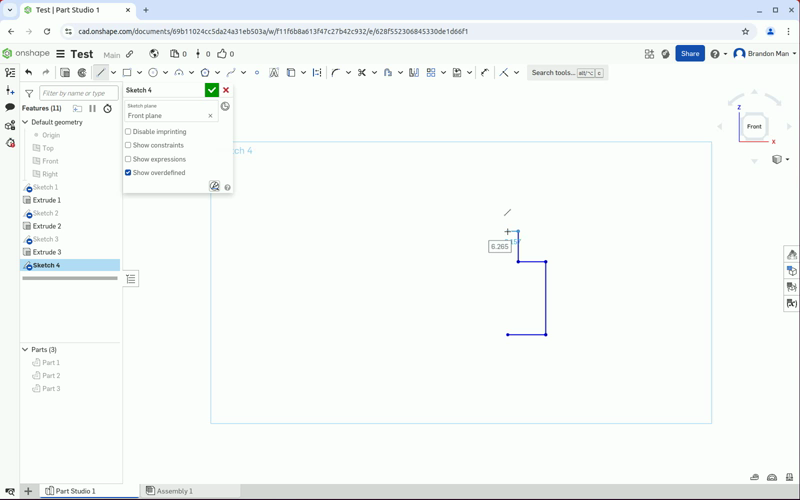
key_up(shift)
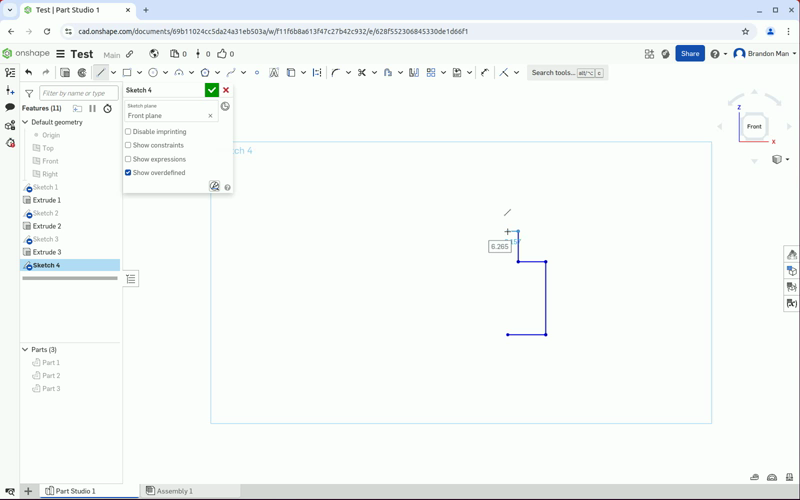
key_down(shift)
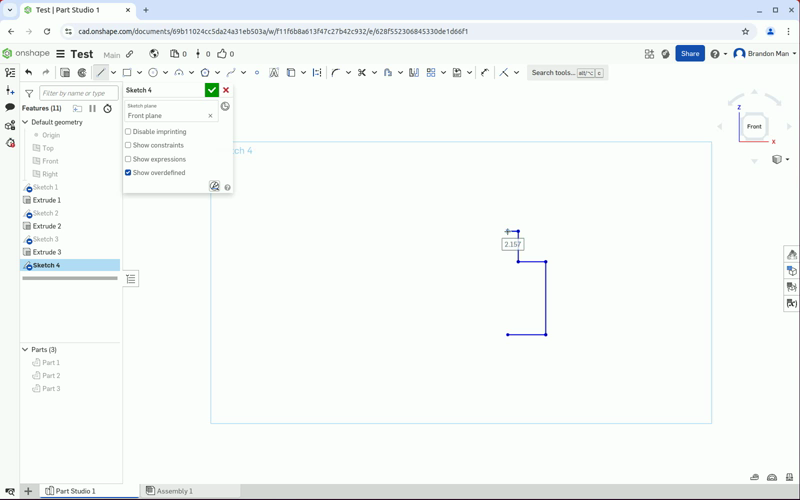
mouse_move(507, 334)
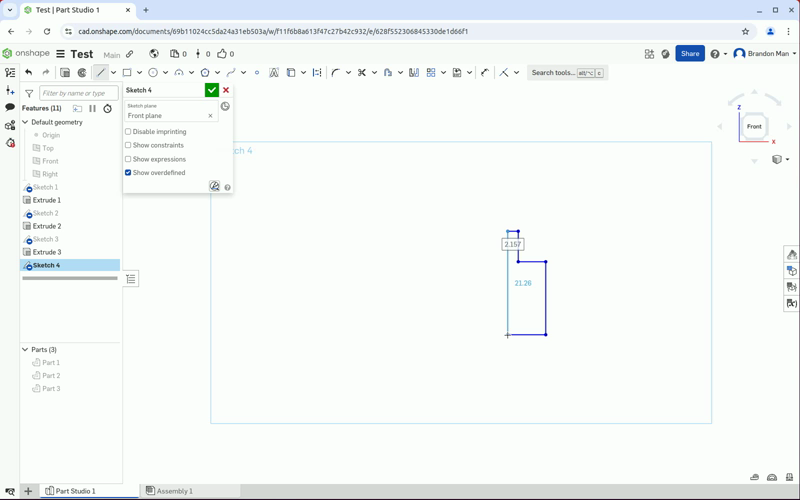
key_up(shift)
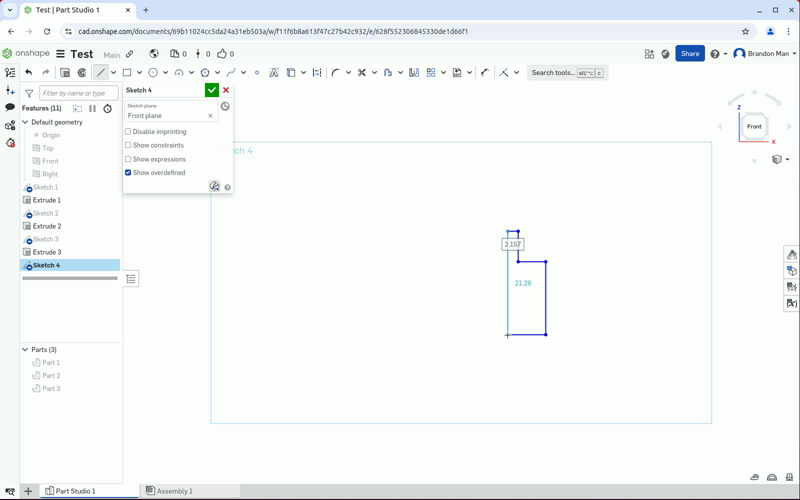
click(507, 334)
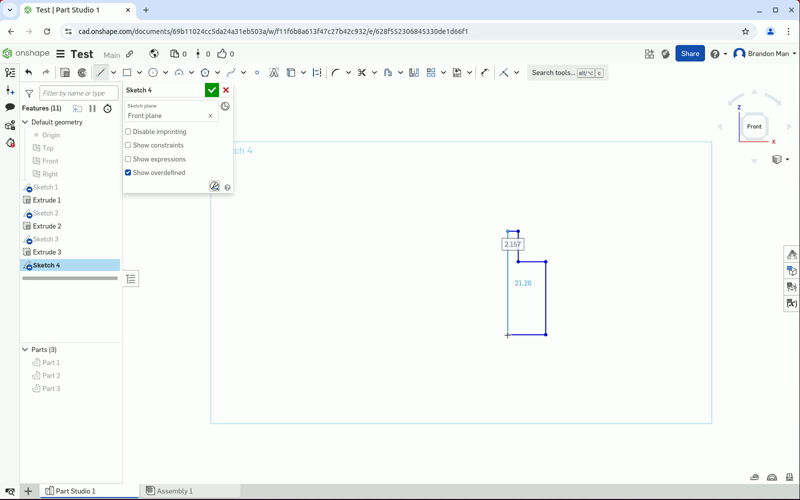
key(esc)
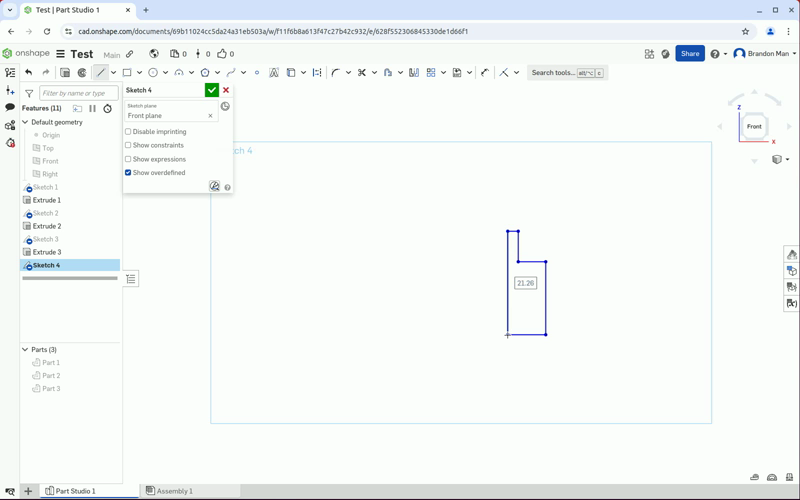
mouse_move(511, 255)
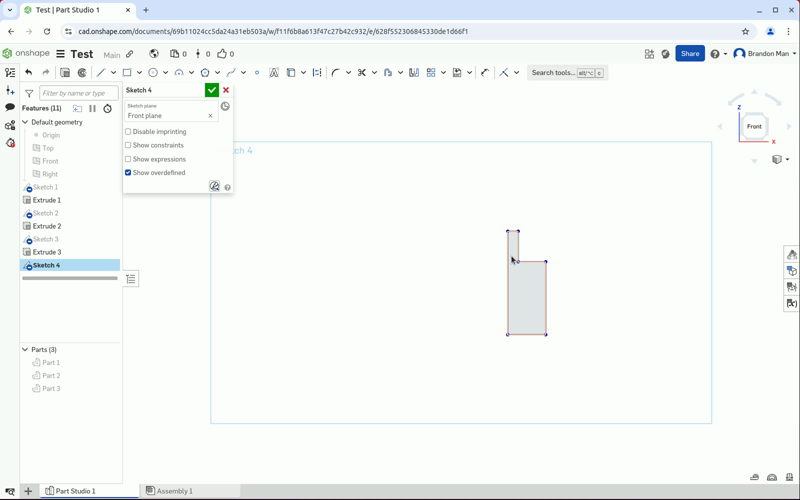
click(511, 255)
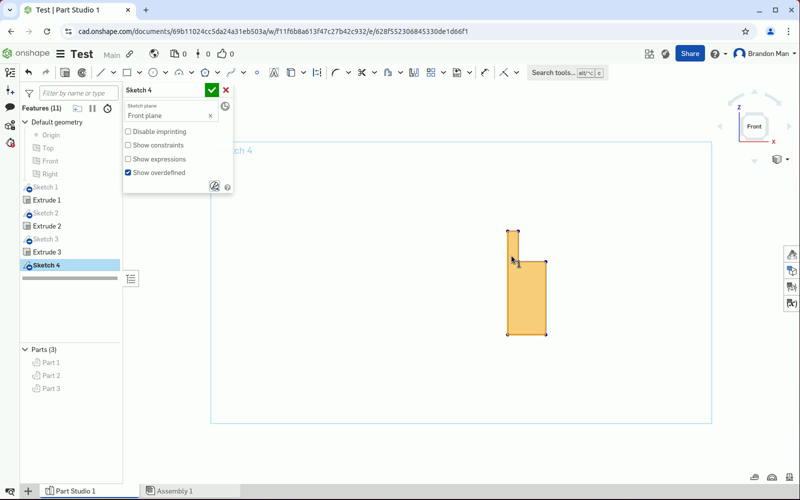
mouse_move(73, 352)
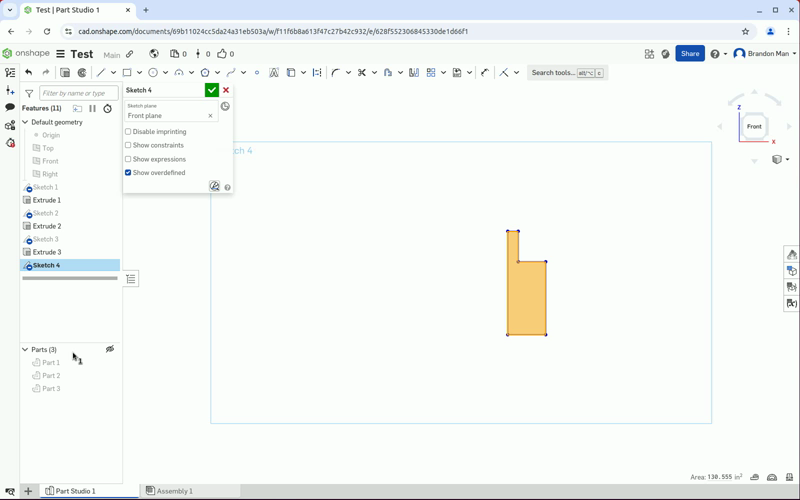
key(shift+y)
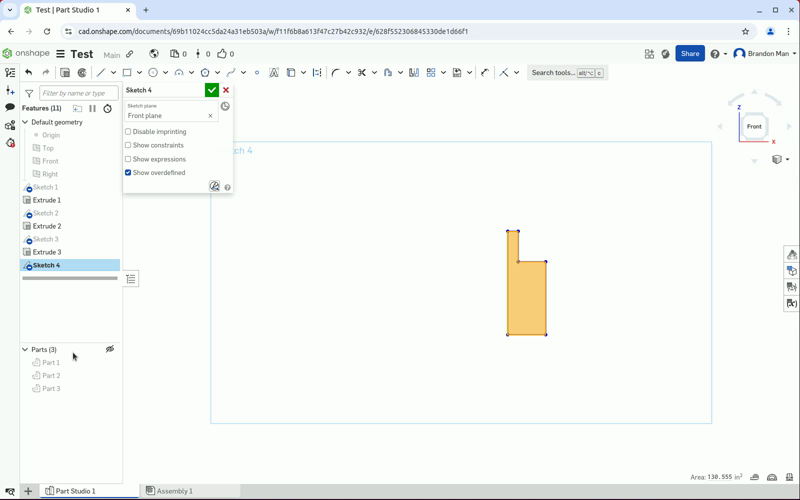
key(shift+e)
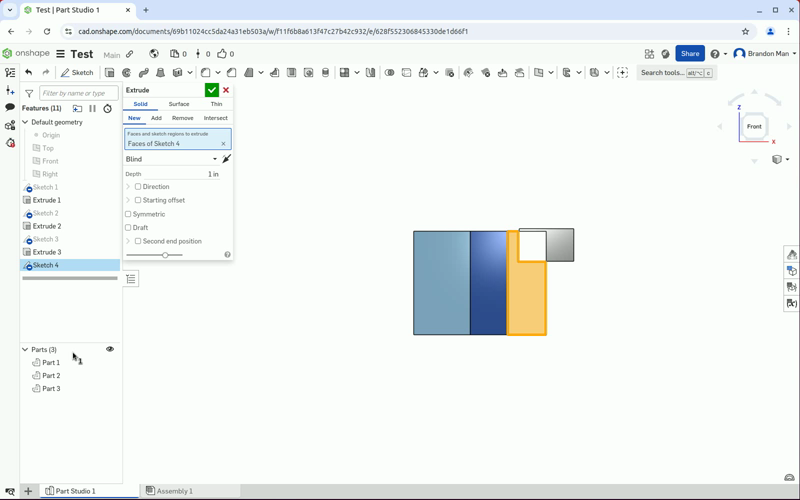
mouse_move(143, 106)
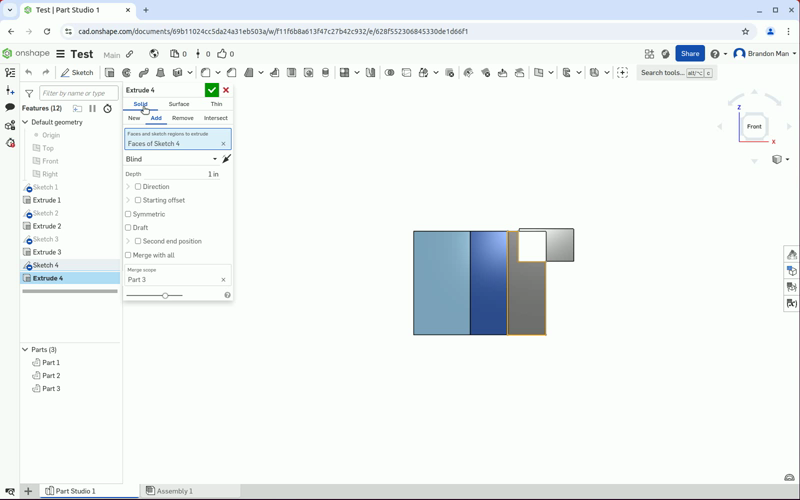
click(143, 106)
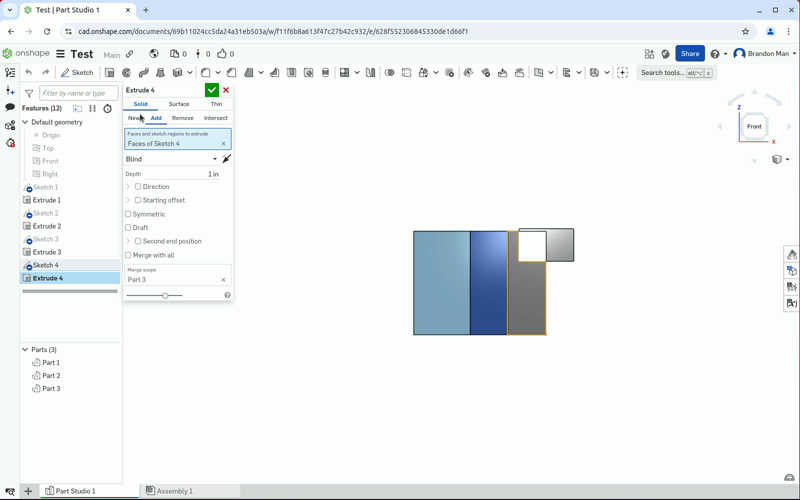
mouse_move(137, 120)
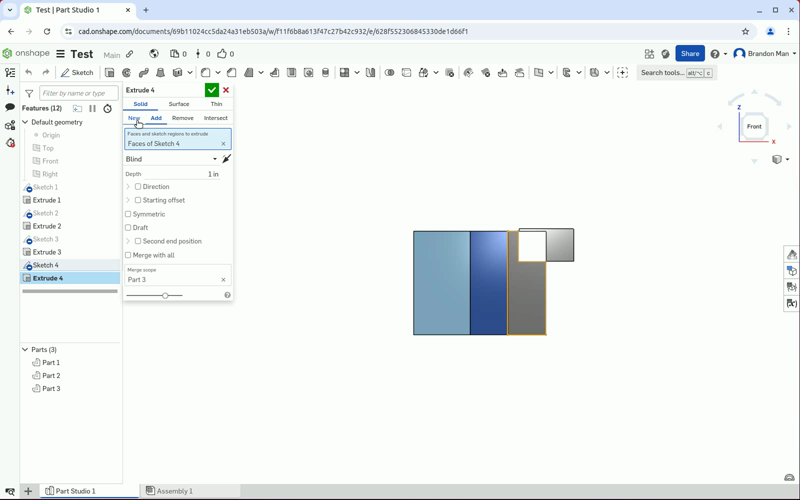
click(137, 120)
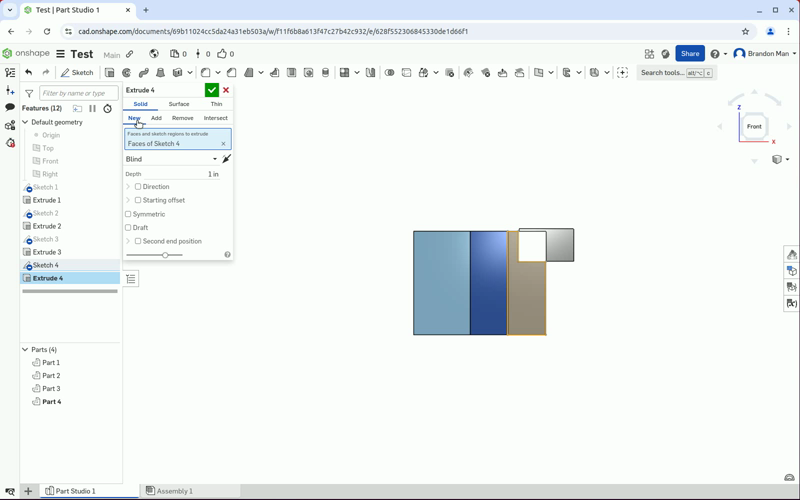
key(tab, 4)
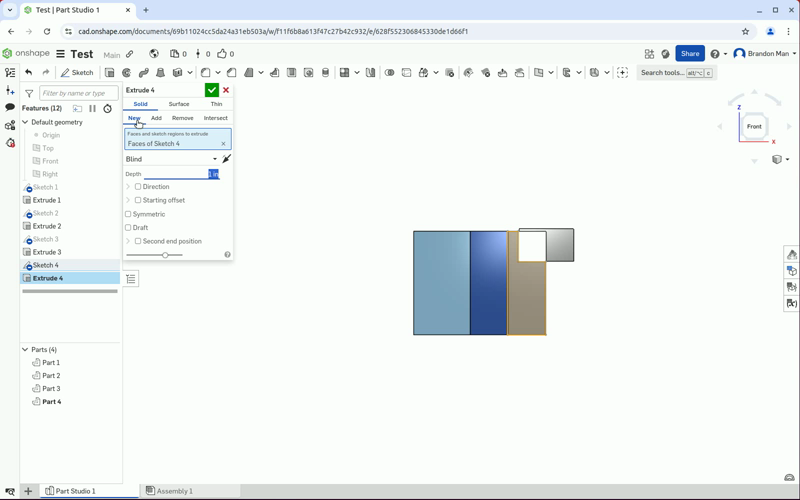
text(18.053)
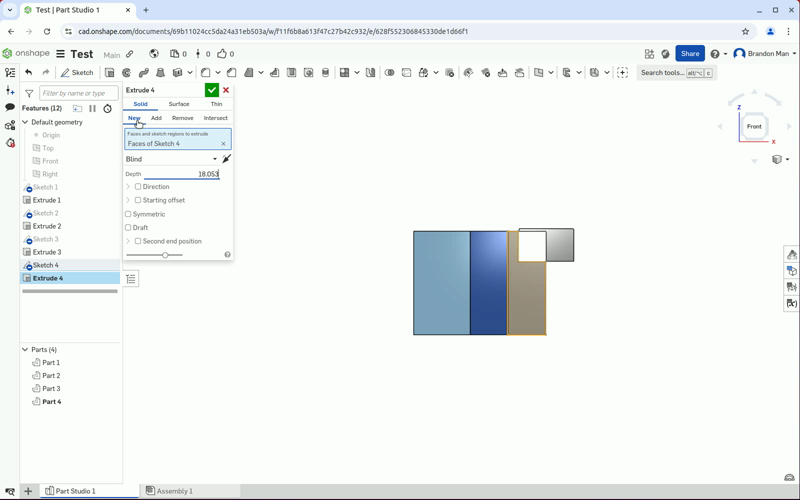
key(enter)
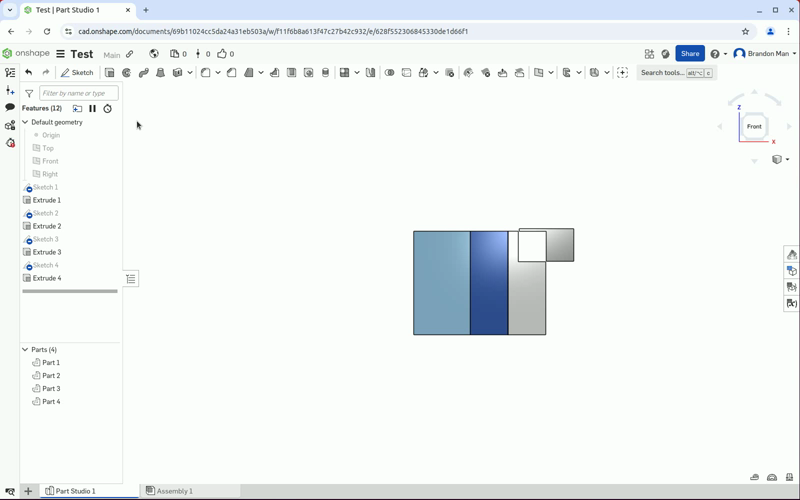
key(shift+h)
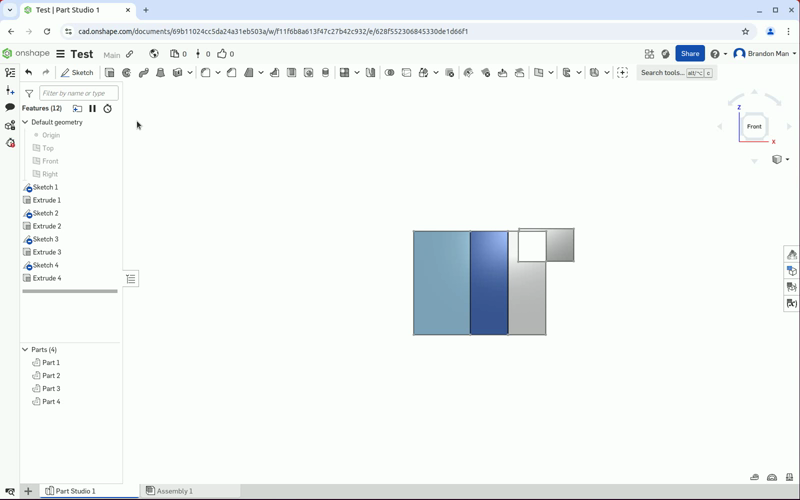
key(shift+h)
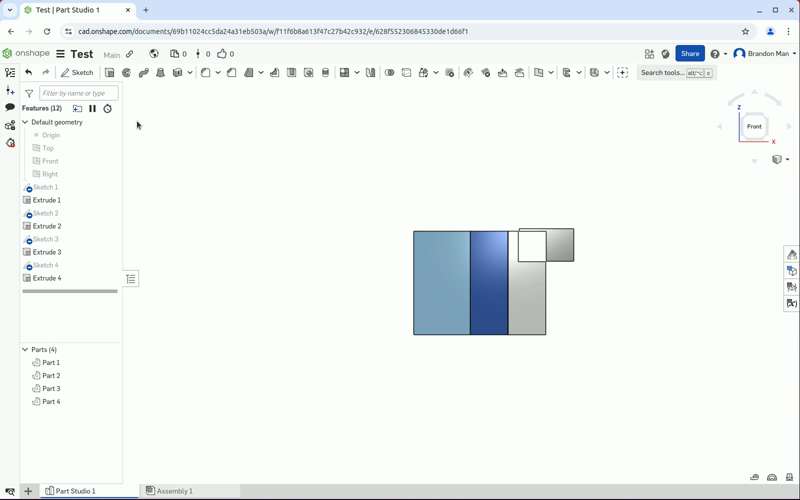
mouse_move(73, 189)
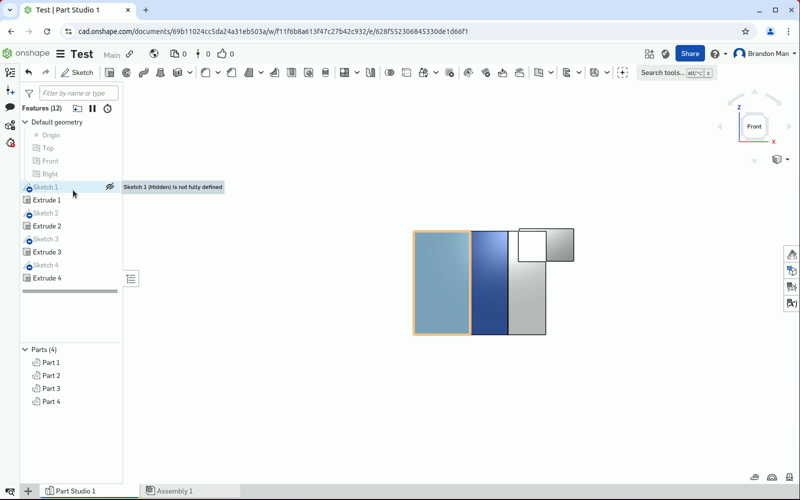
click(73, 189)
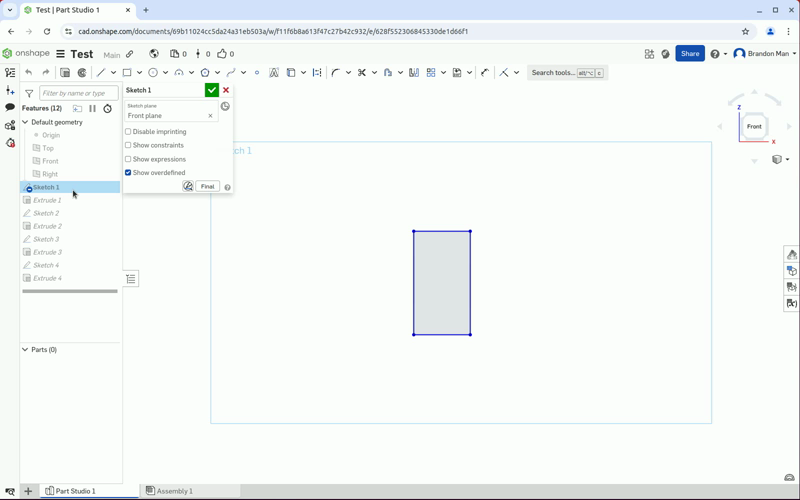
mouse_move(229, 92)
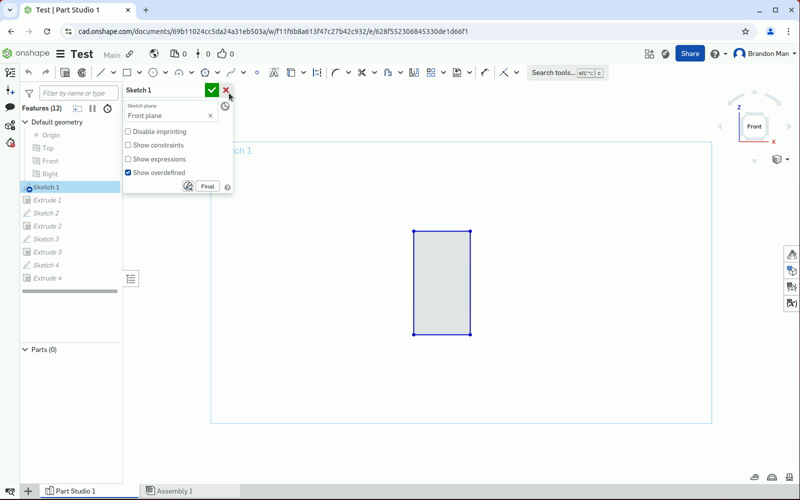
click(229, 92)
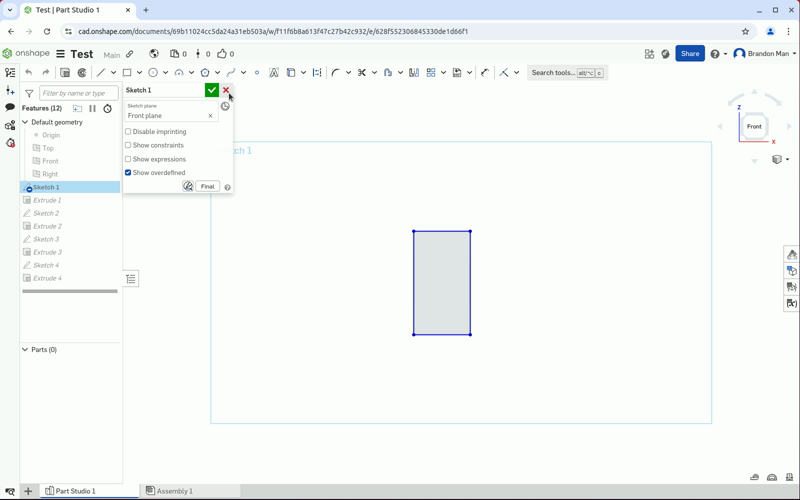
key(shift+s)
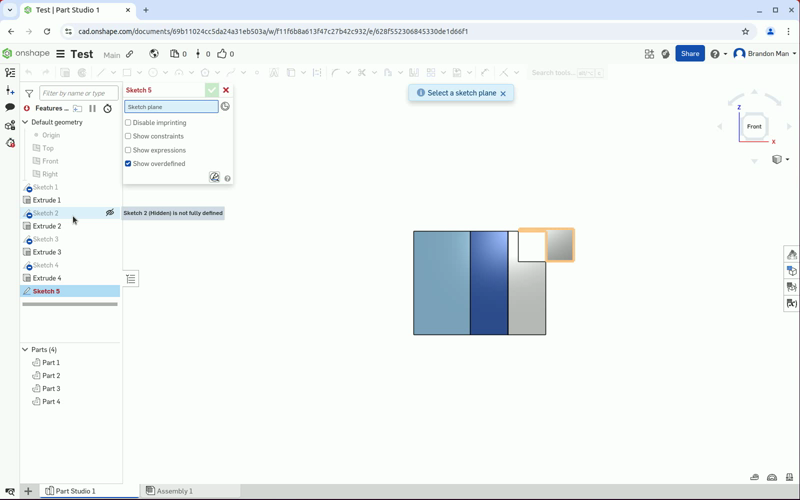
scroll(3)
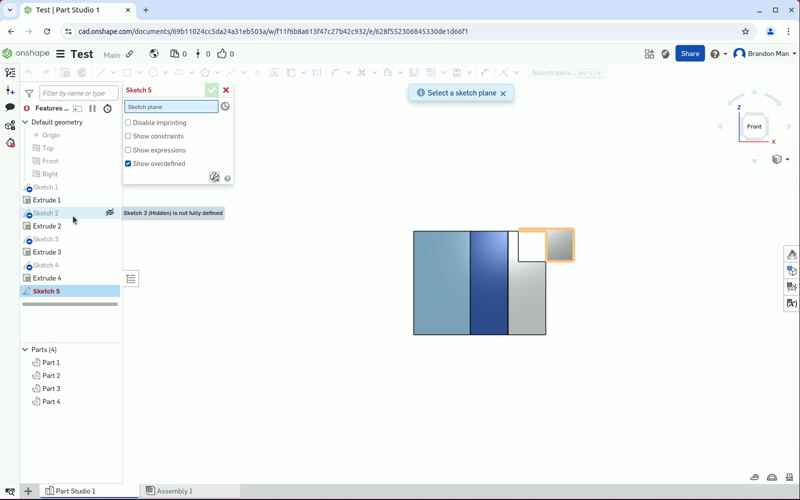
mouse_move(73, 163)
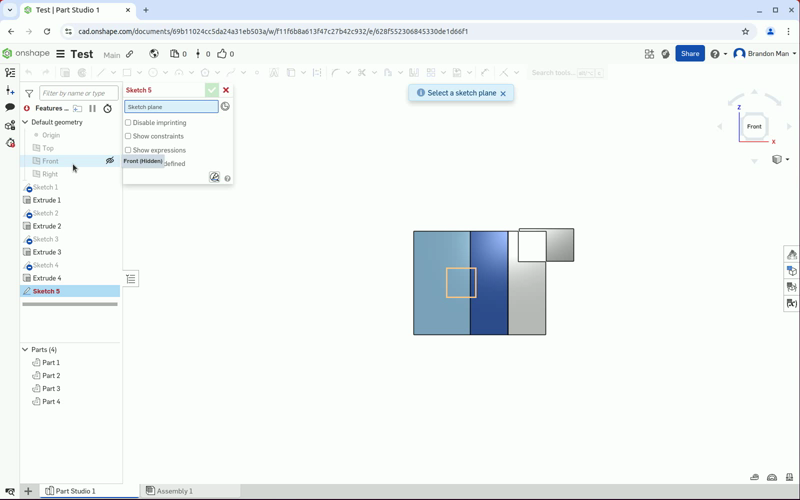
click(73, 163)
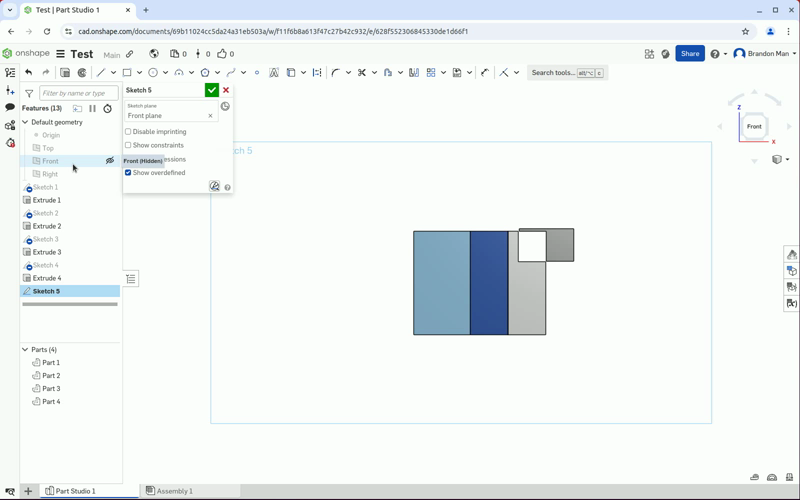
mouse_move(73, 352)
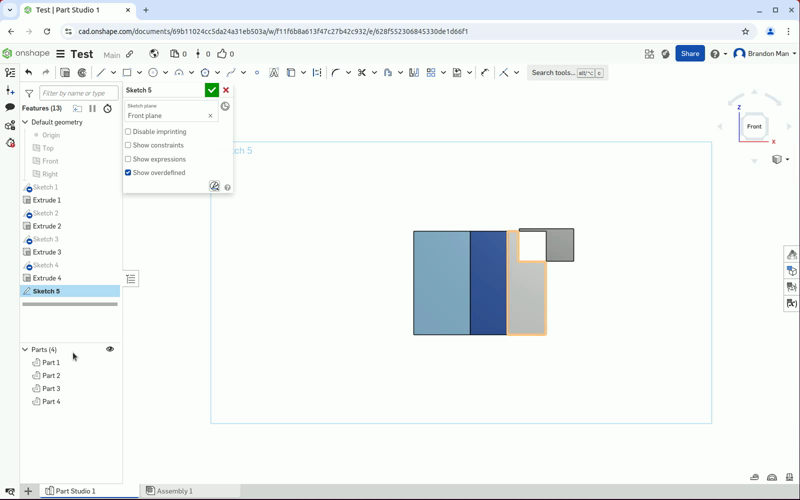
key(y)
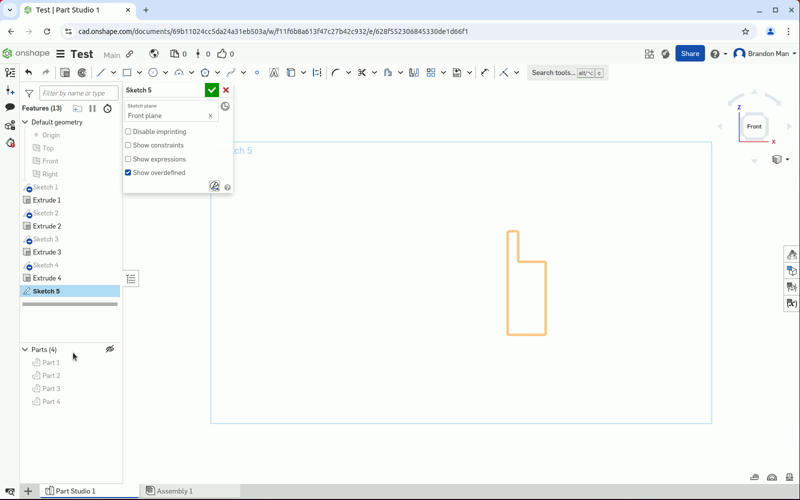
key(l)
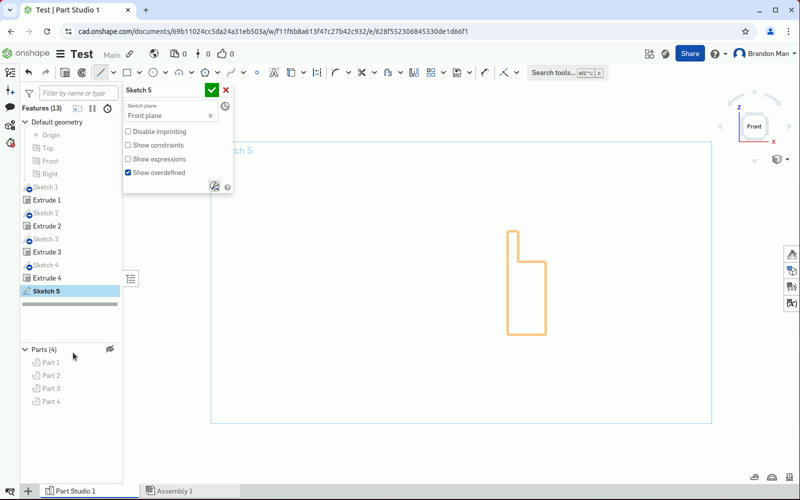
key_down(shift)
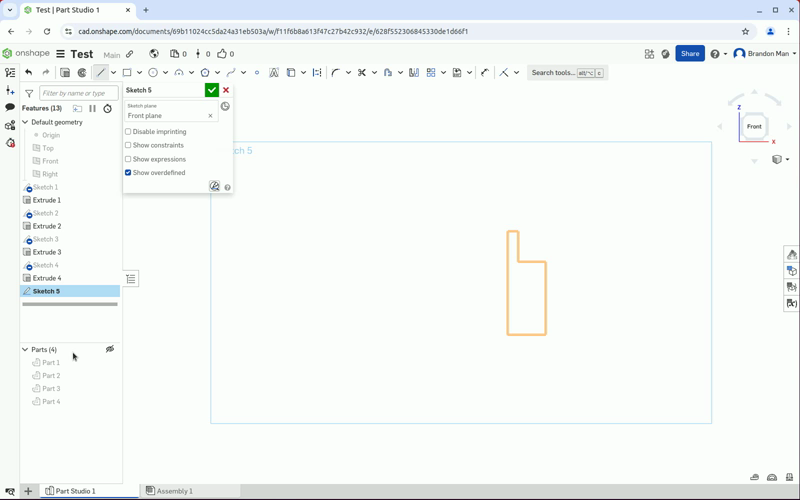
mouse_move(519, 261)
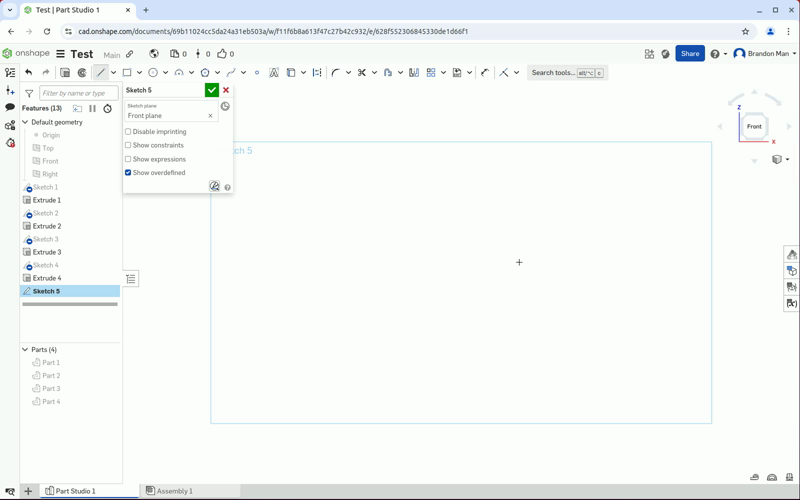
click(519, 261)
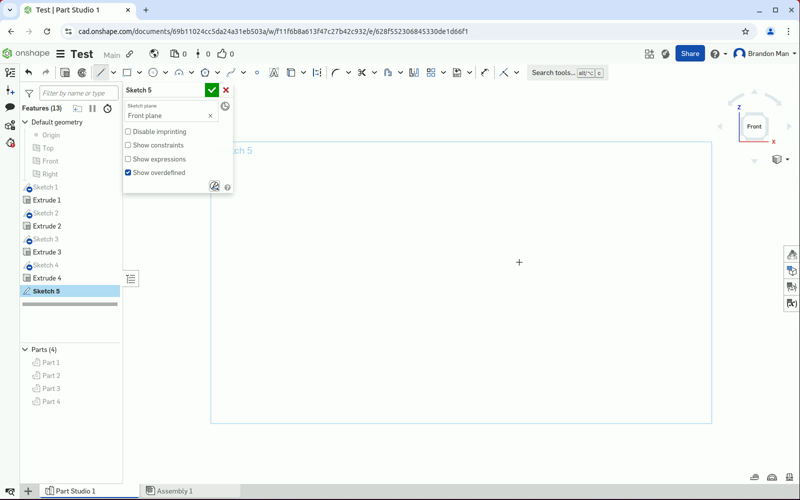
key_up(shift)
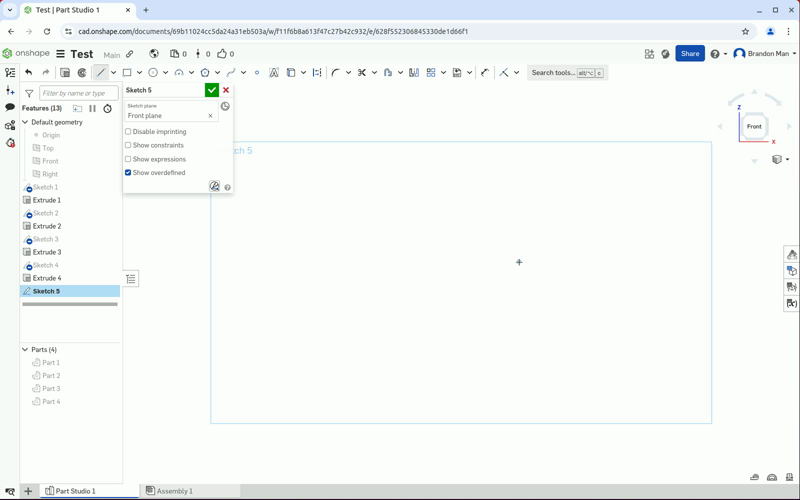
key_down(shift)
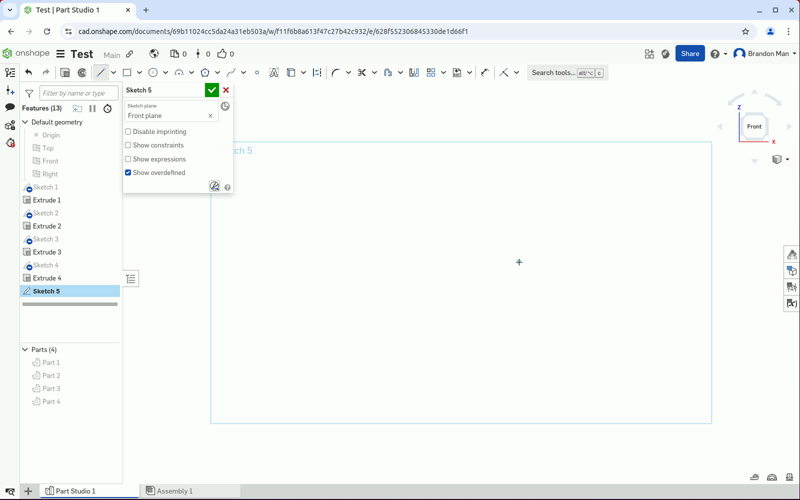
mouse_move(549, 261)
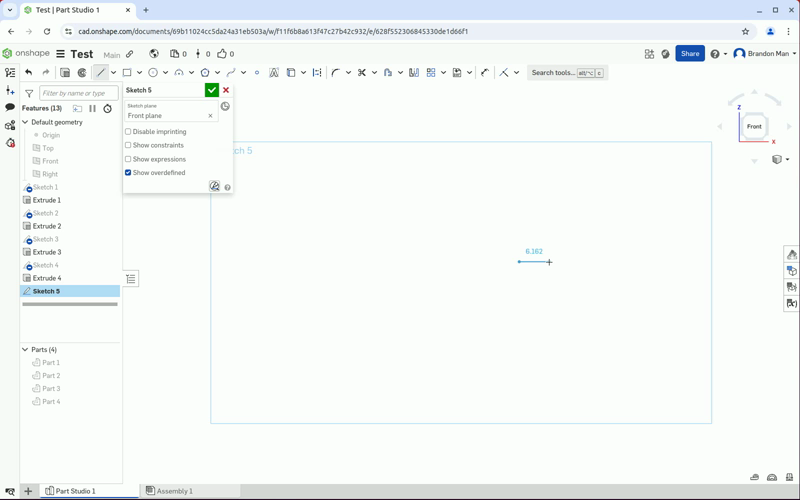
mouse_move(547, 261)
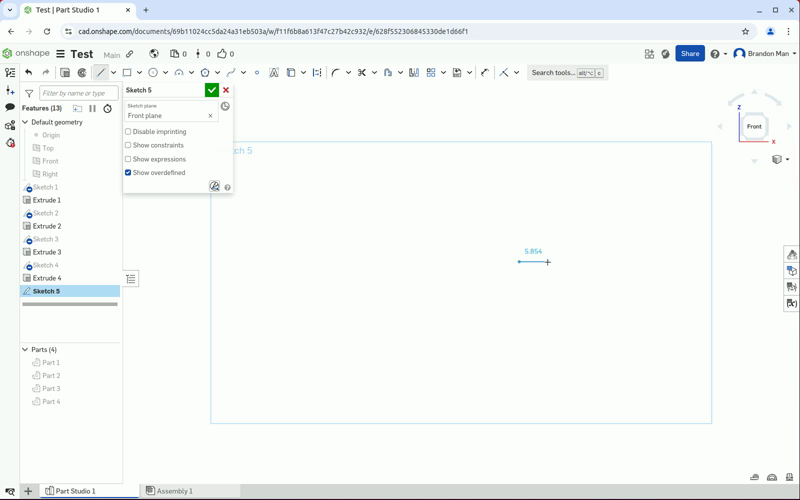
click(547, 261)
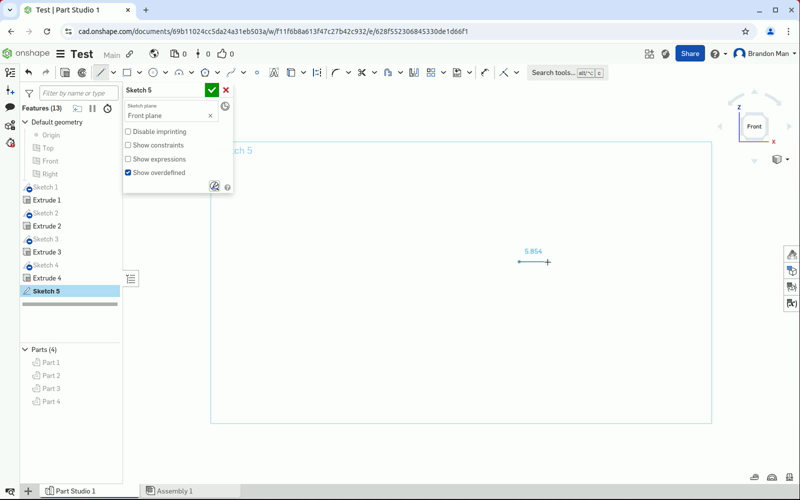
key_up(shift)
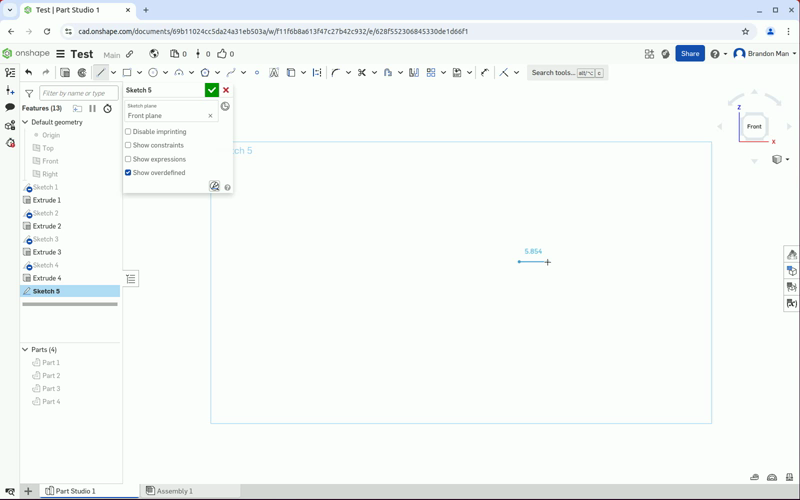
key_down(shift)
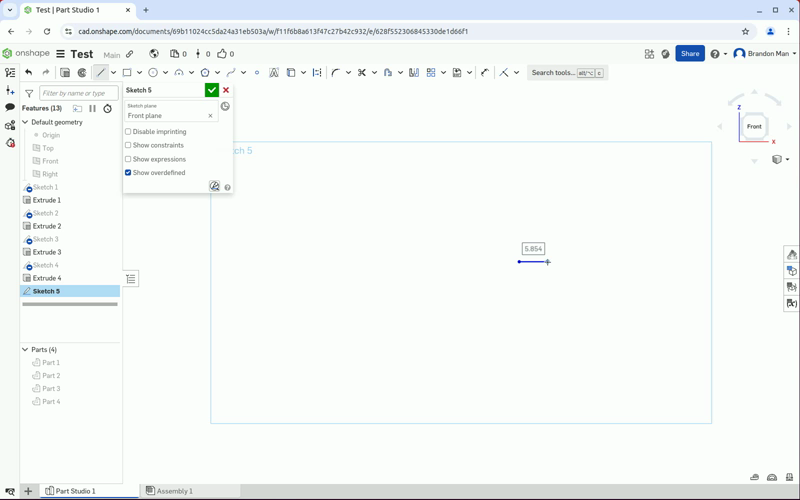
mouse_move(577, 261)
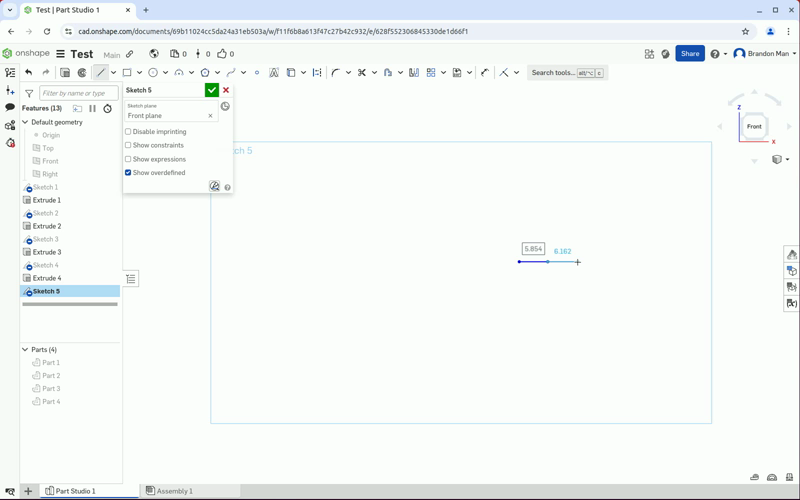
mouse_move(547, 230)
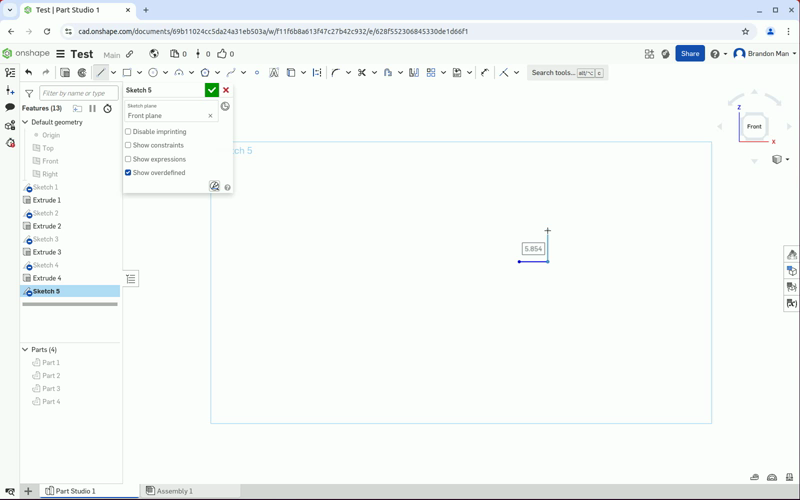
click(547, 230)
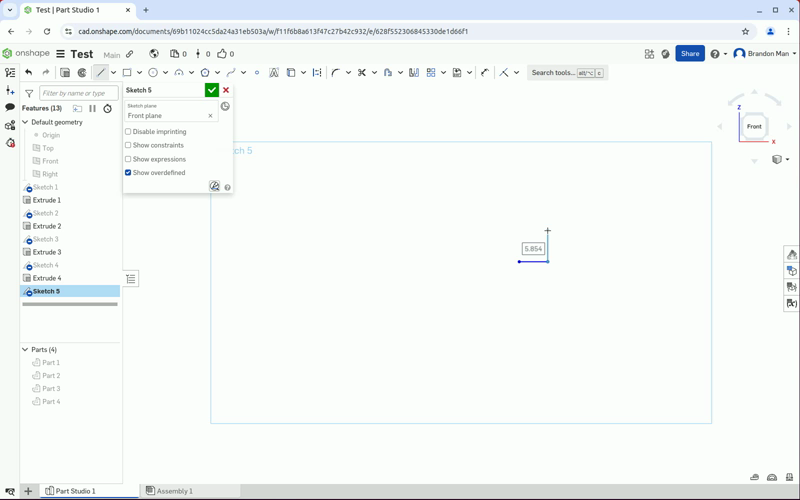
key_up(shift)
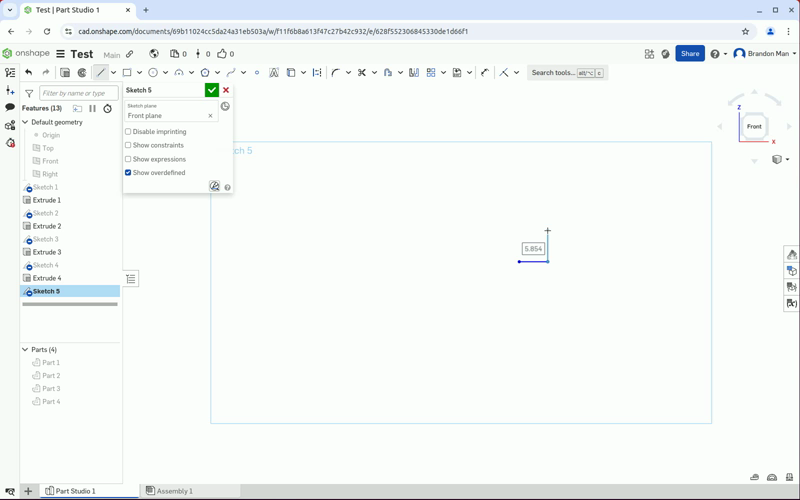
key_down(shift)
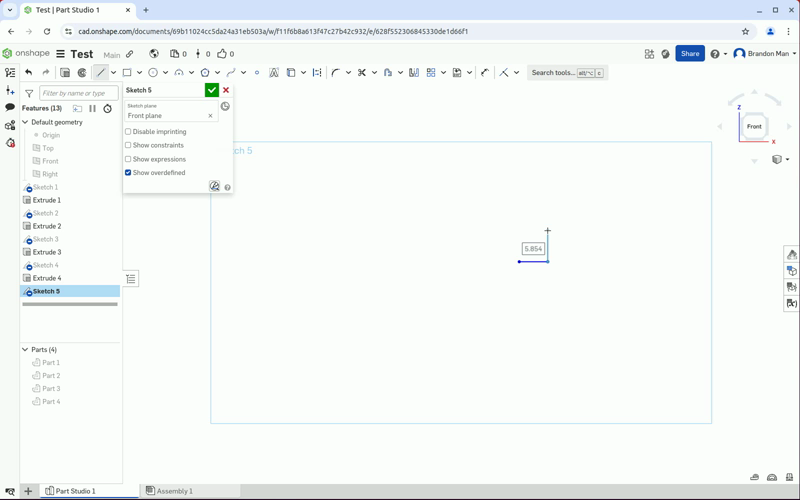
mouse_move(577, 230)
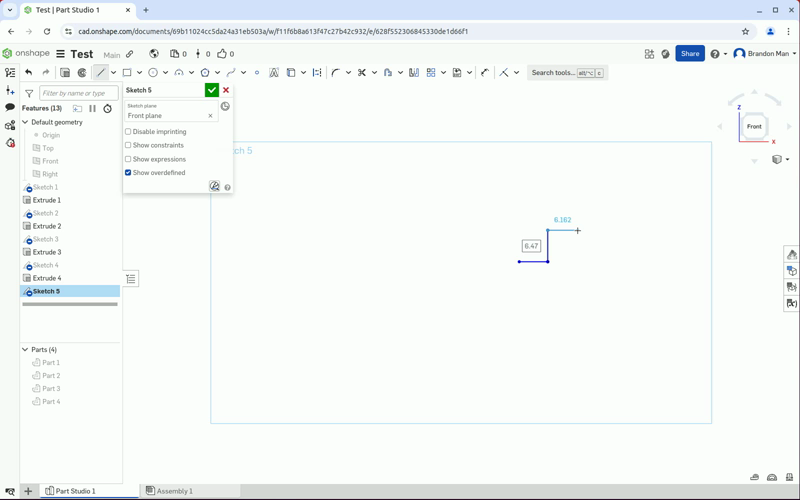
mouse_move(519, 230)
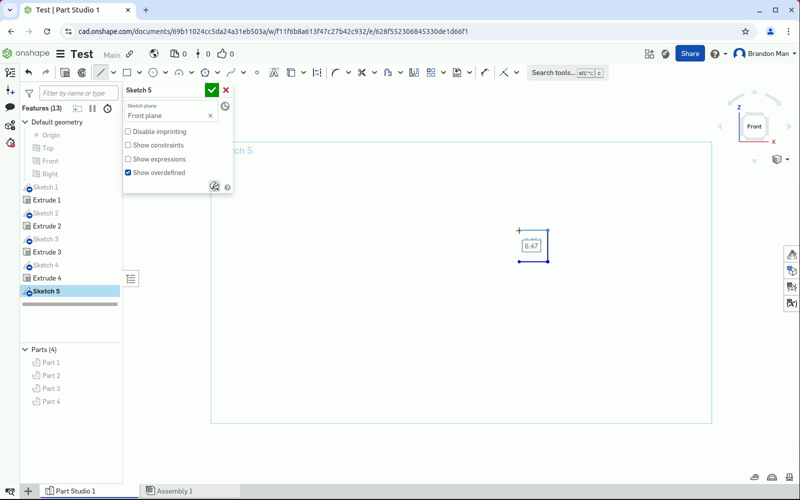
click(519, 230)
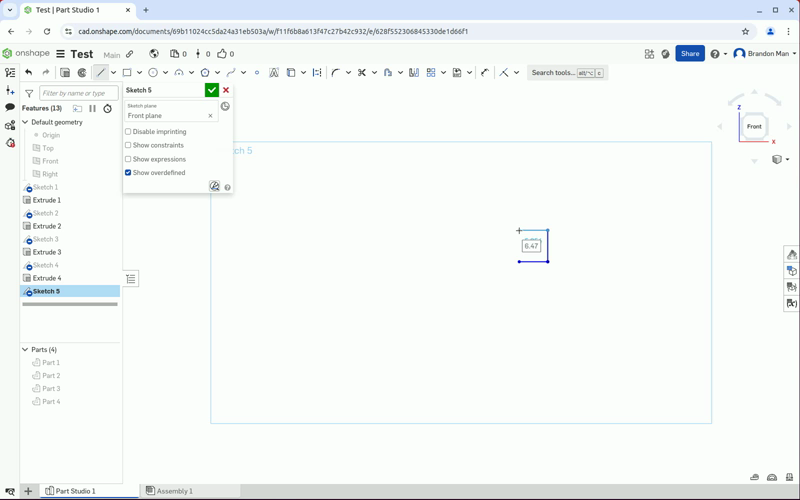
key_up(shift)
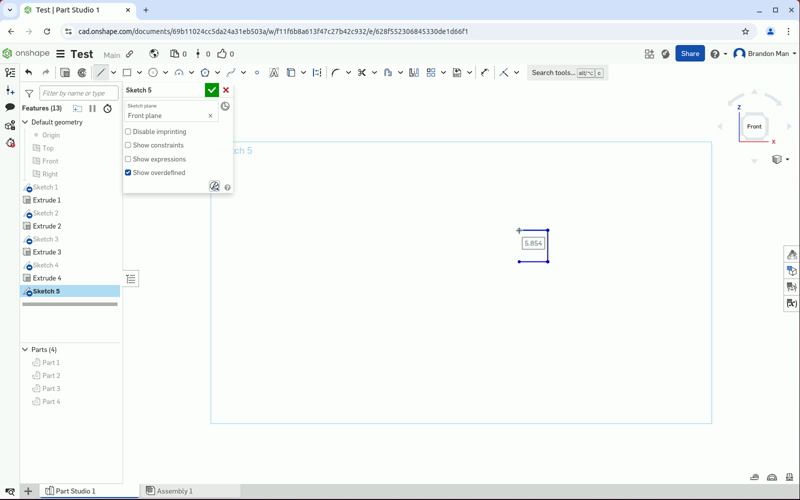
mouse_move(549, 230)
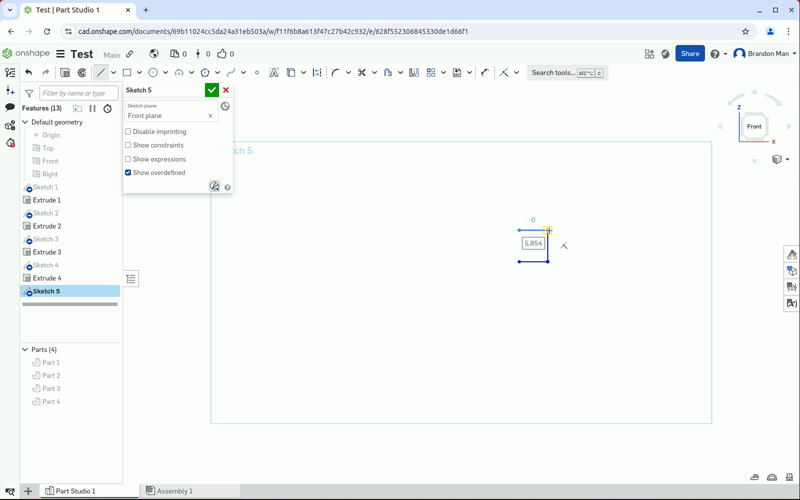
key_down(shift)
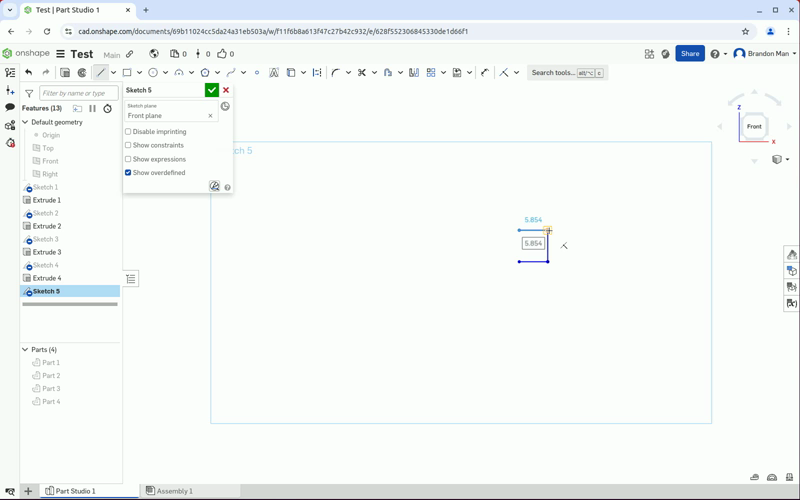
mouse_move(519, 261)
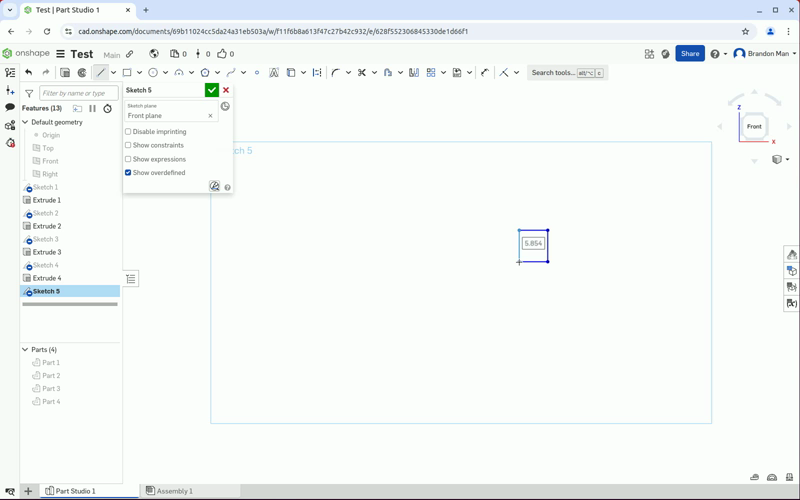
key_up(shift)
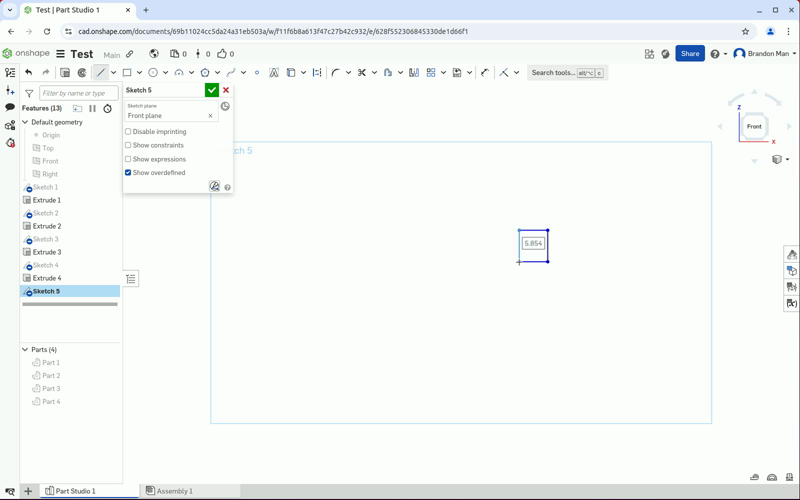
click(519, 261)
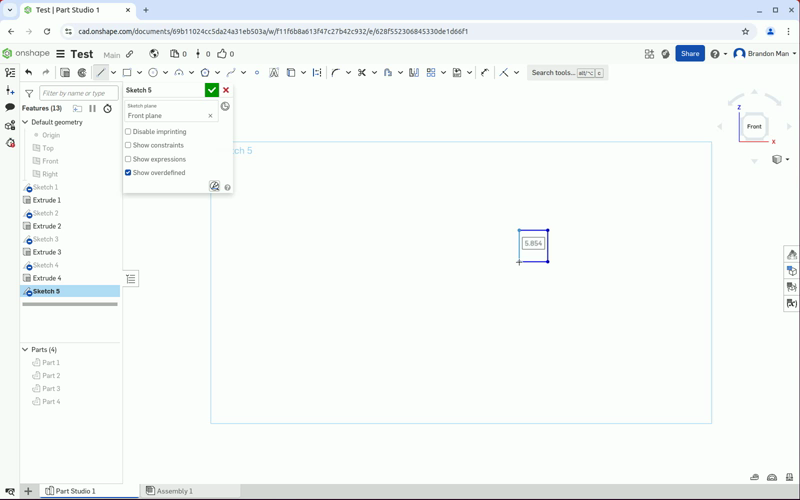
key(esc)
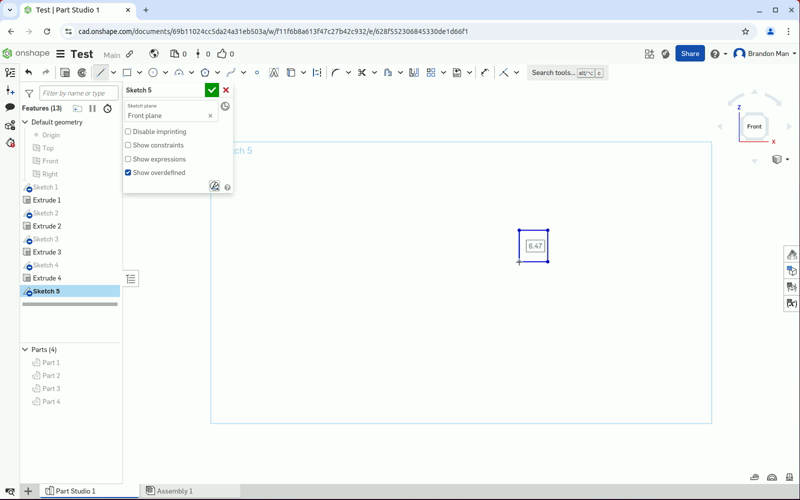
mouse_move(533, 245)
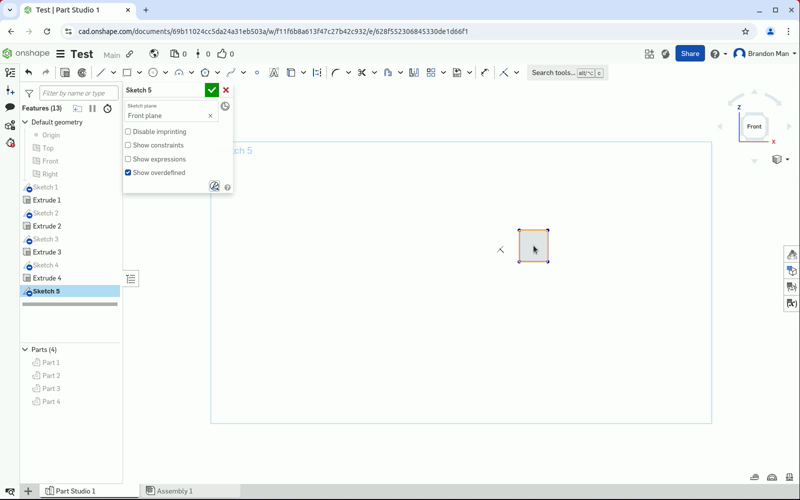
scroll(6)
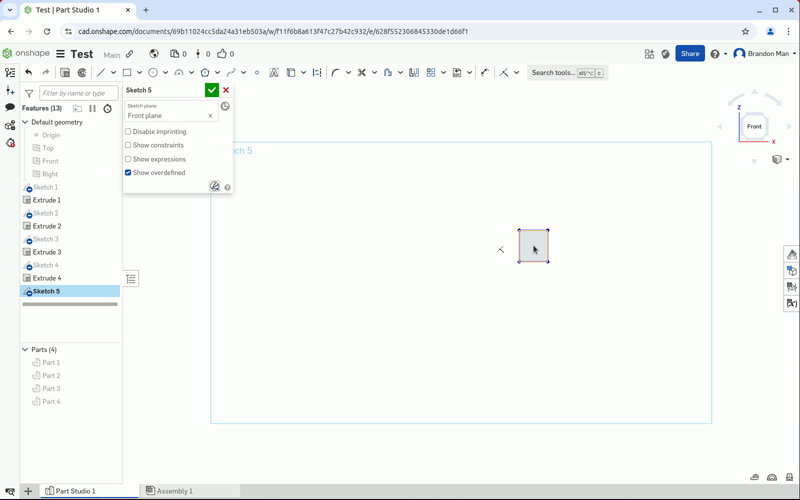
scroll(6)
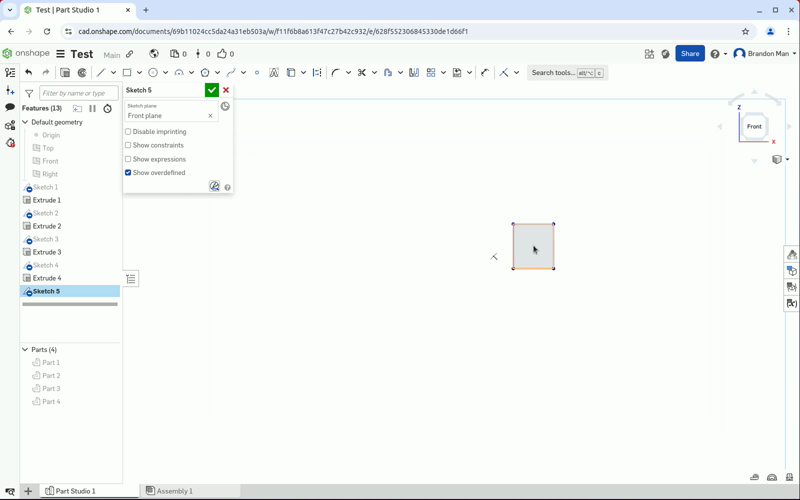
scroll(6)
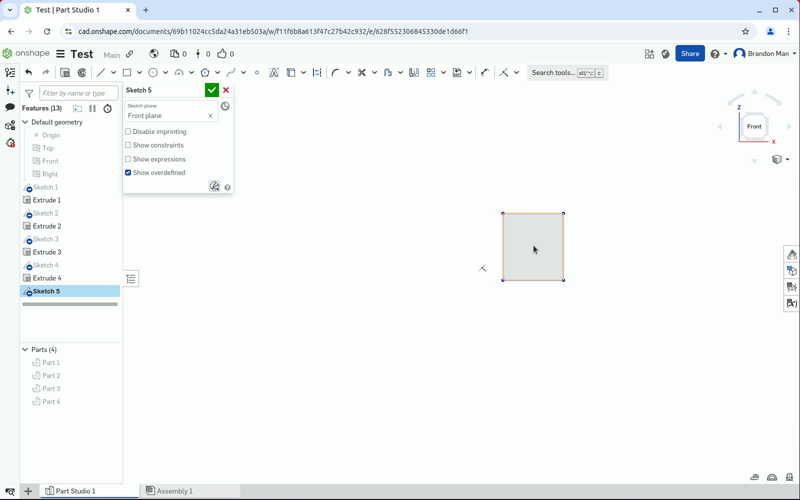
scroll(6)
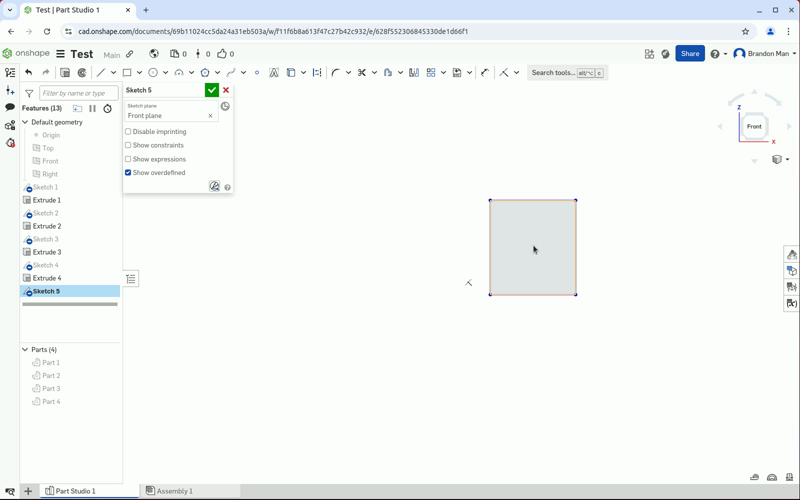
scroll(6)
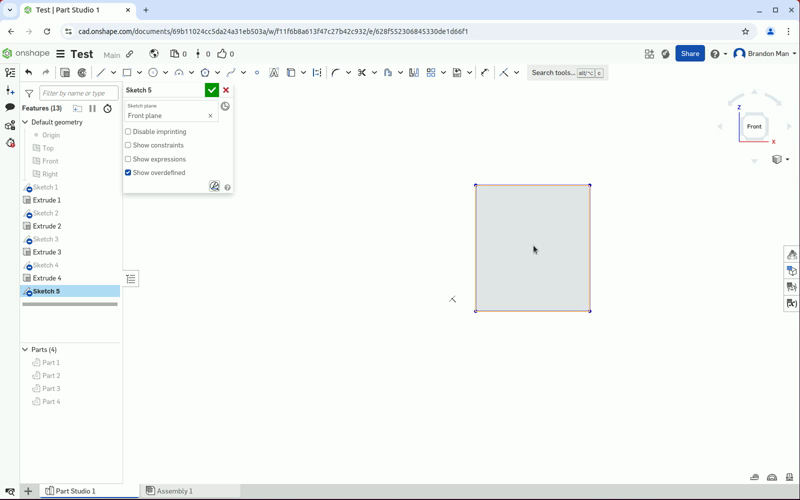
scroll(6)
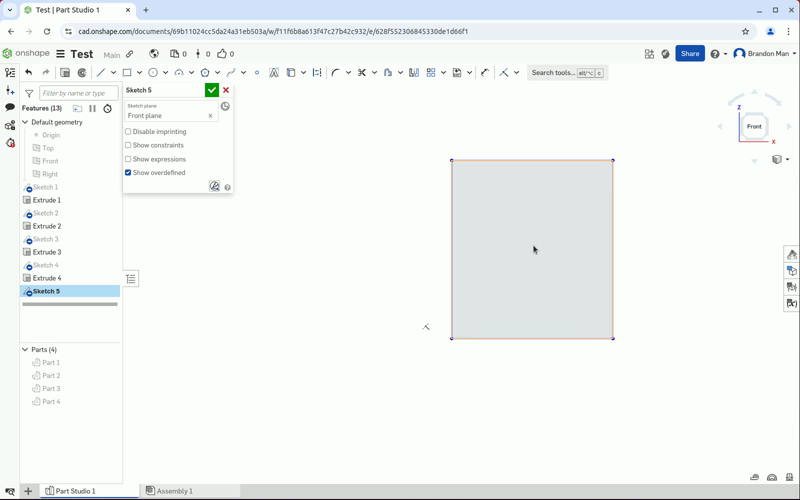
scroll(6)
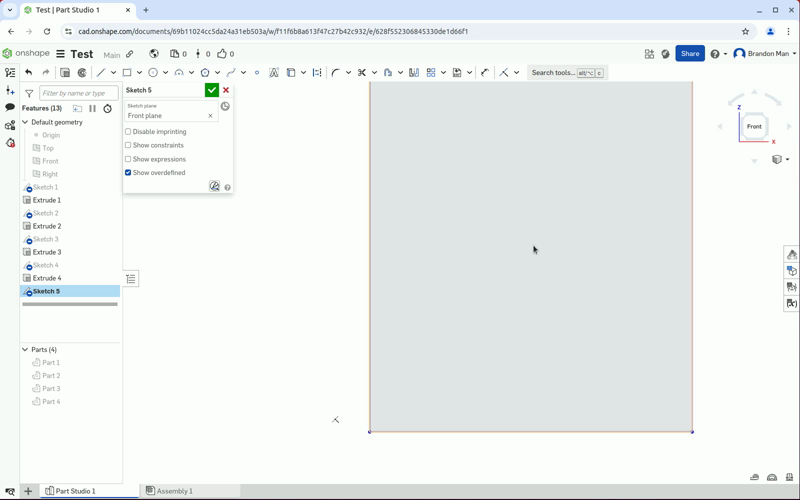
click(533, 245)
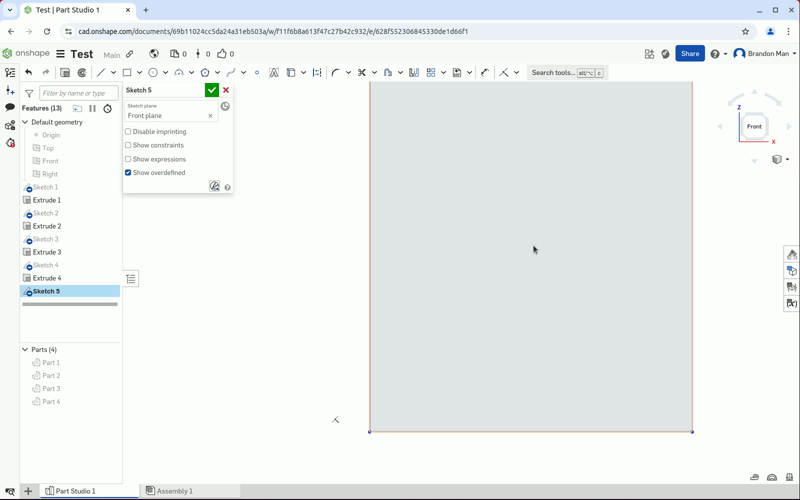
scroll(-6)
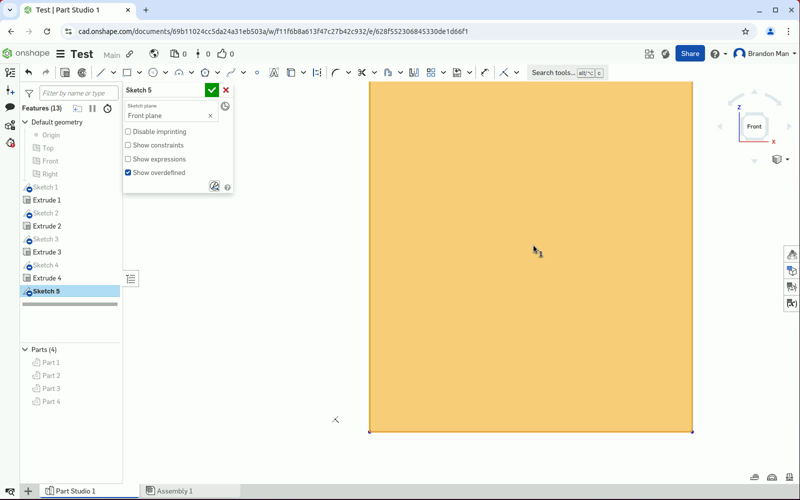
scroll(-6)
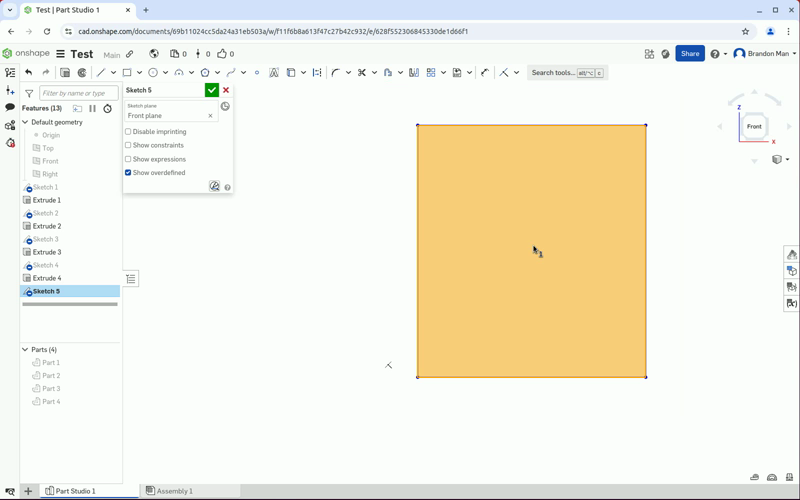
scroll(-6)
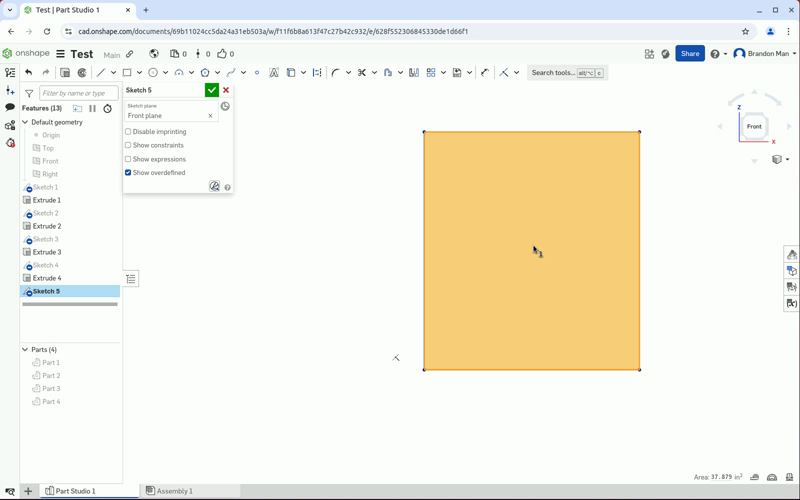
scroll(-6)
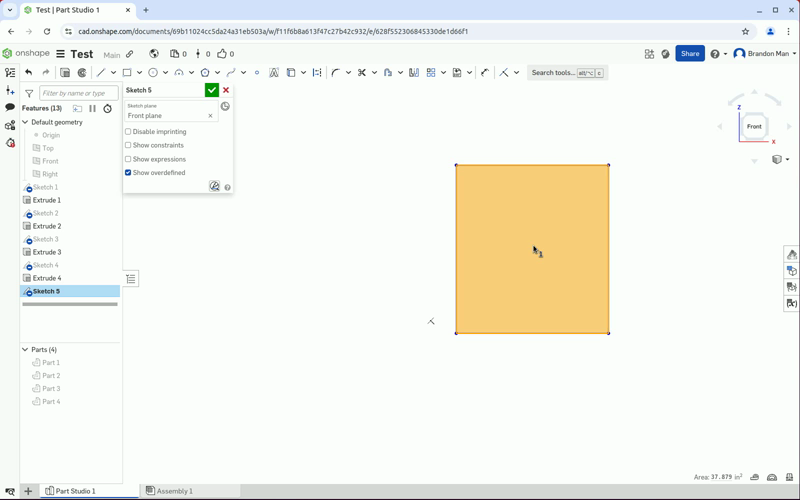
scroll(-6)
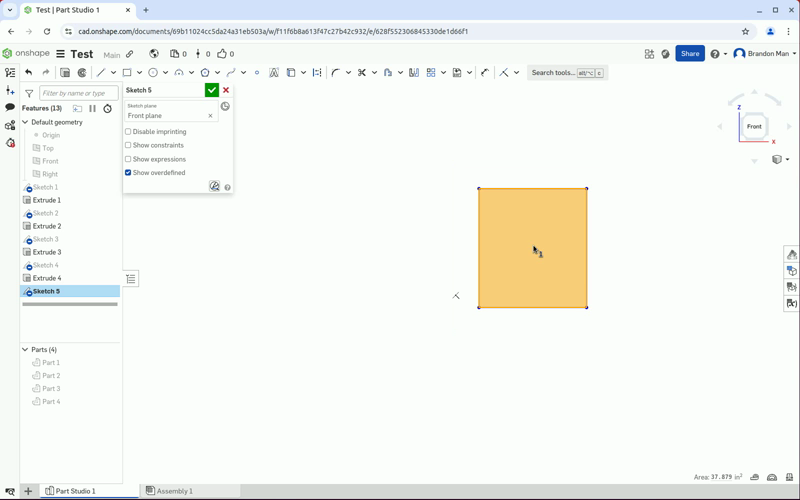
scroll(-6)
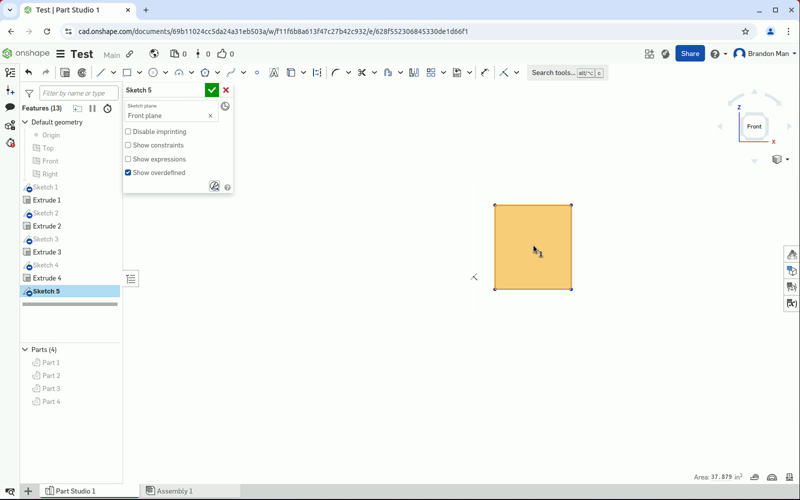
scroll(-6)
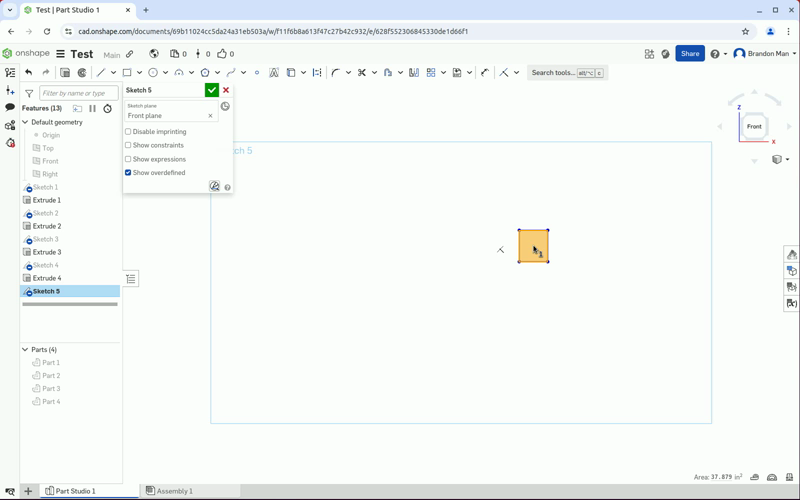
mouse_move(73, 352)
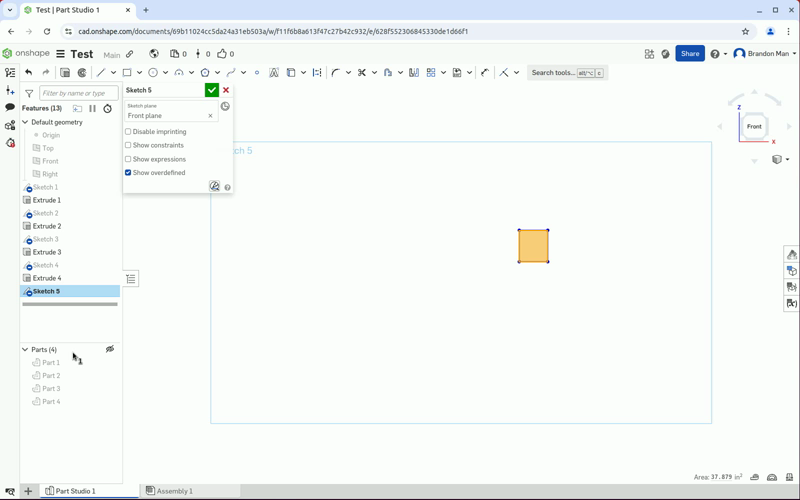
key(shift+y)
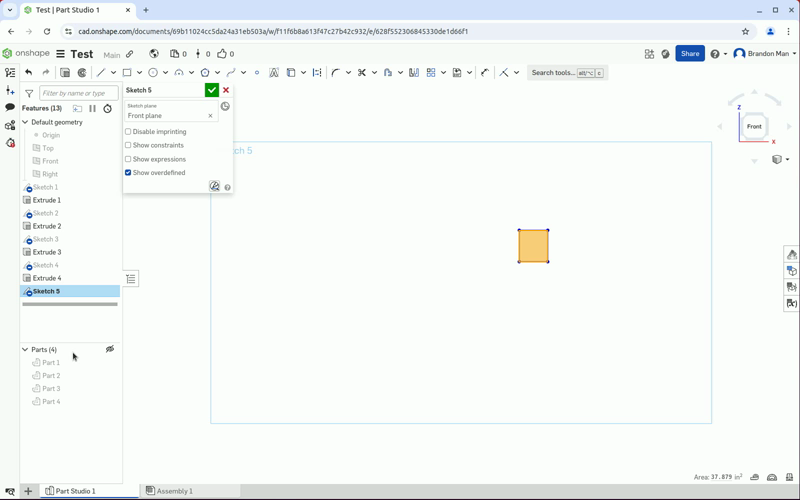
key(shift+e)
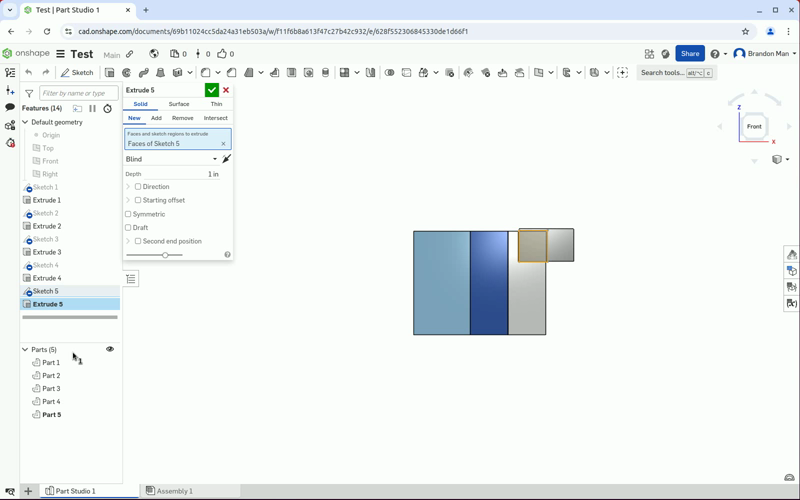
mouse_move(143, 106)
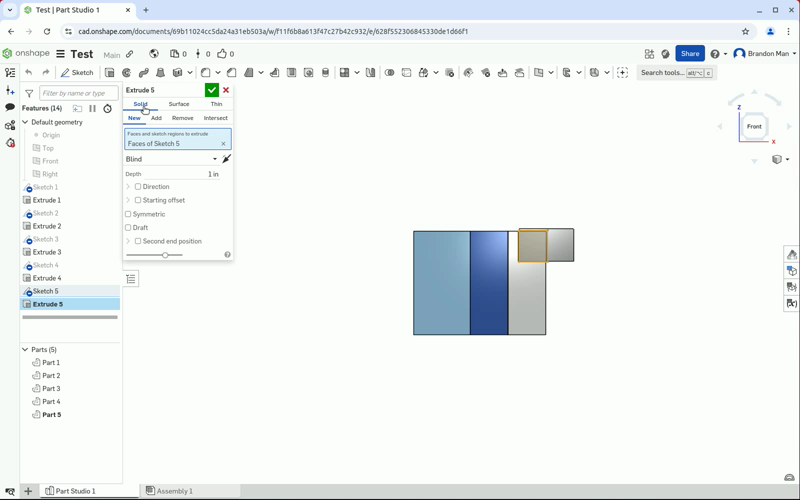
click(143, 106)
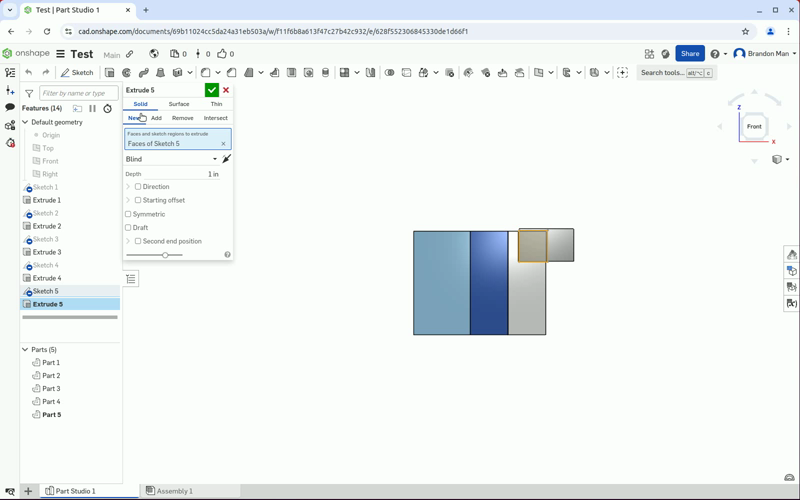
mouse_move(137, 120)
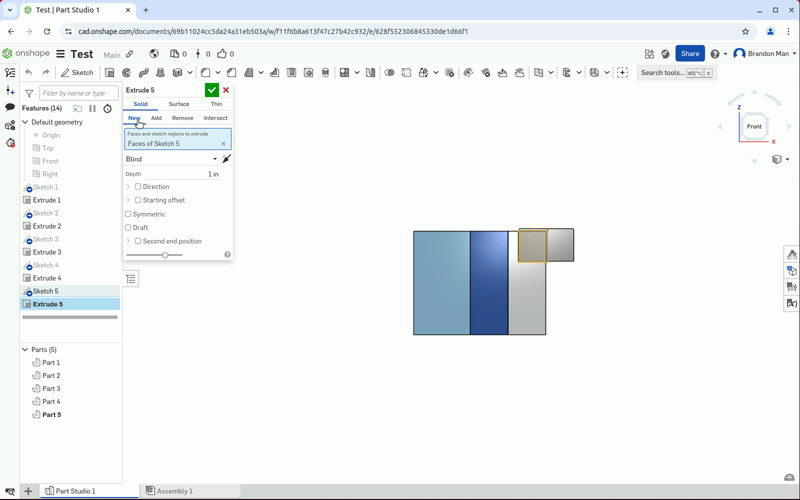
click(137, 120)
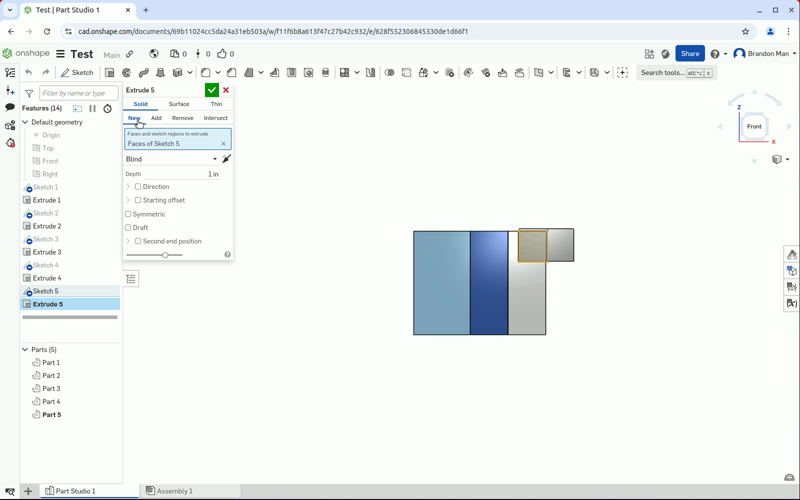
key(tab, 4)
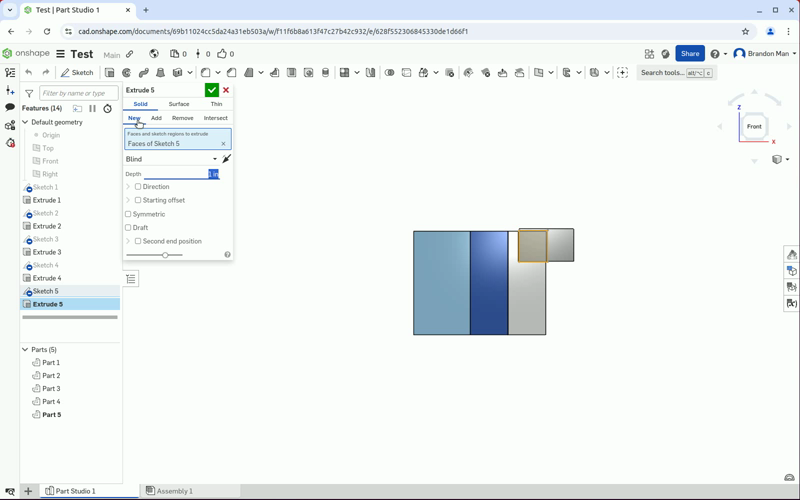
text(18.053)
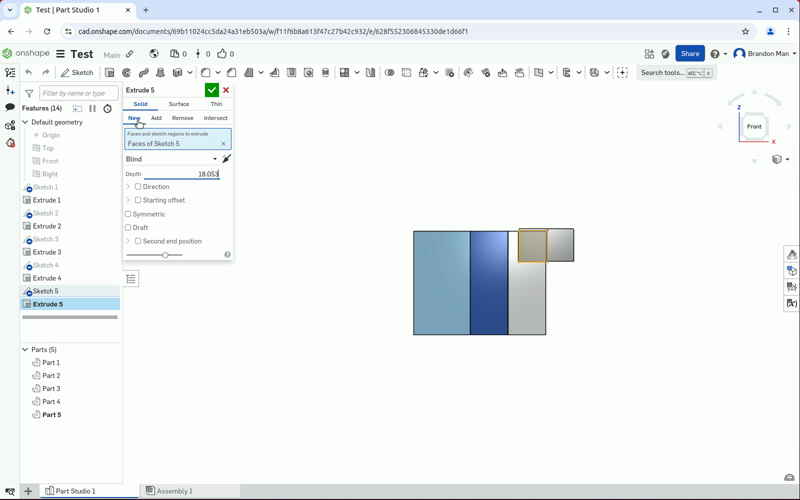
key(enter)
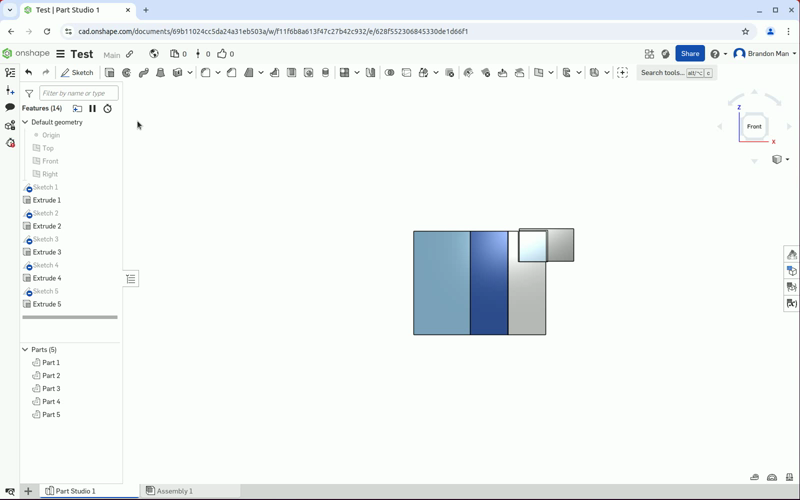
key(shift+h)
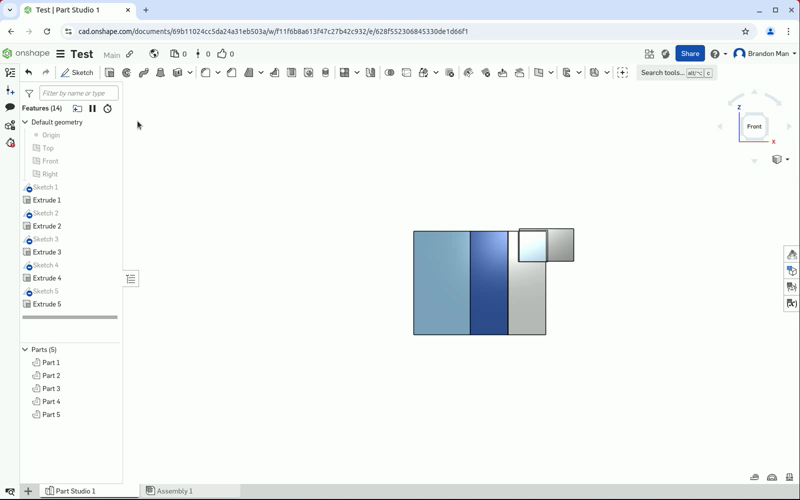
key(shift+h)
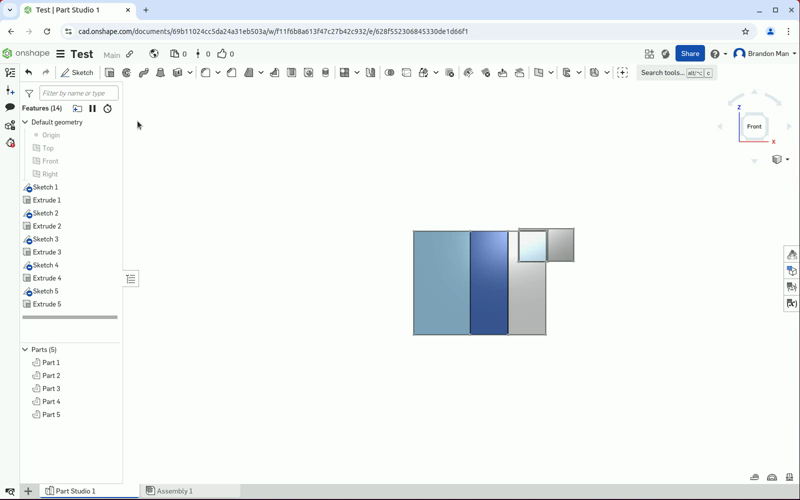
key(shift+7)
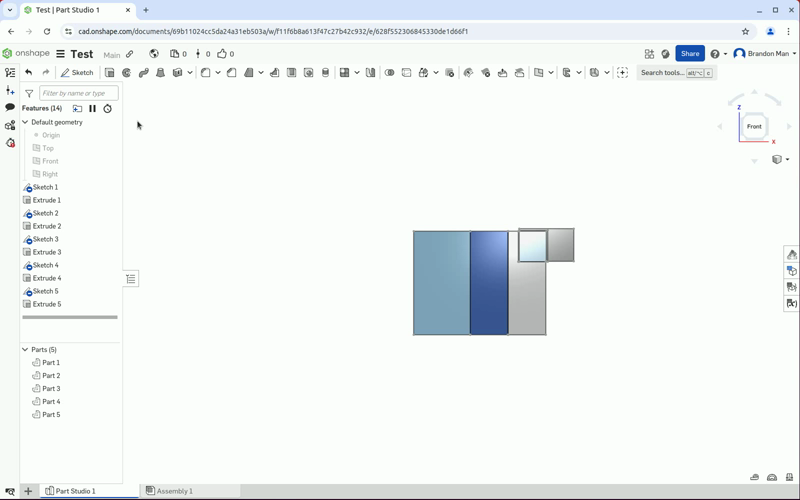
key(left, 2)
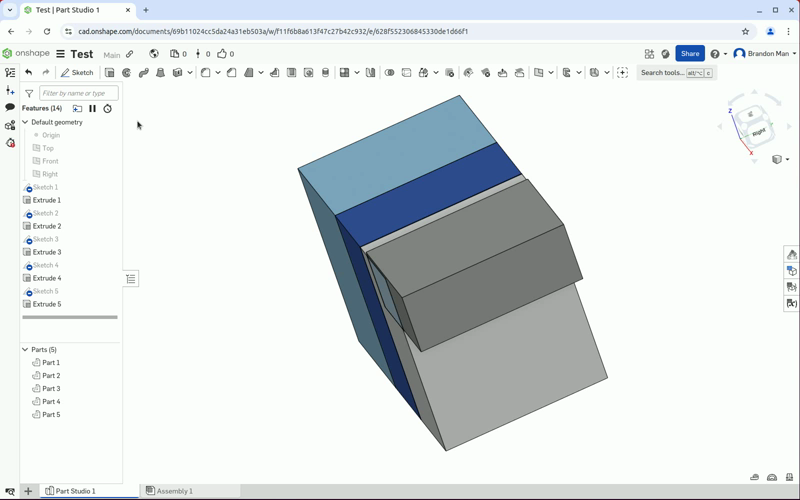
key(down, 2)
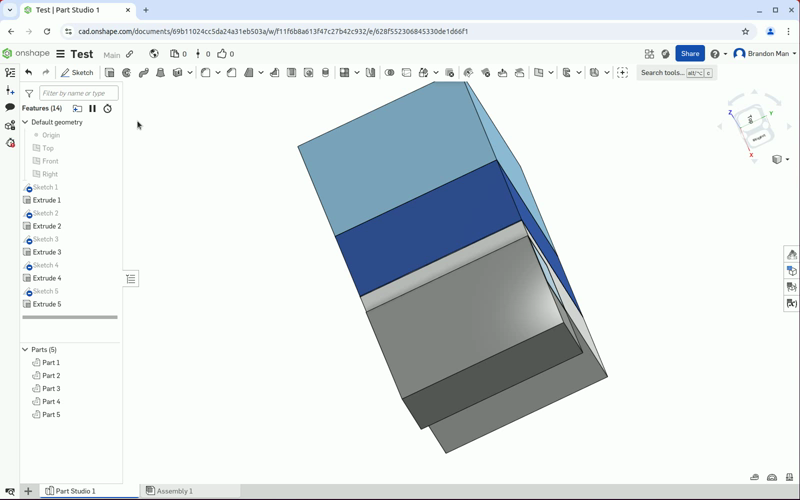
key(up, 2)
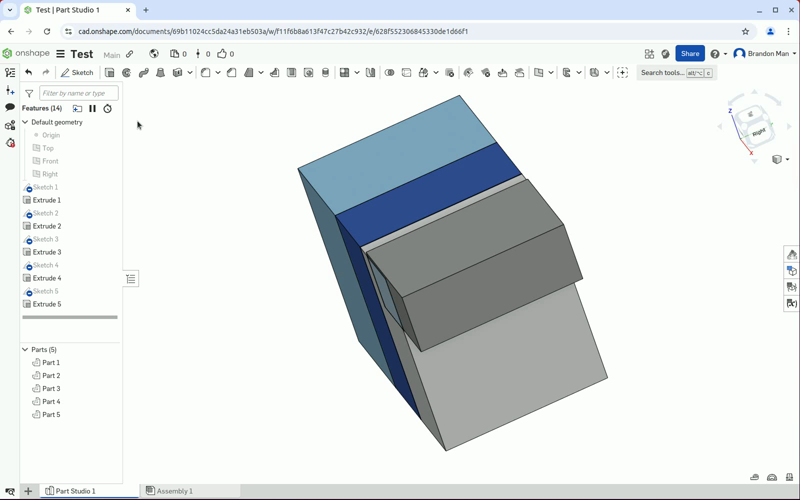
key(right, 2)
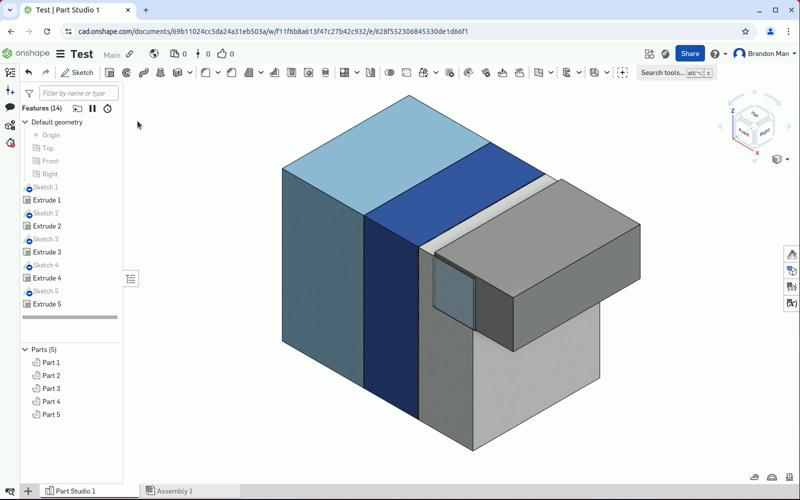
mouse_move(73, 189)
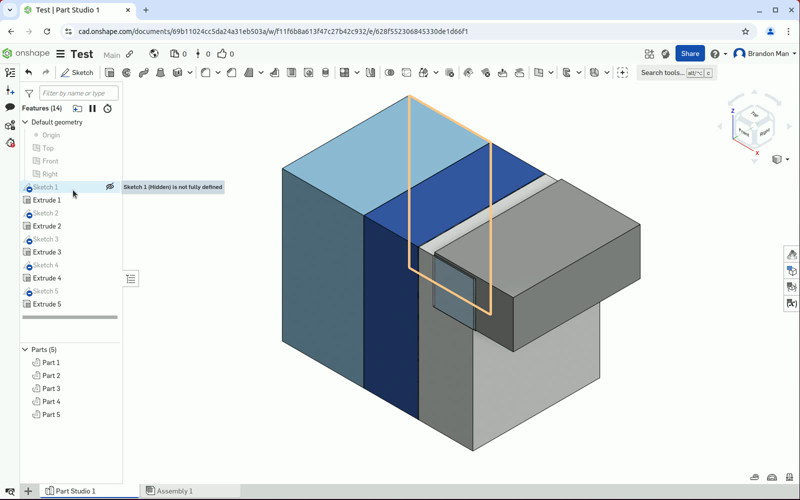
click(73, 189)